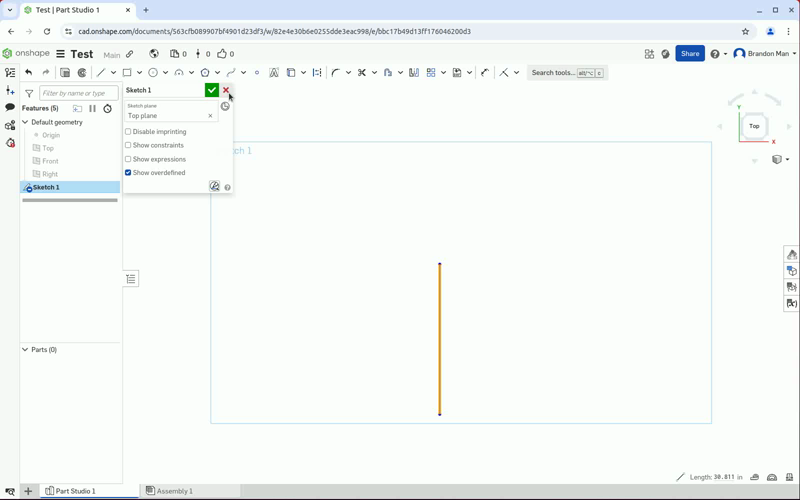
key(shift+h)
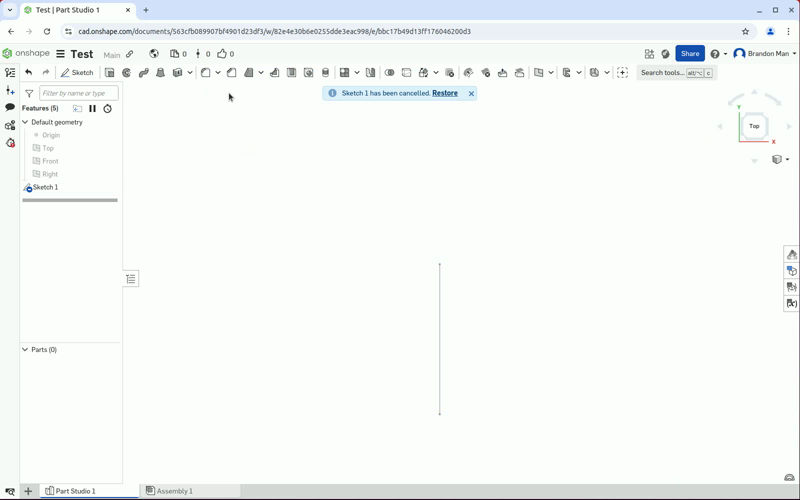
key(shift+s)
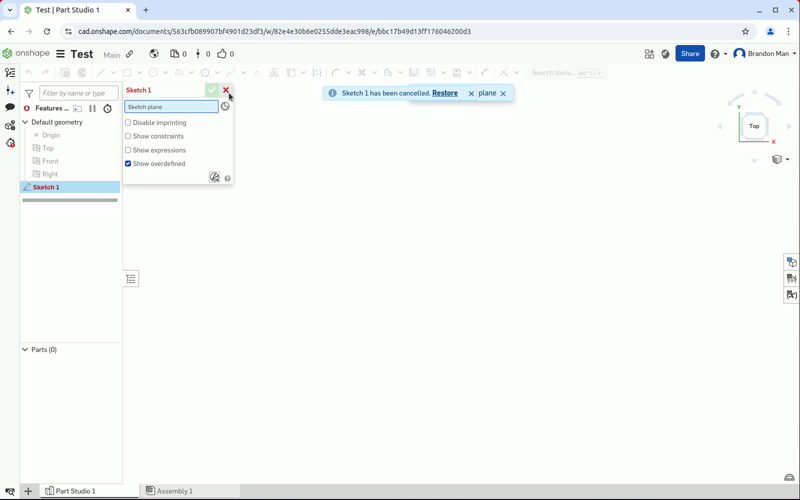
mouse_move(73, 150)
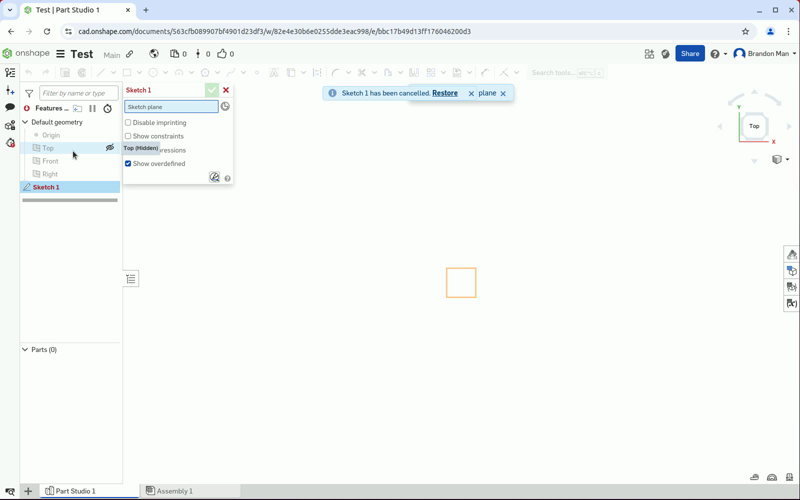
click(73, 150)
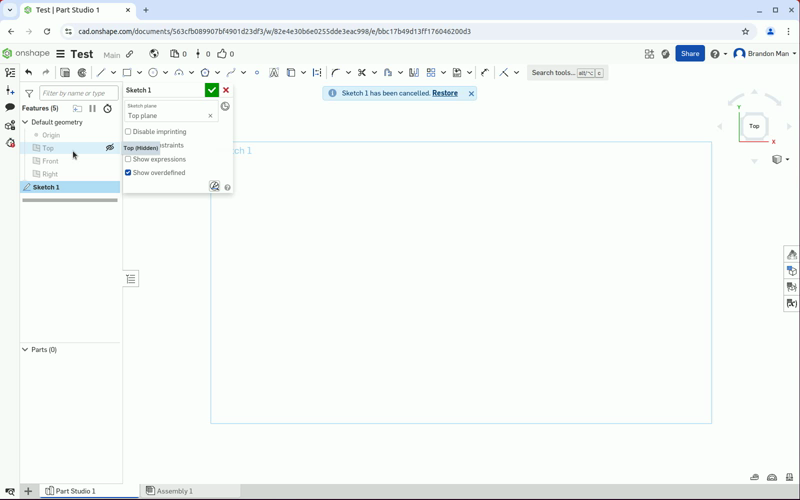
mouse_move(73, 352)
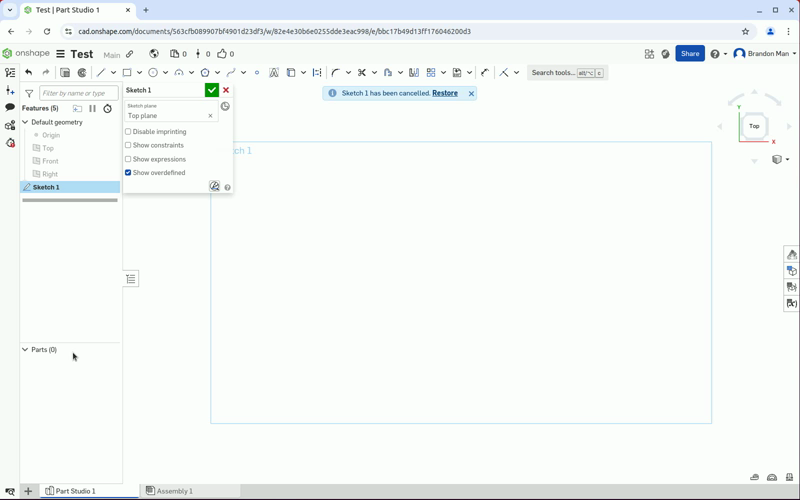
key(y)
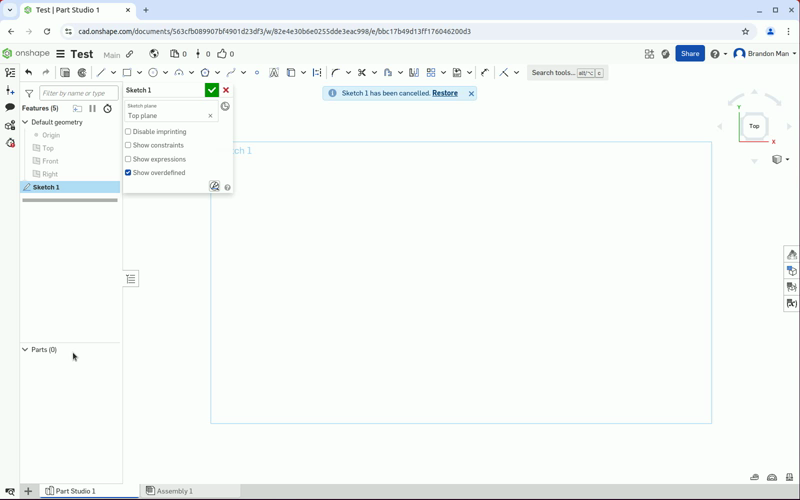
key(l)
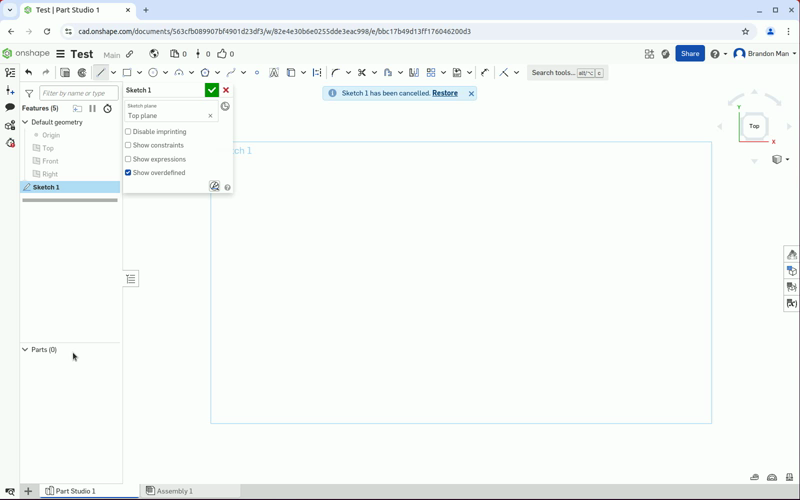
key_down(shift)
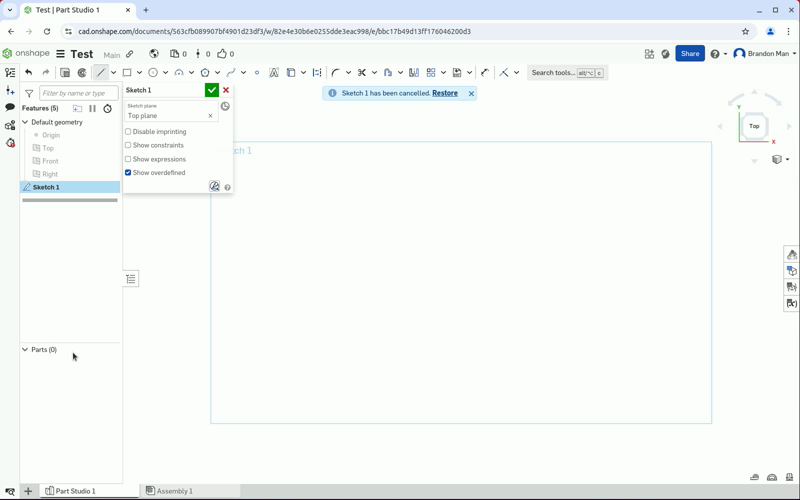
mouse_move(436, 335)
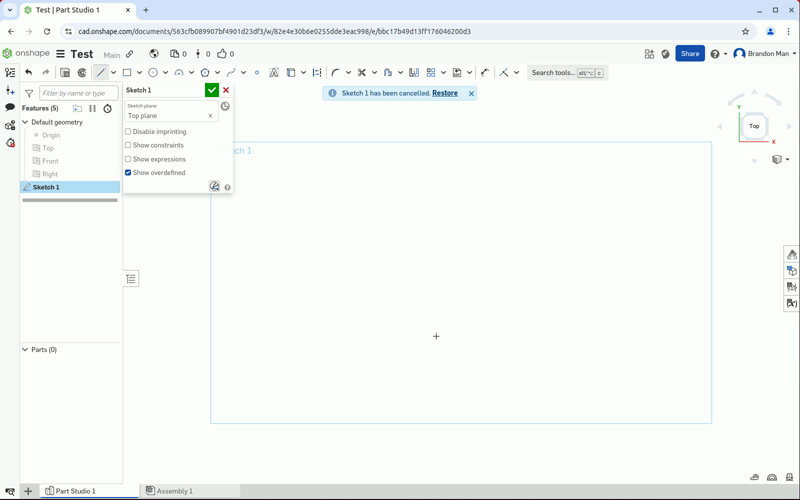
click(436, 335)
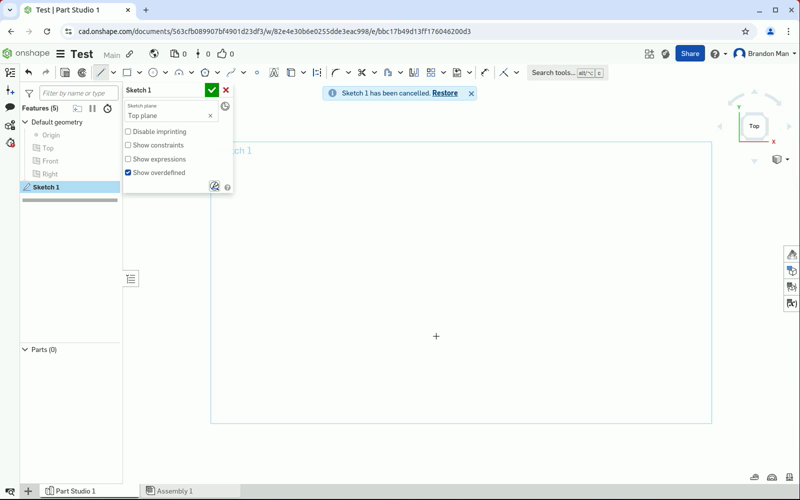
key_up(shift)
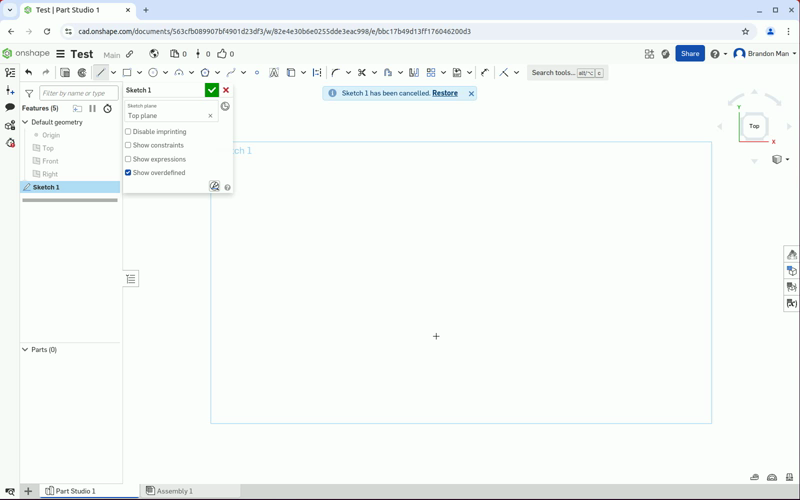
key_down(shift)
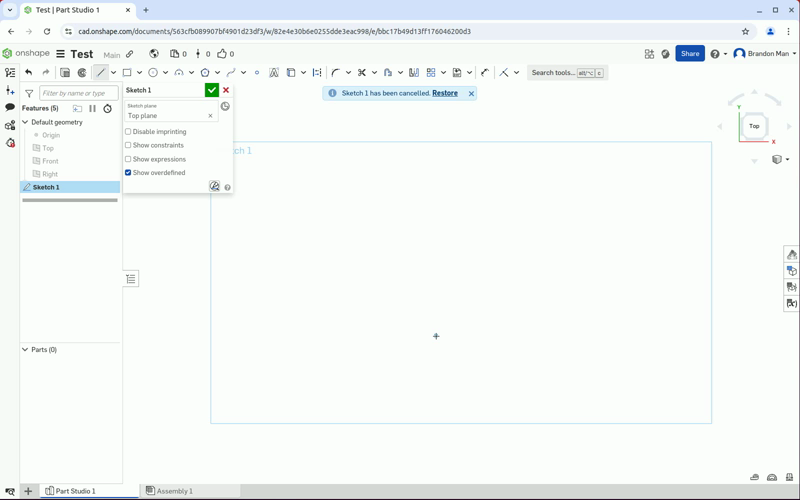
mouse_move(466, 335)
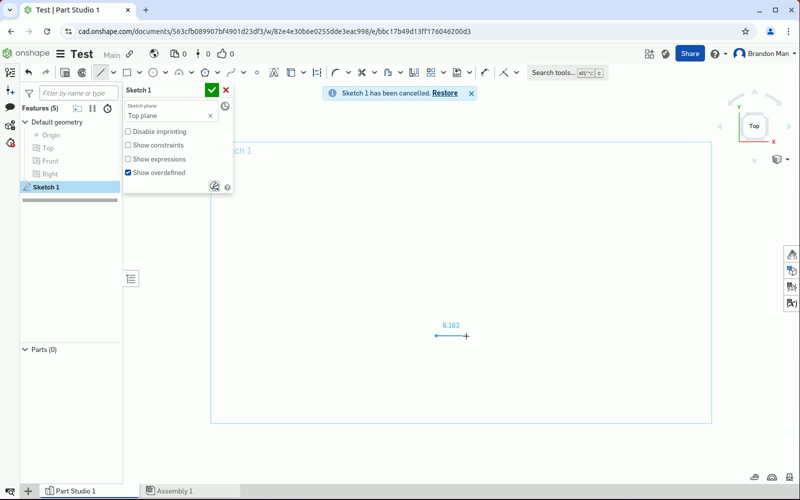
mouse_move(441, 335)
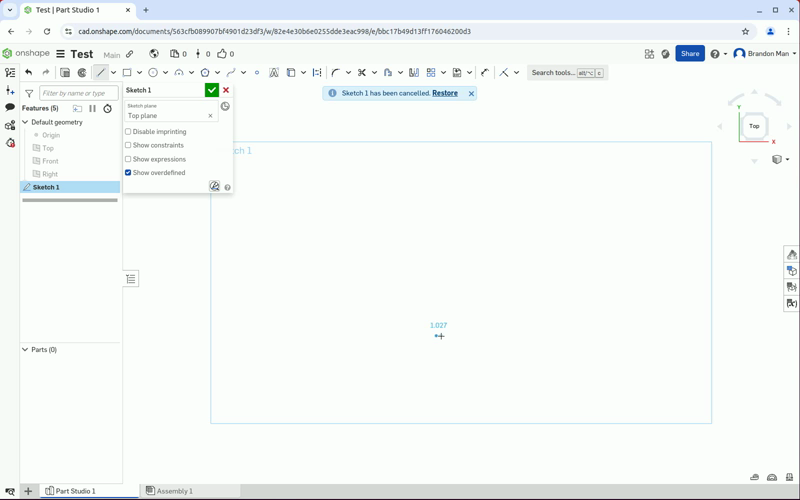
scroll(6)
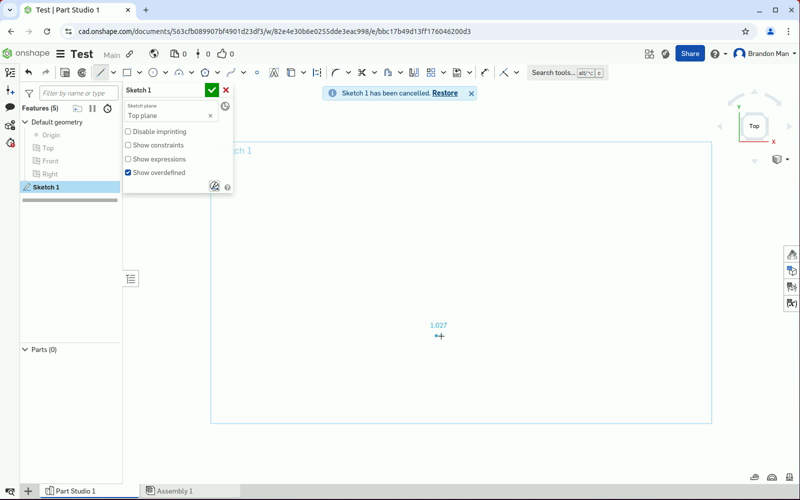
scroll(6)
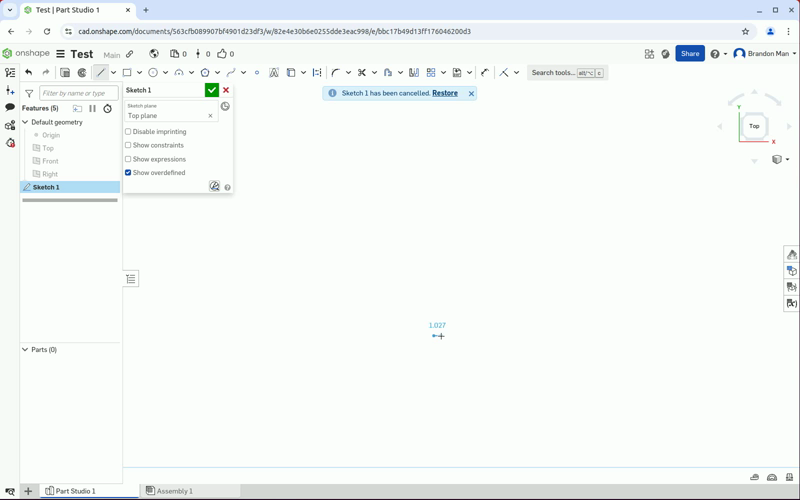
scroll(6)
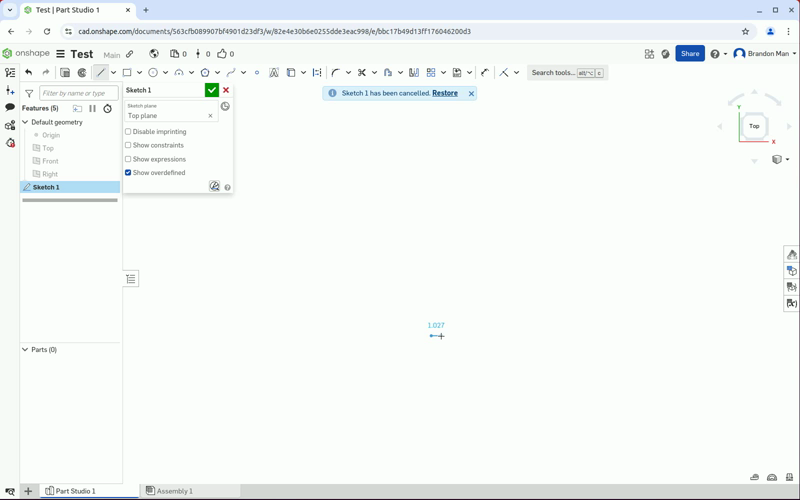
scroll(6)
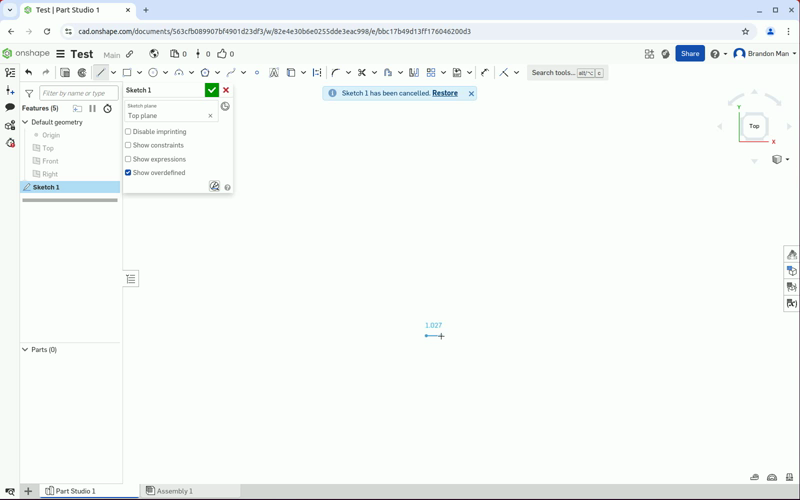
scroll(6)
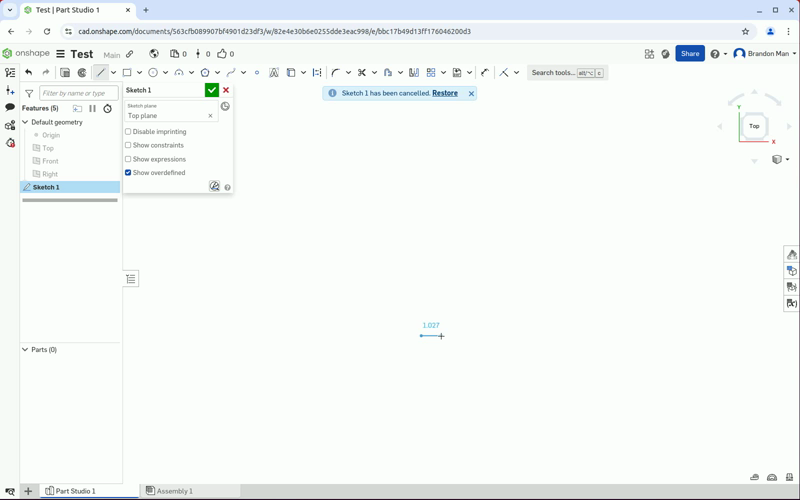
scroll(6)
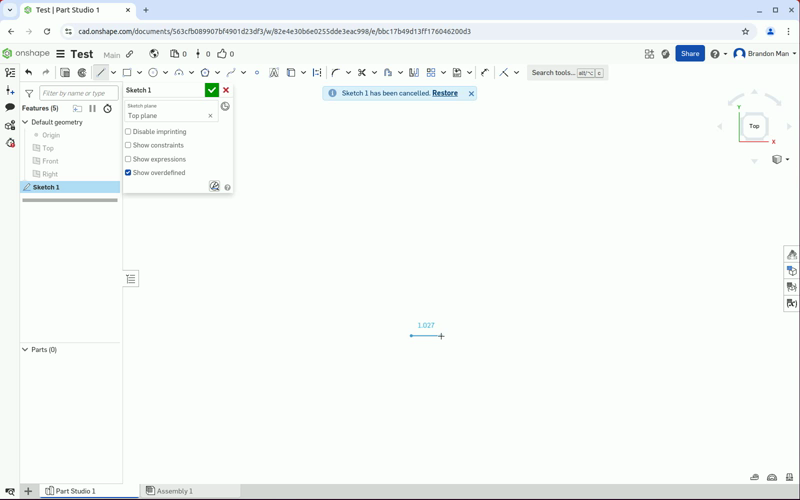
scroll(6)
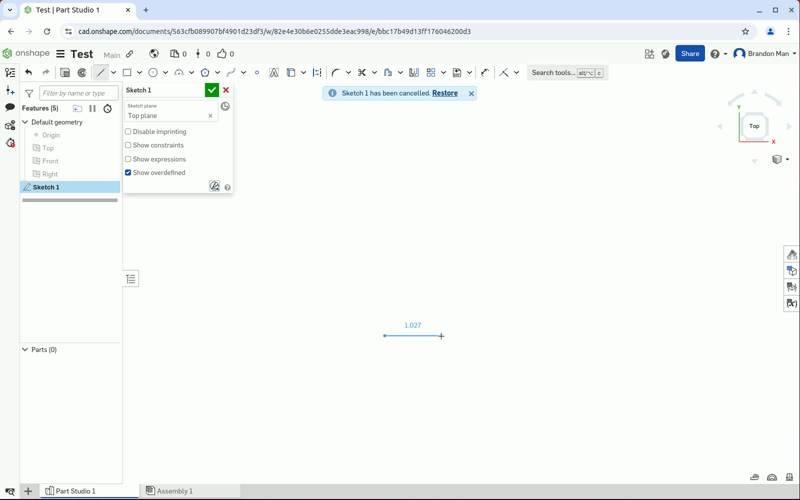
click(441, 335)
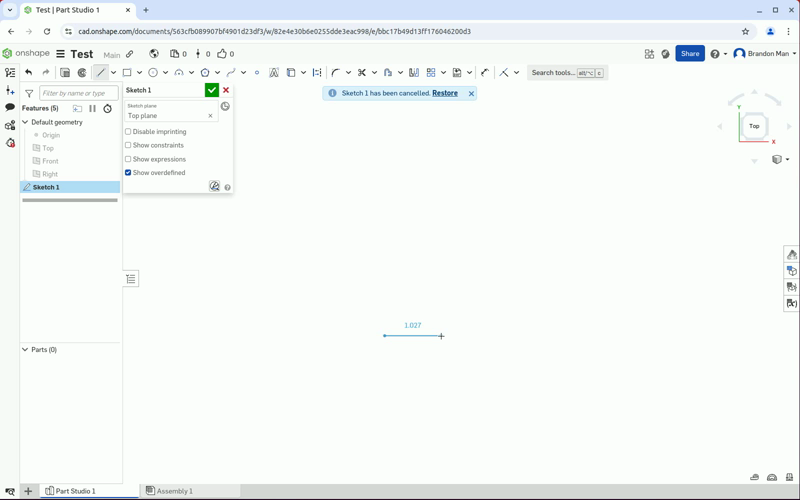
scroll(-6)
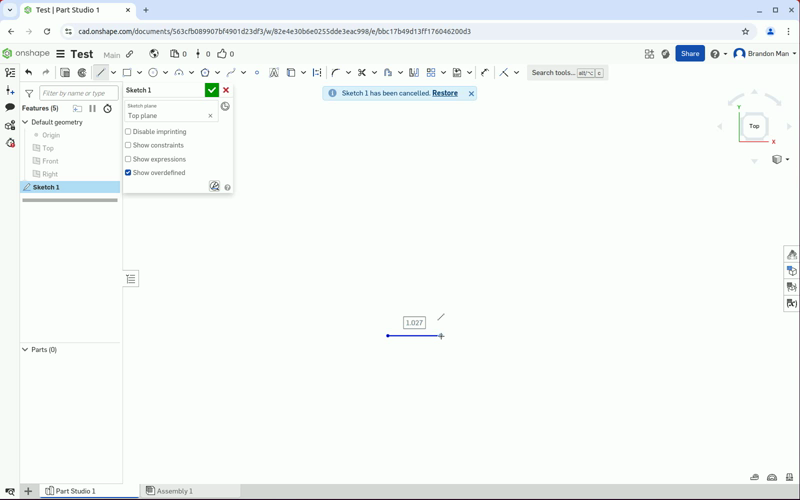
scroll(-6)
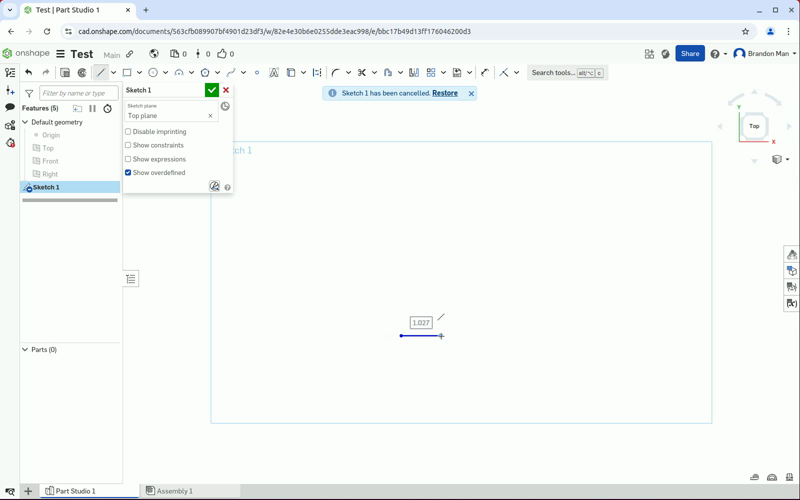
scroll(-6)
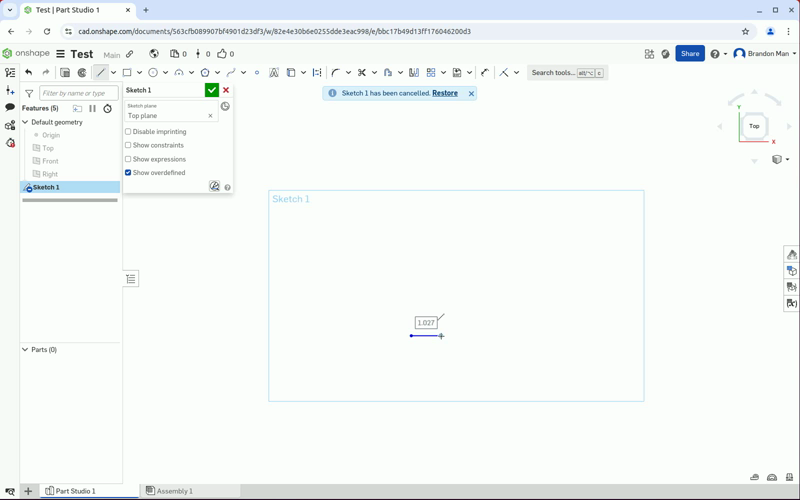
scroll(-6)
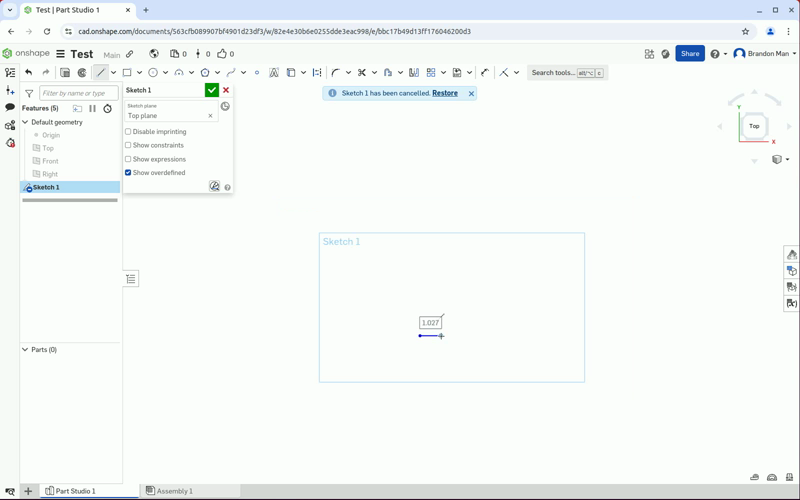
scroll(-6)
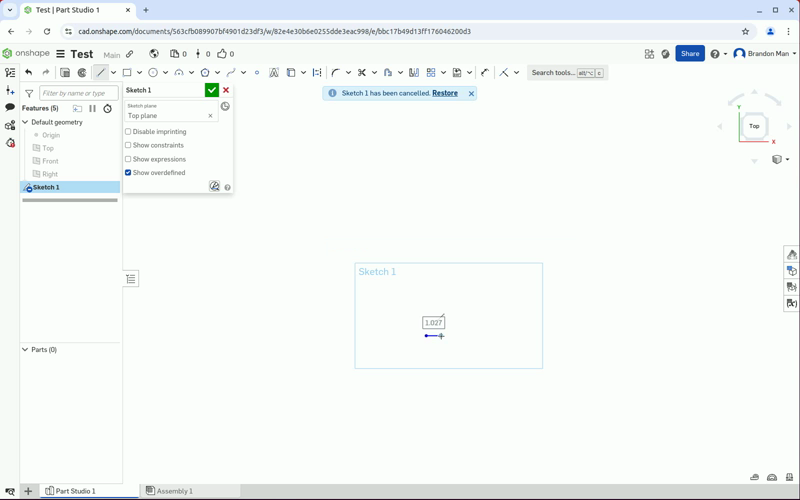
scroll(-6)
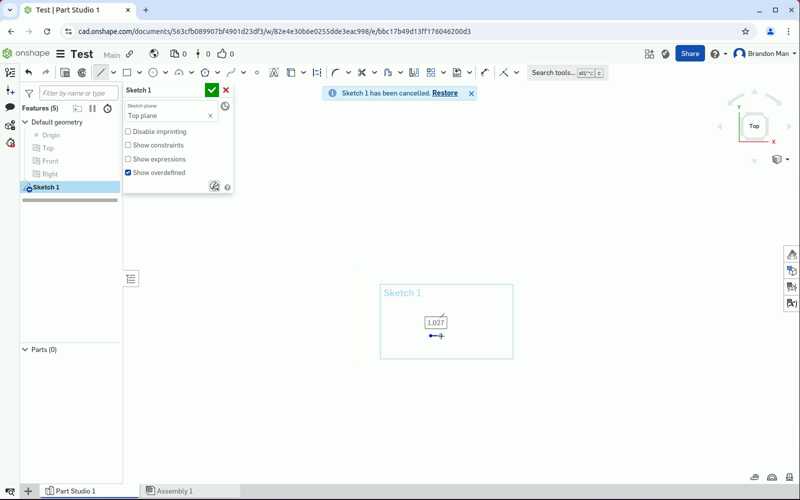
scroll(-6)
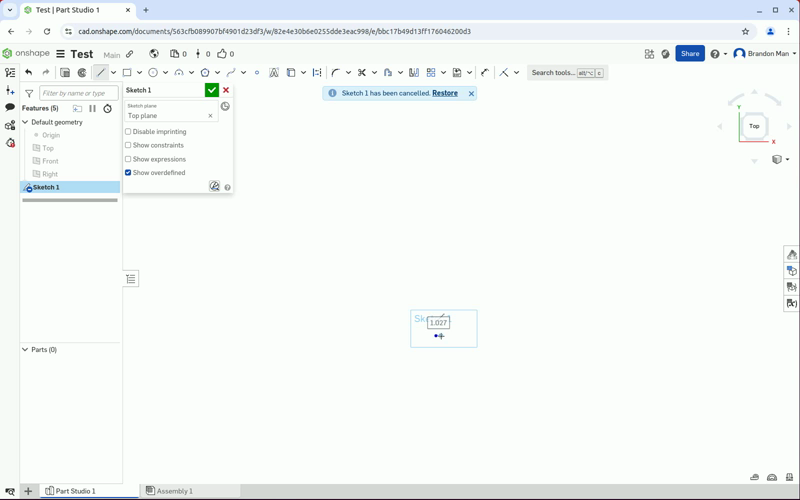
key_up(shift)
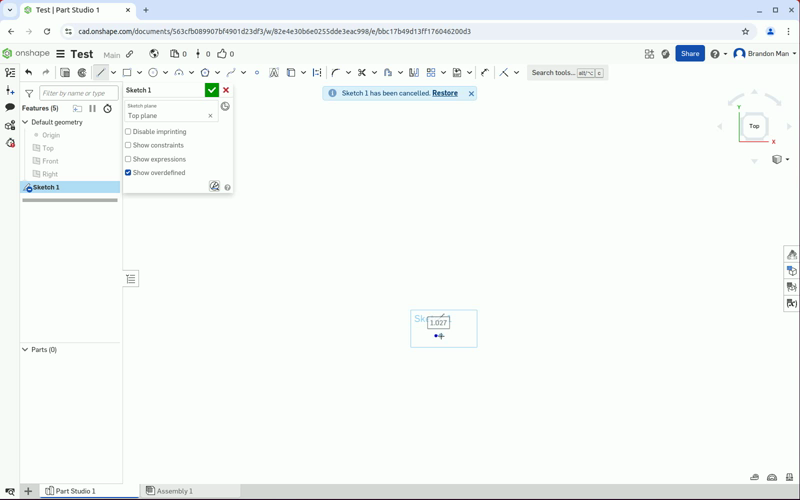
key_down(shift)
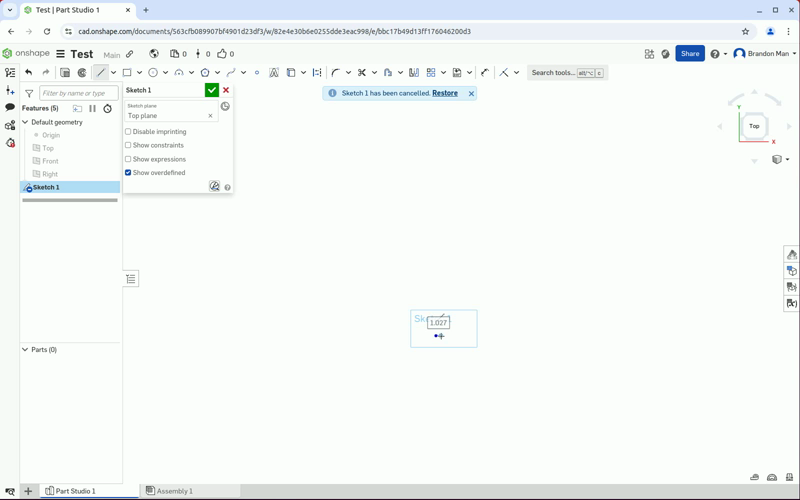
mouse_move(441, 220)
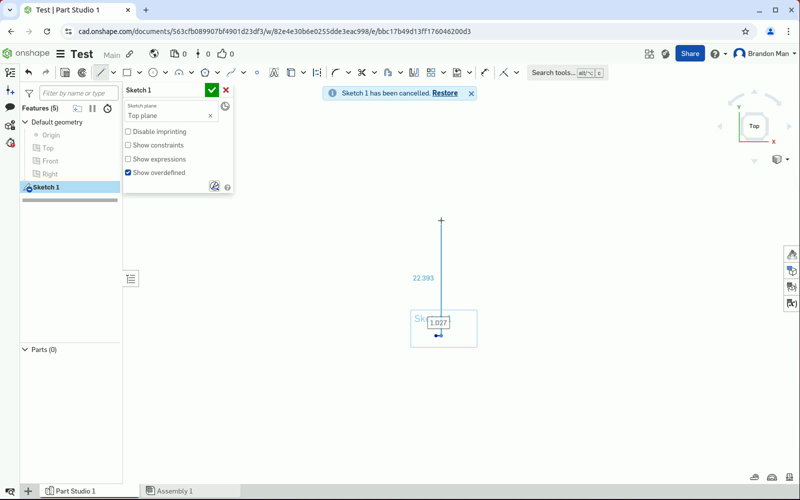
click(441, 220)
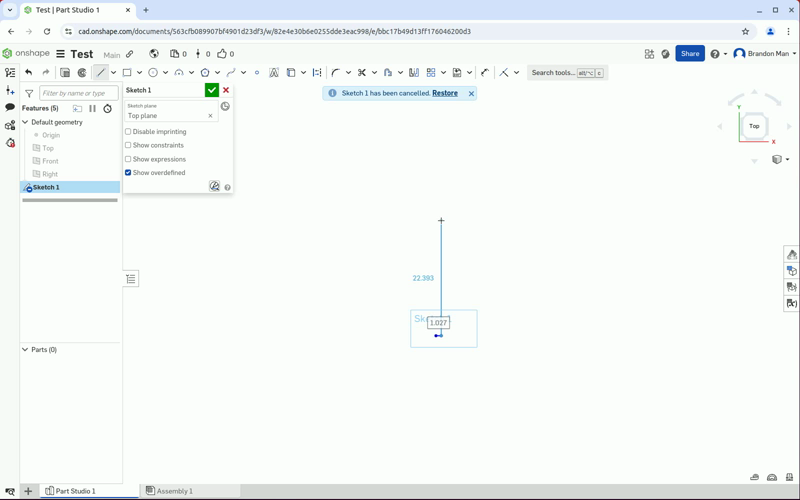
key_up(shift)
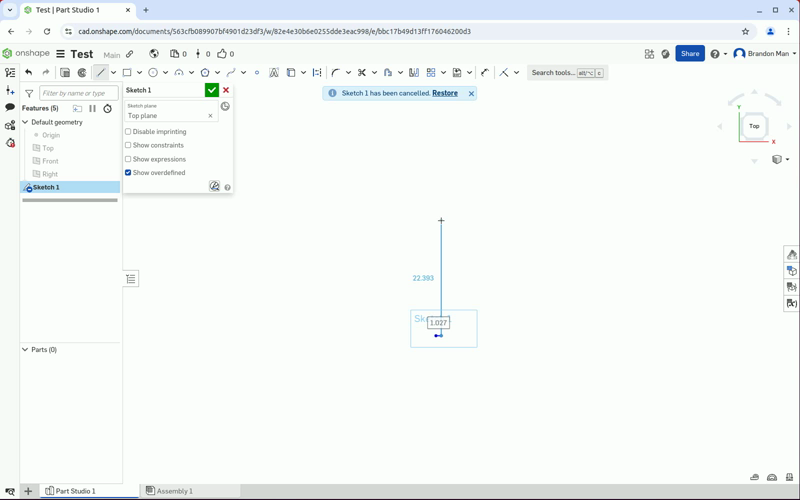
key_down(shift)
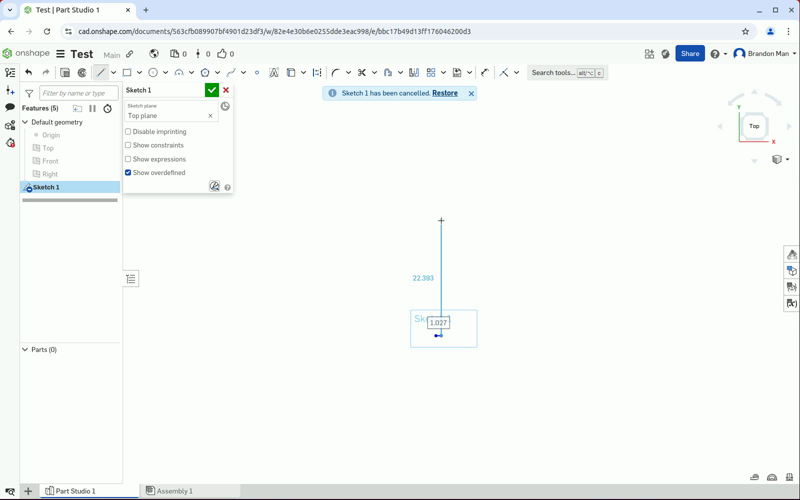
mouse_move(471, 220)
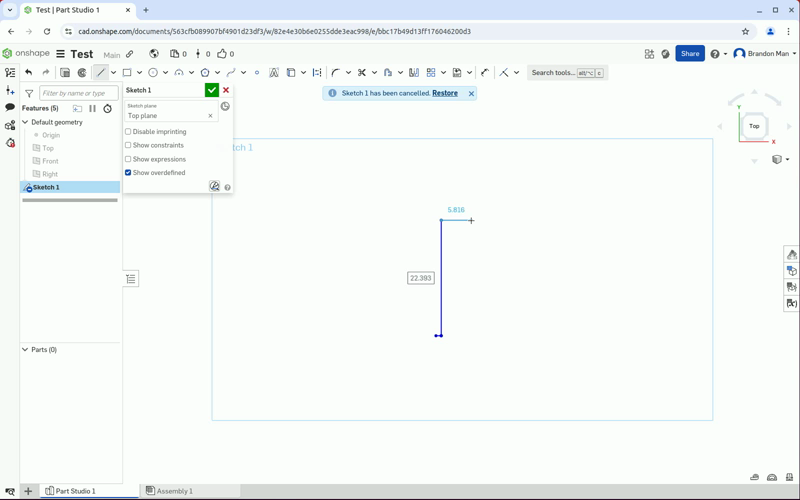
mouse_move(494, 220)
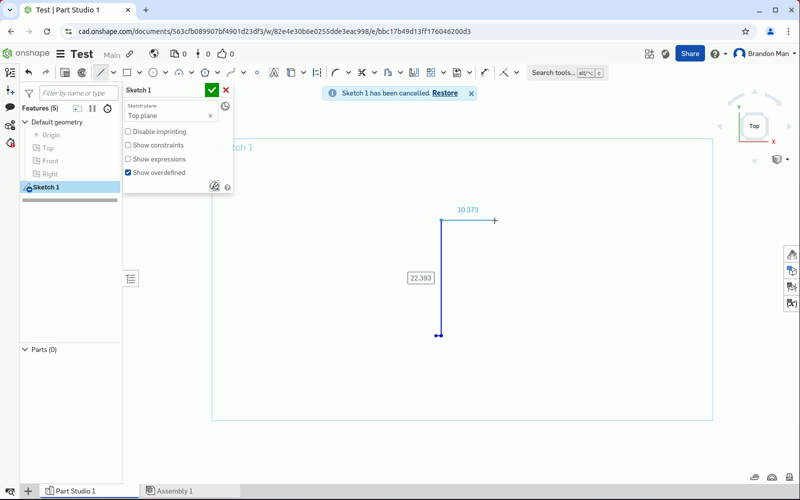
click(494, 220)
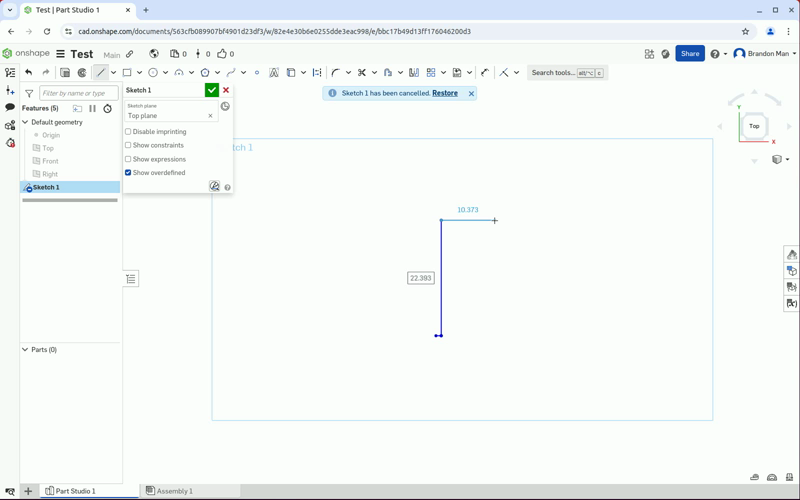
key_up(shift)
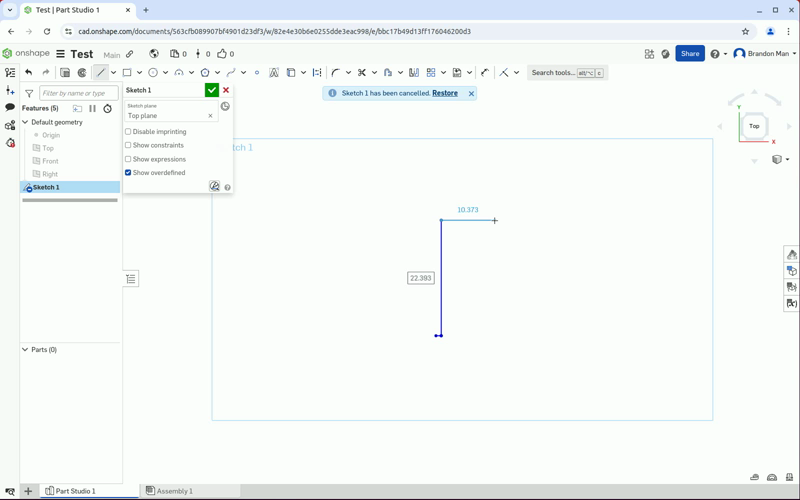
key_down(shift)
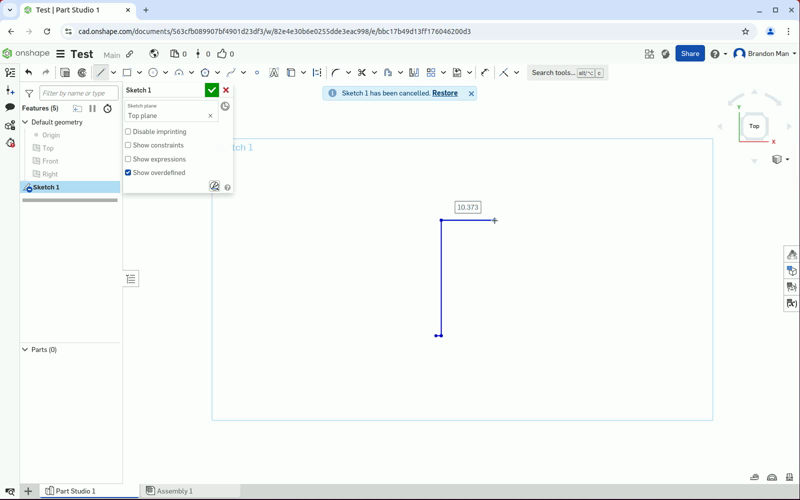
mouse_move(494, 335)
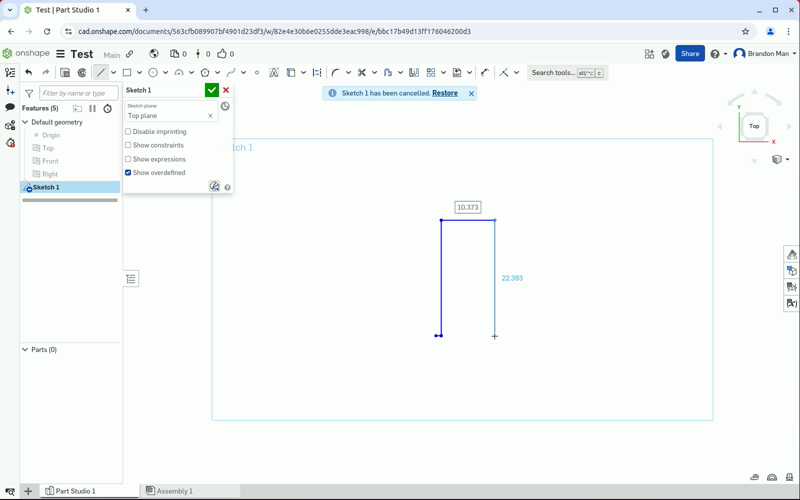
click(494, 335)
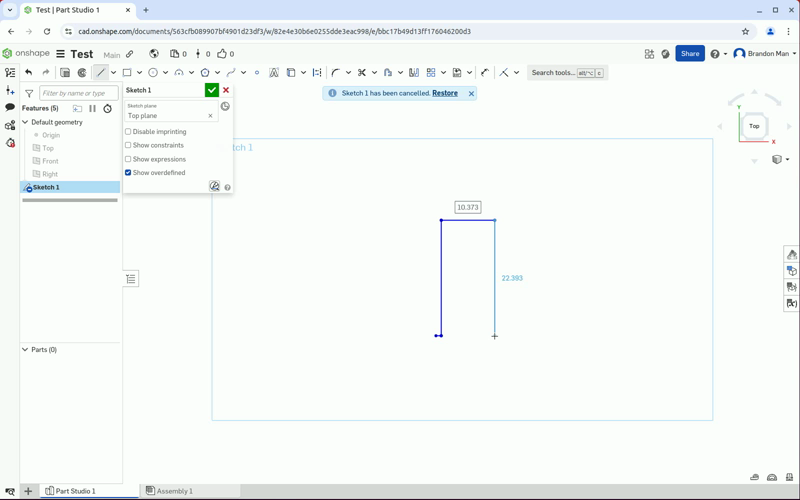
key_up(shift)
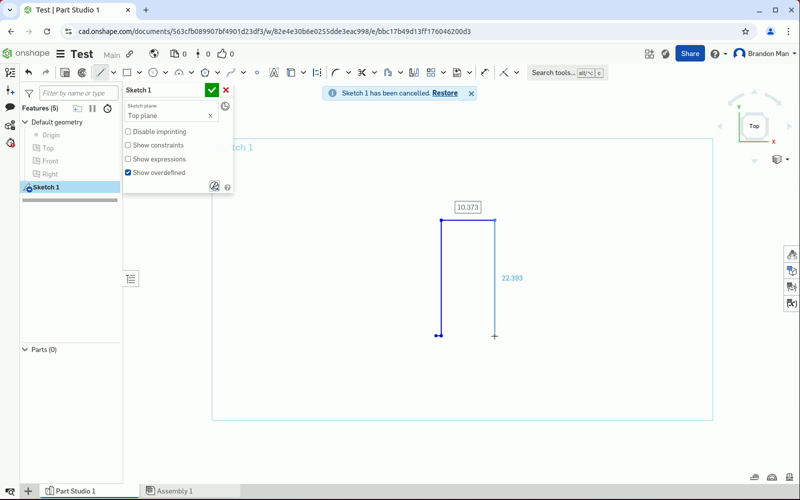
key_down(shift)
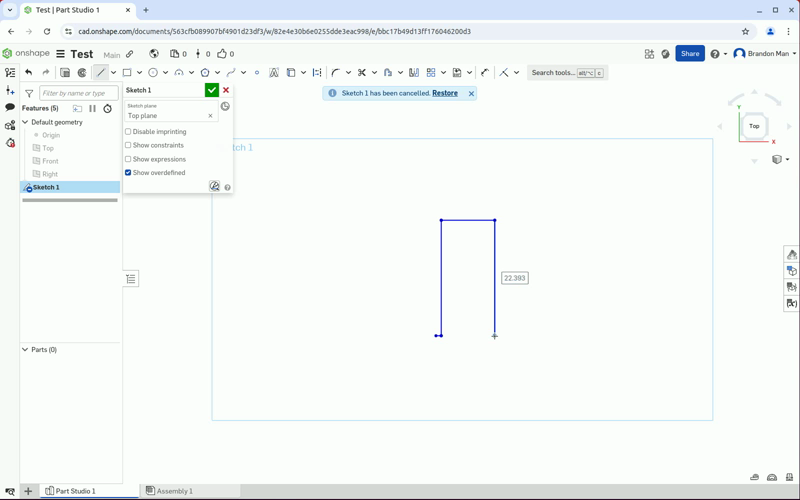
mouse_move(524, 335)
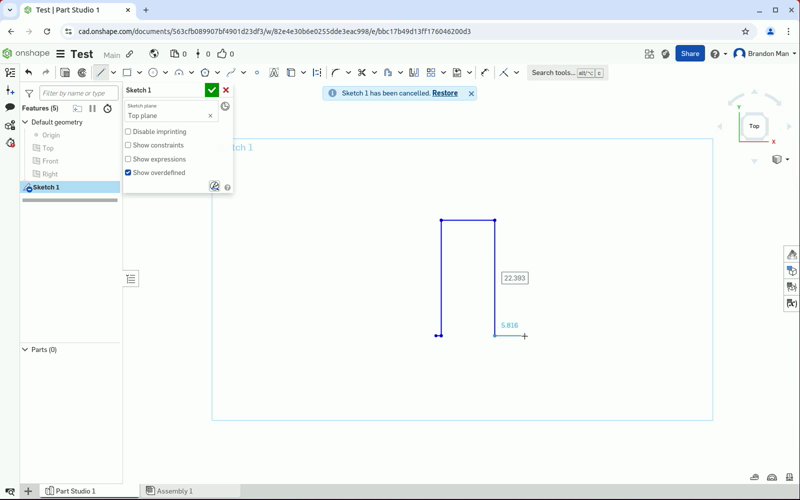
mouse_move(499, 335)
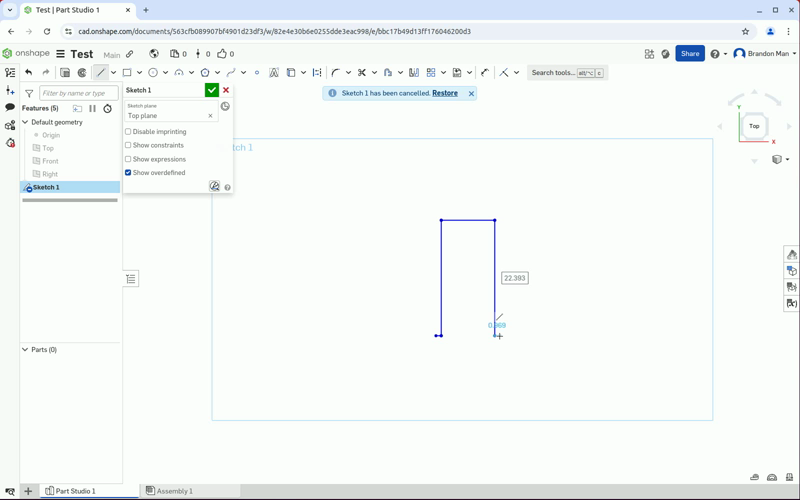
scroll(6)
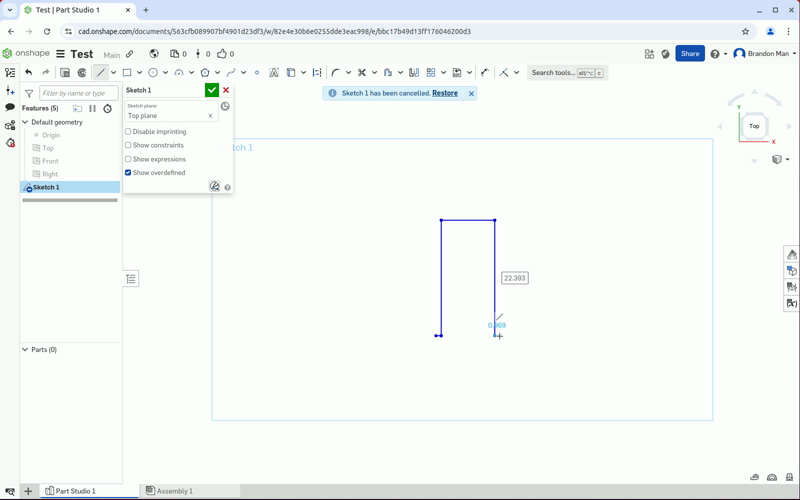
scroll(6)
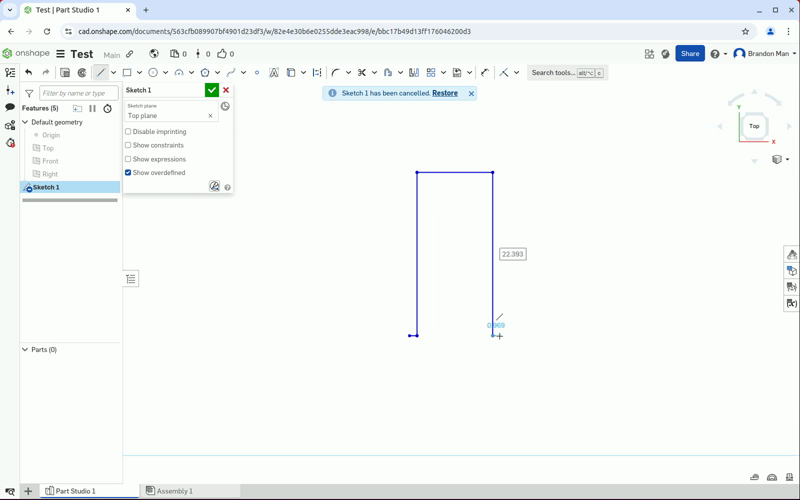
scroll(6)
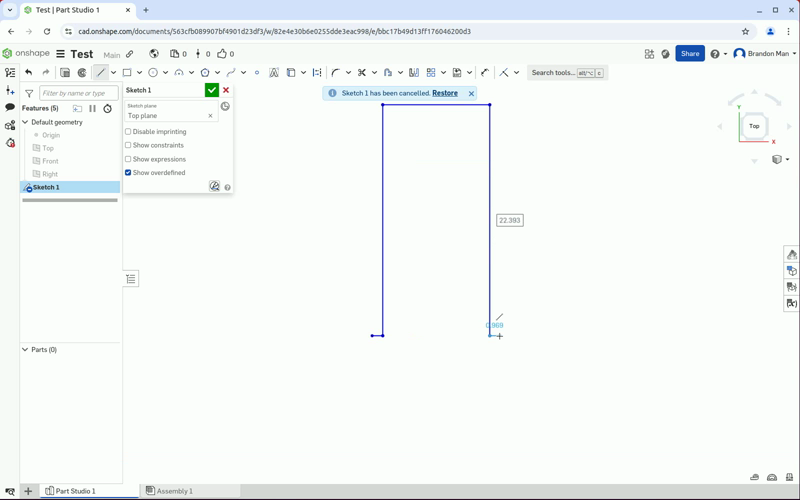
scroll(6)
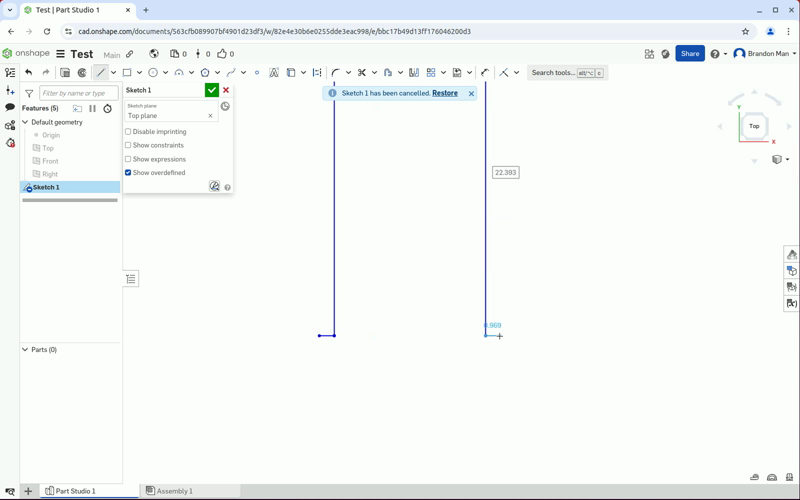
scroll(6)
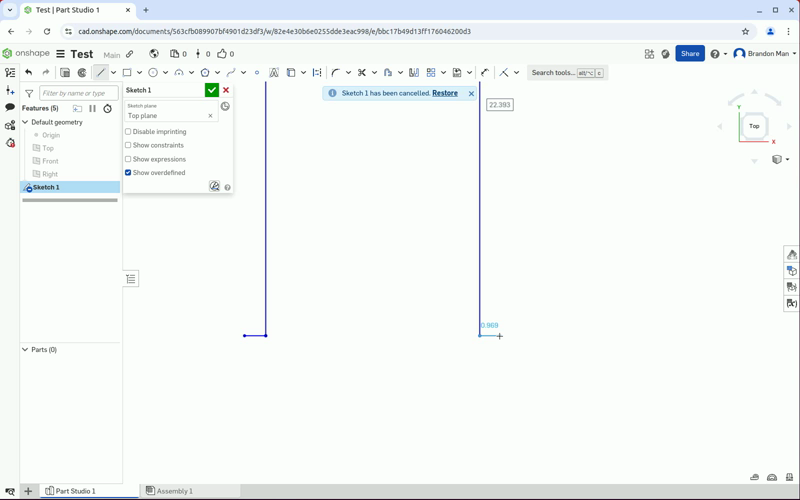
scroll(6)
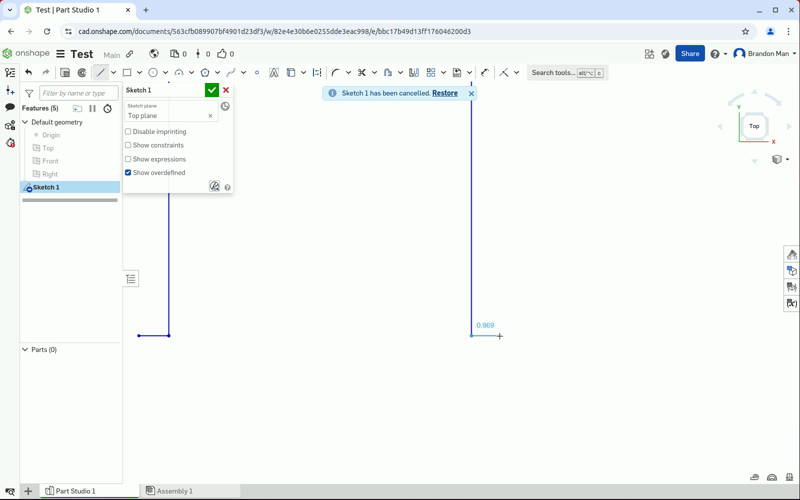
scroll(6)
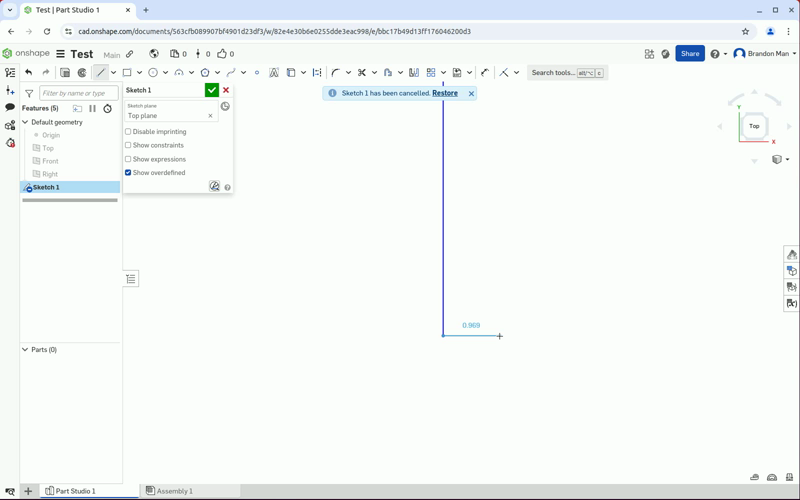
click(499, 335)
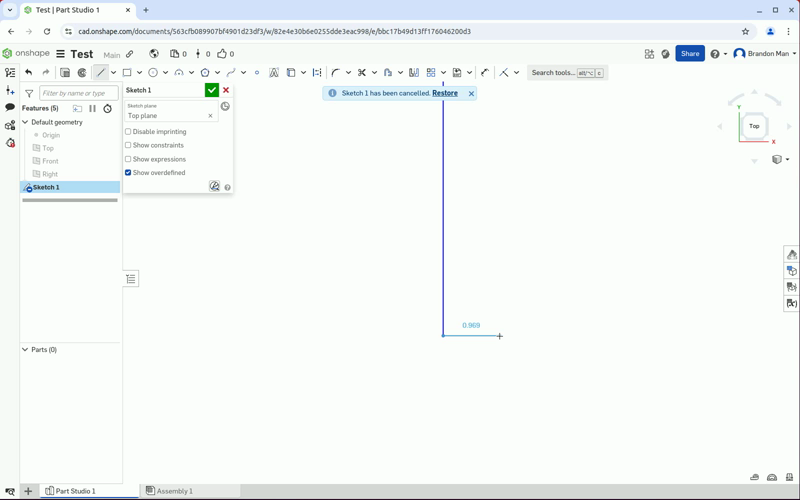
scroll(-6)
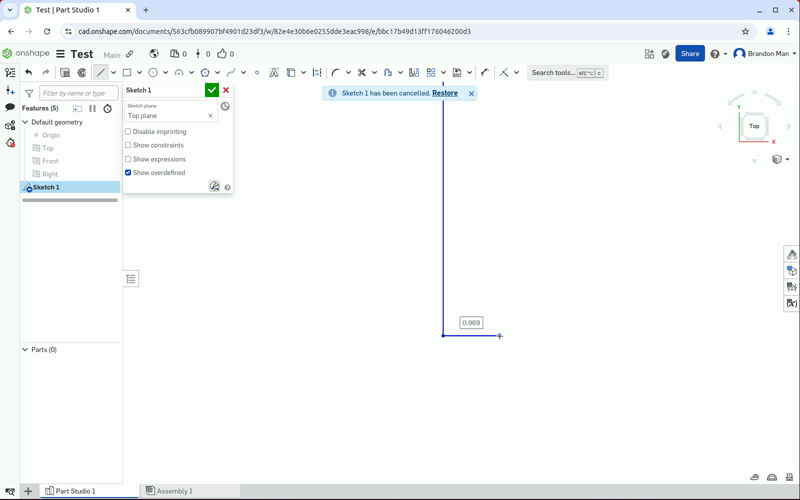
scroll(-6)
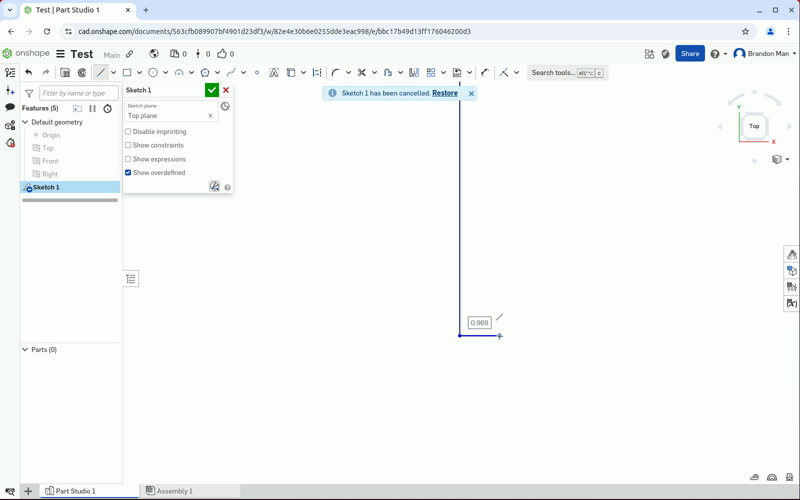
scroll(-6)
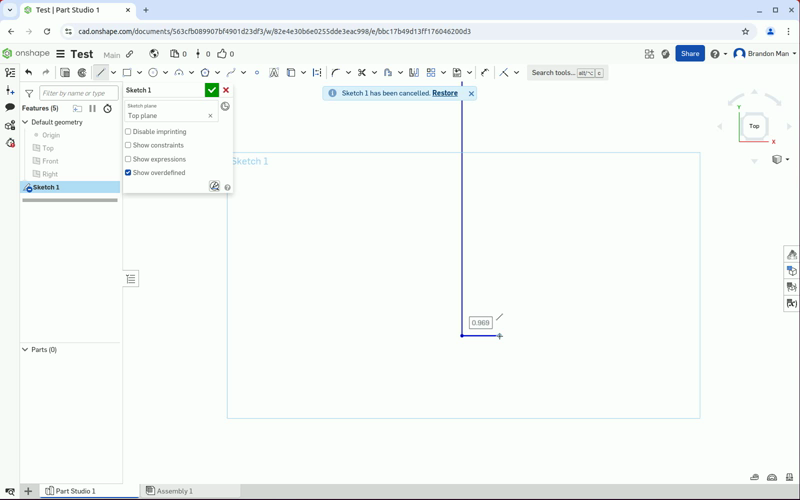
scroll(-6)
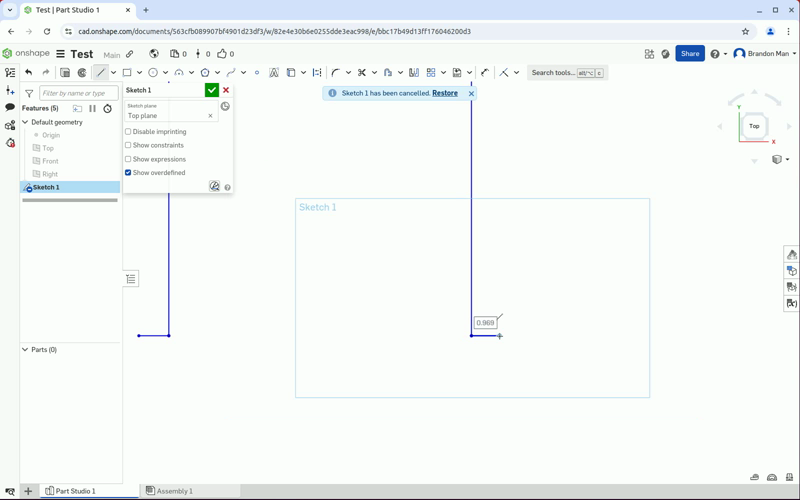
scroll(-6)
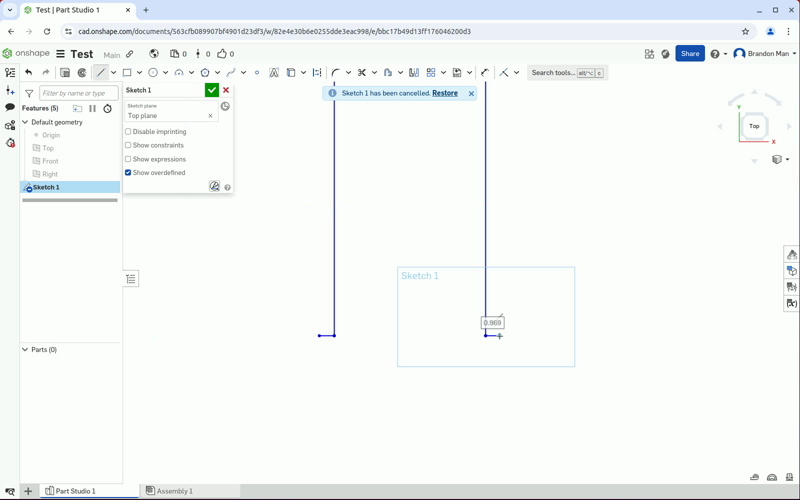
scroll(-6)
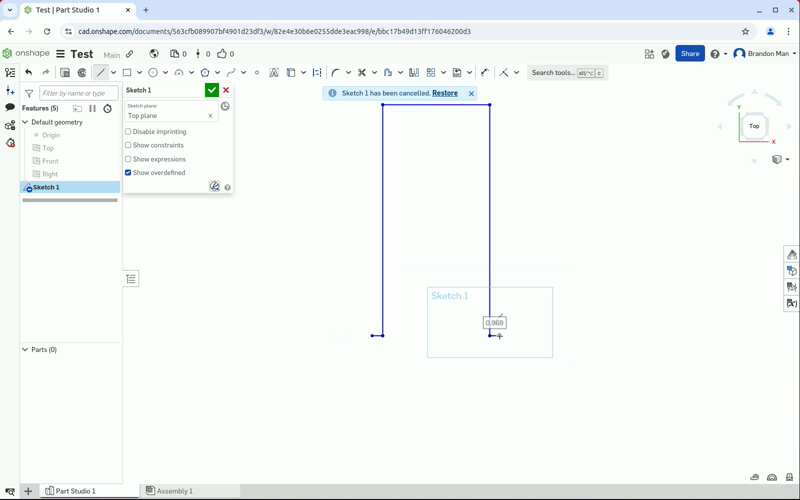
scroll(-6)
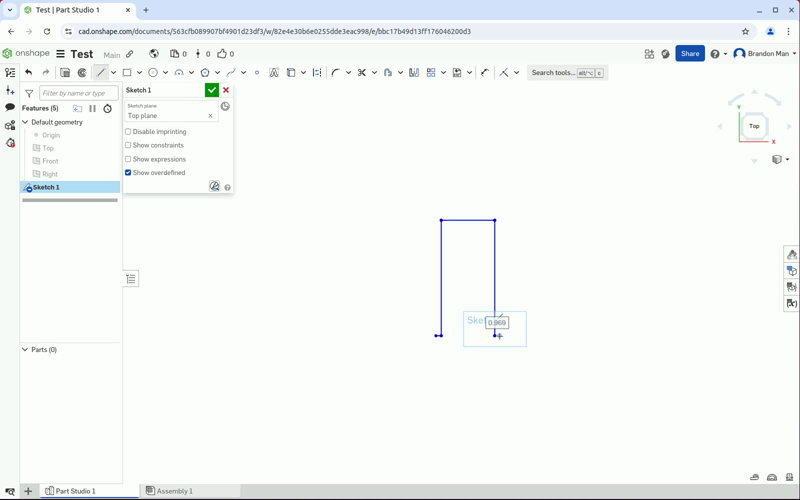
key_up(shift)
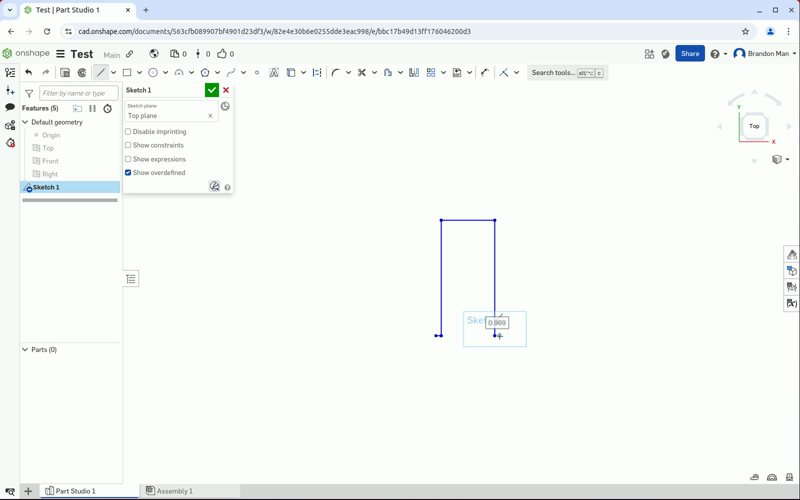
key_down(shift)
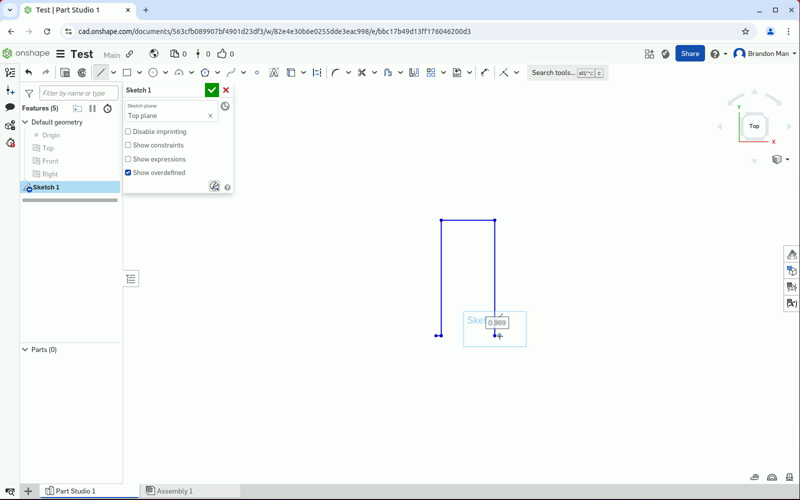
mouse_move(499, 215)
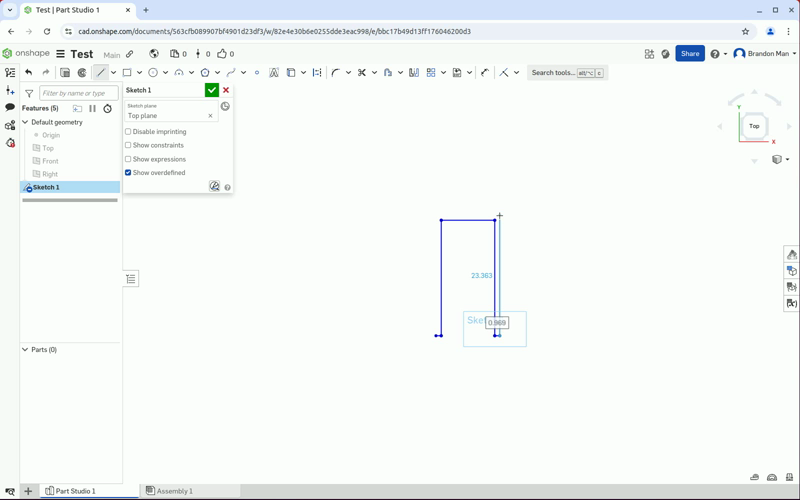
click(499, 215)
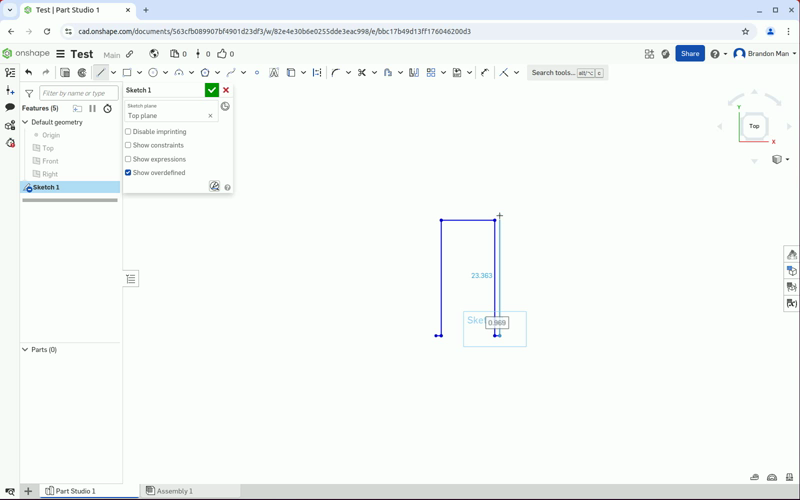
key_up(shift)
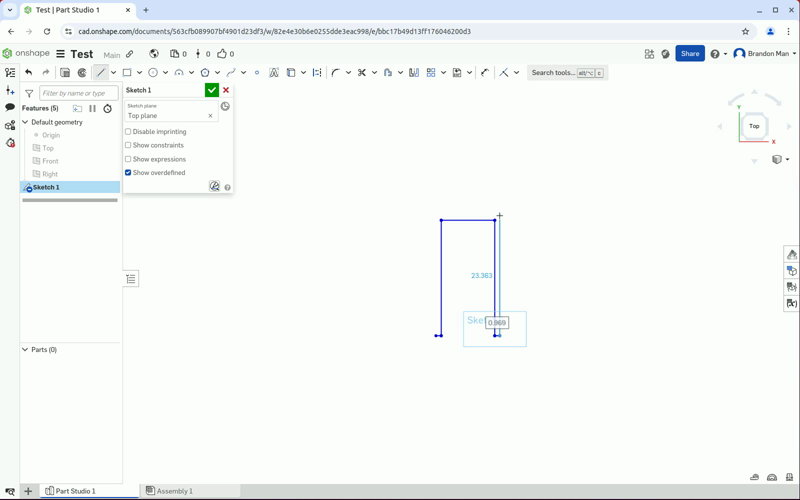
key_down(shift)
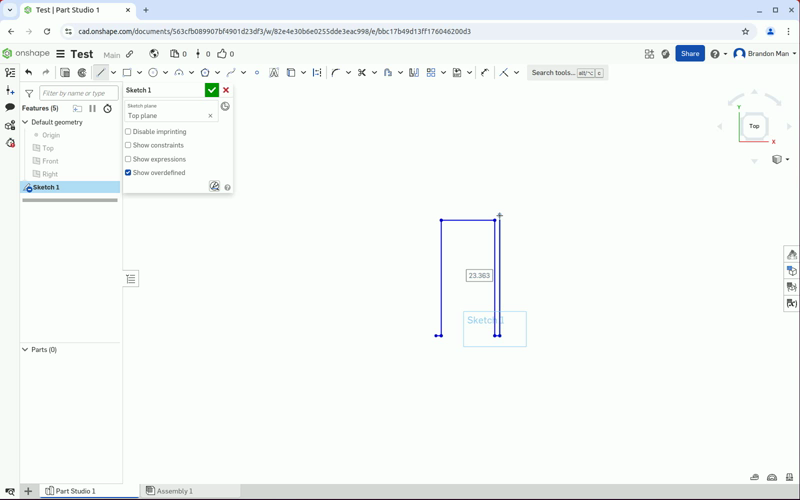
mouse_move(436, 215)
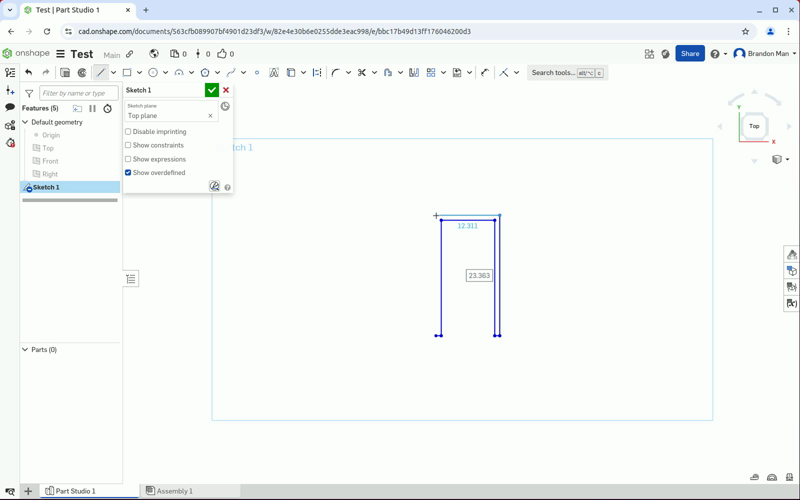
click(436, 215)
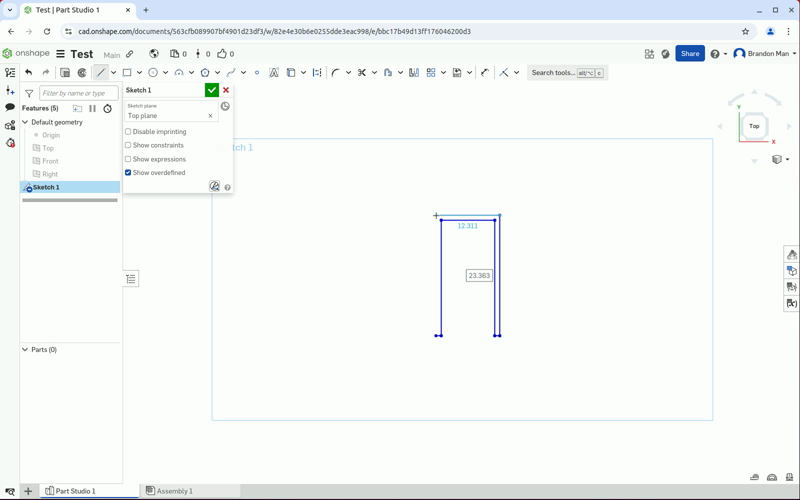
key_up(shift)
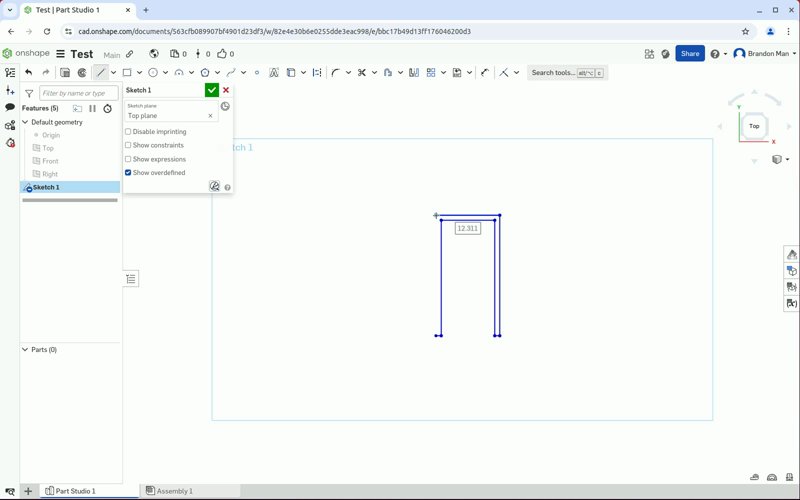
key_down(shift)
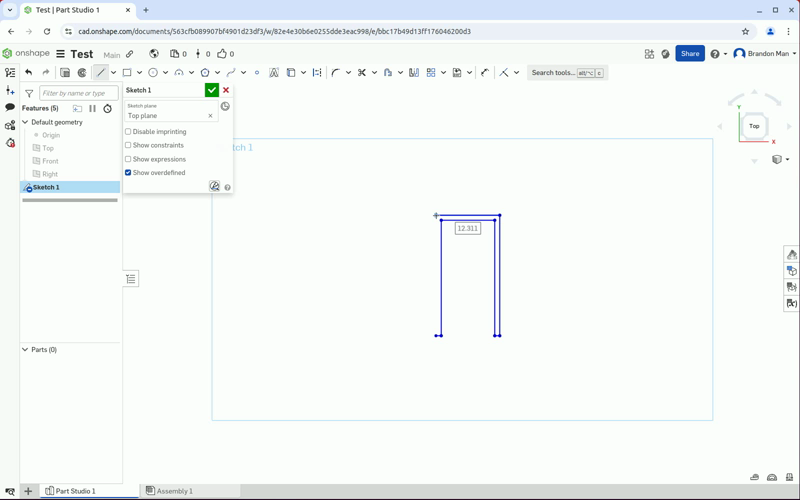
mouse_move(466, 215)
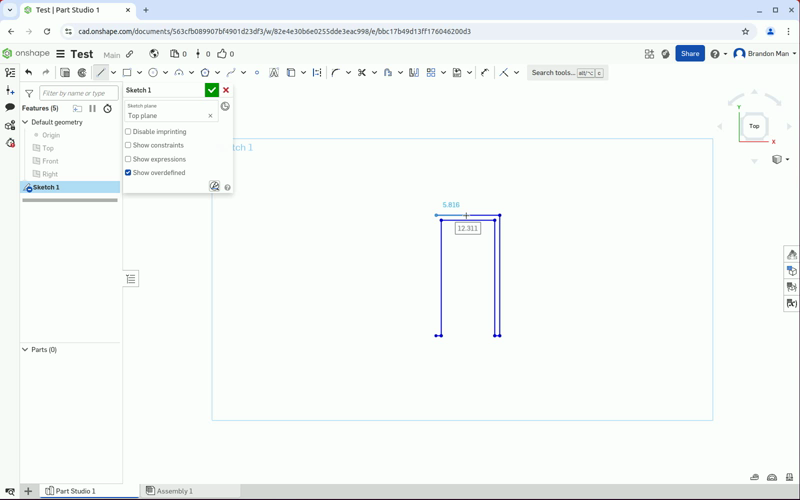
mouse_move(436, 272)
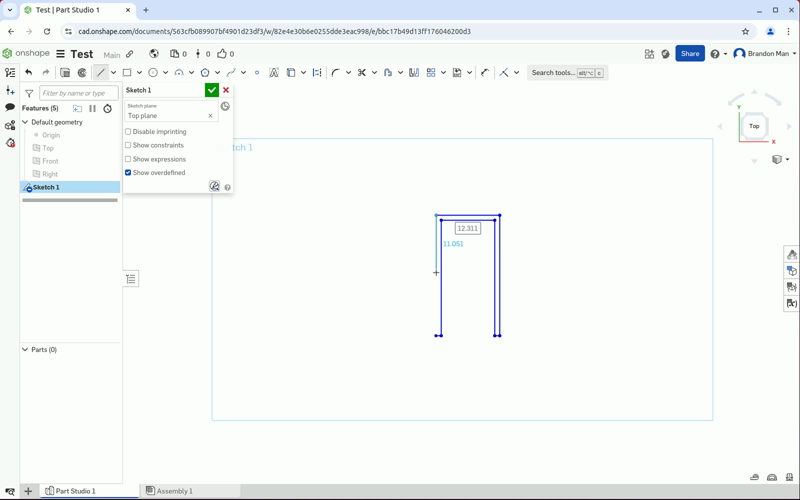
click(436, 272)
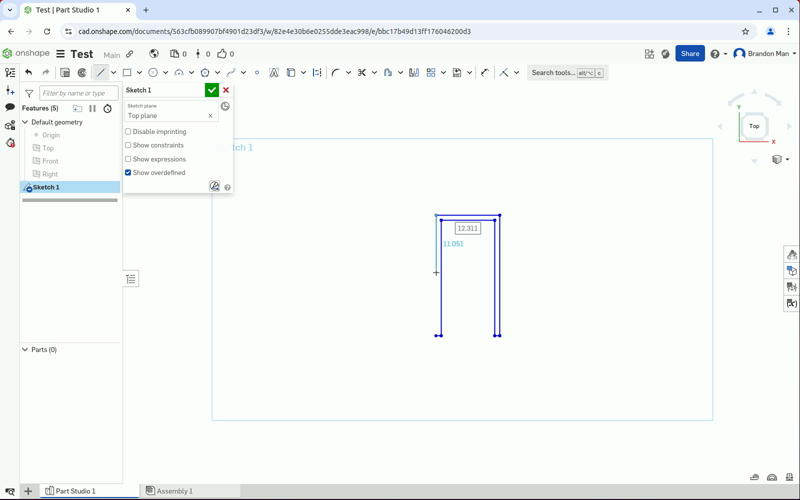
key_up(shift)
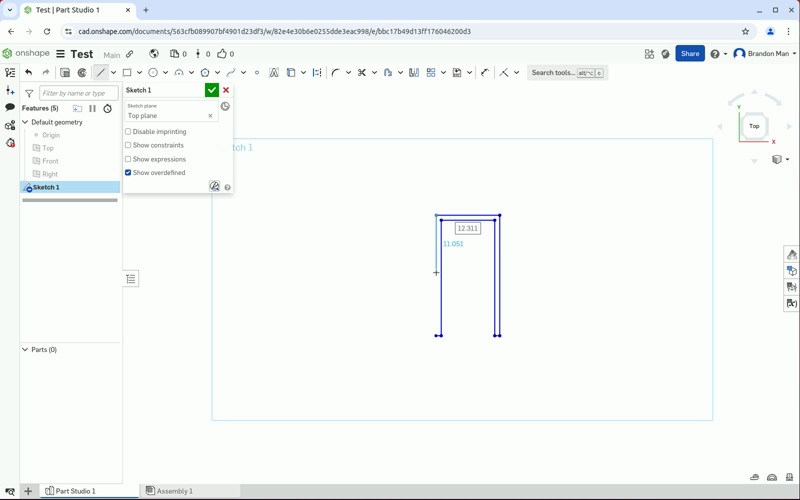
key_down(shift)
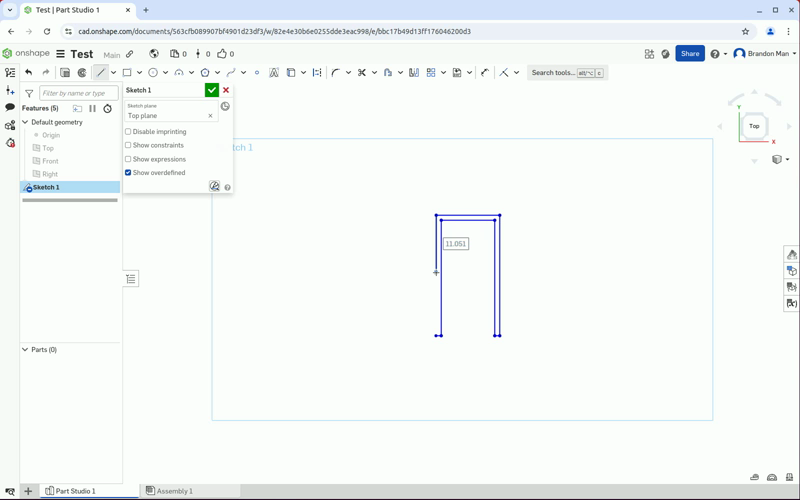
mouse_move(466, 272)
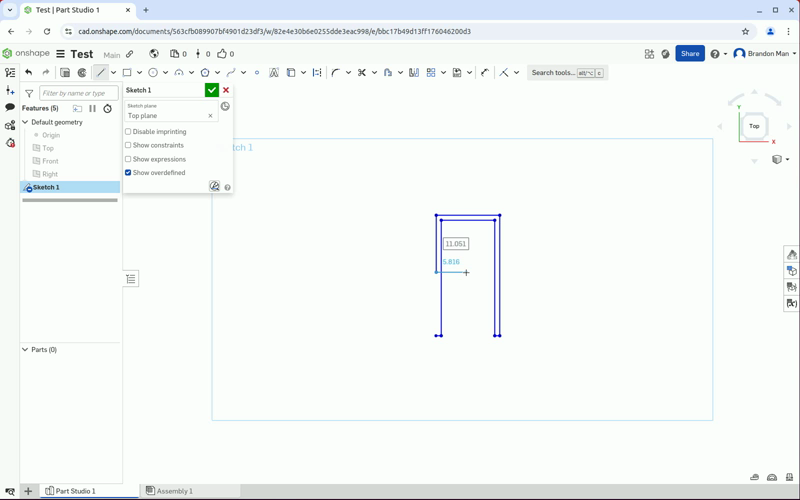
mouse_move(436, 278)
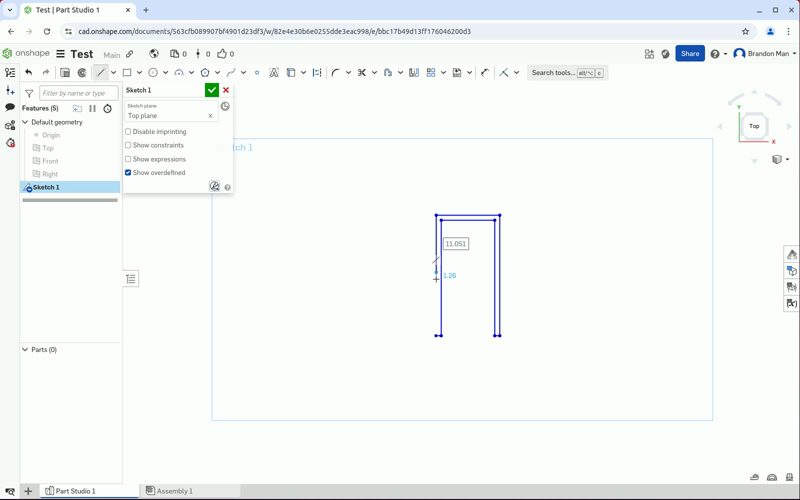
scroll(6)
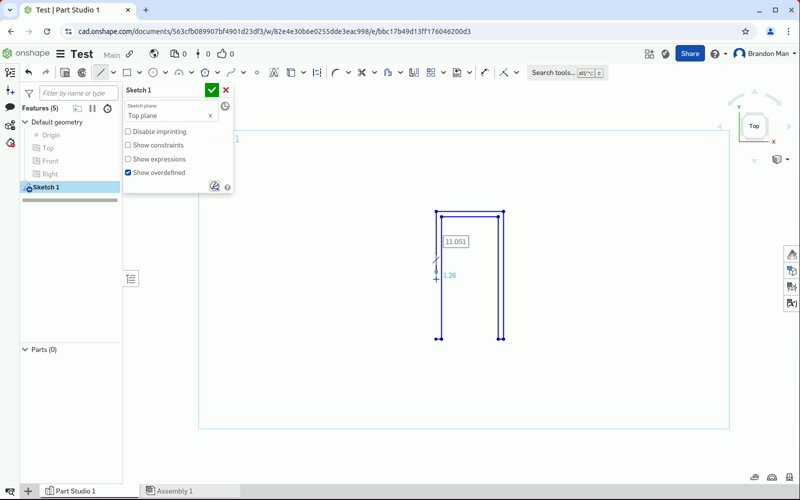
scroll(6)
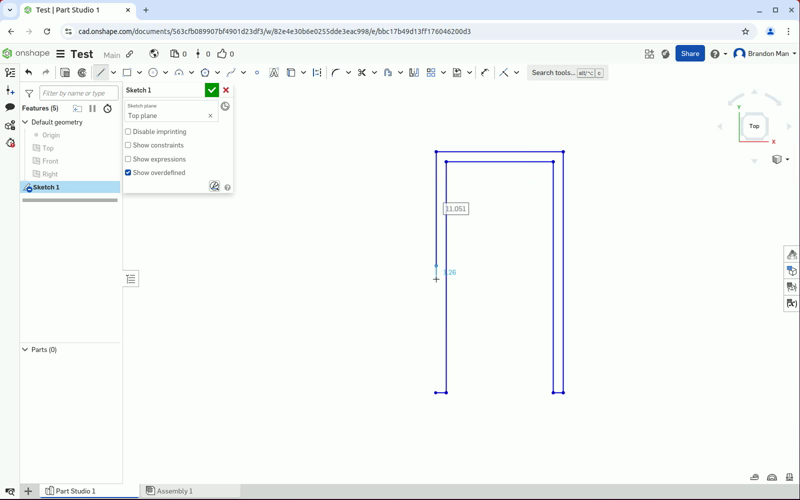
scroll(6)
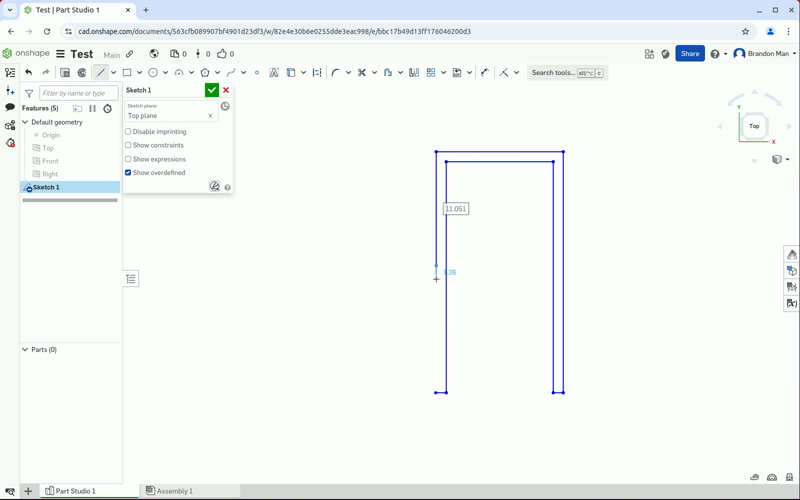
scroll(6)
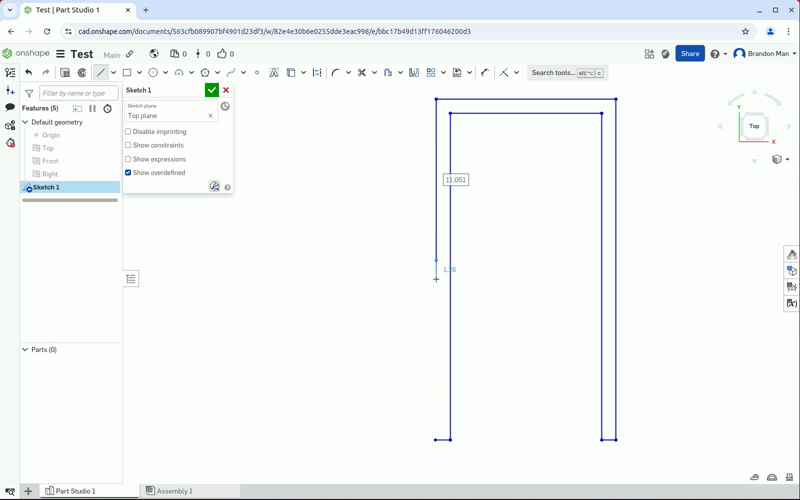
scroll(6)
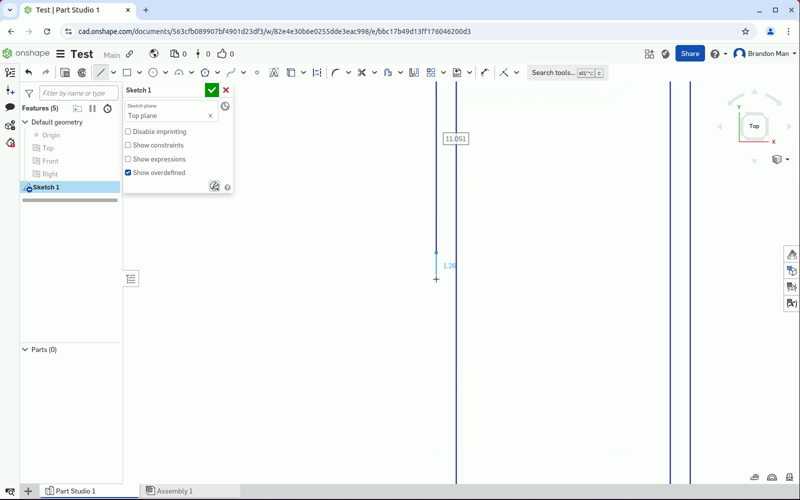
scroll(6)
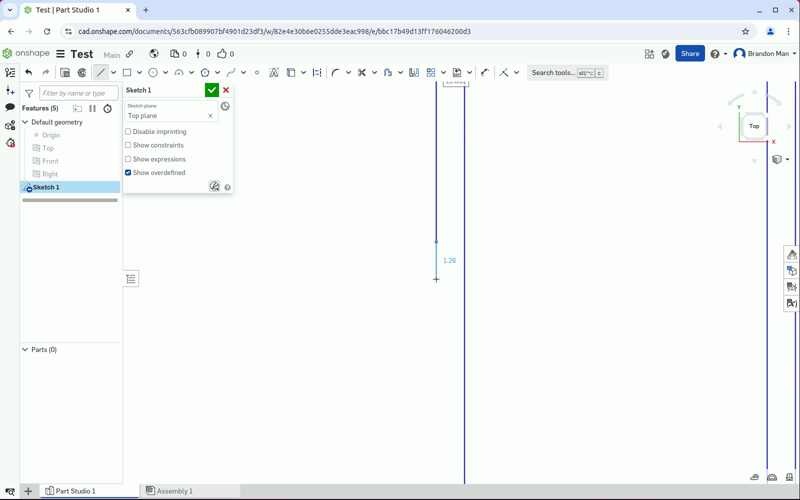
scroll(6)
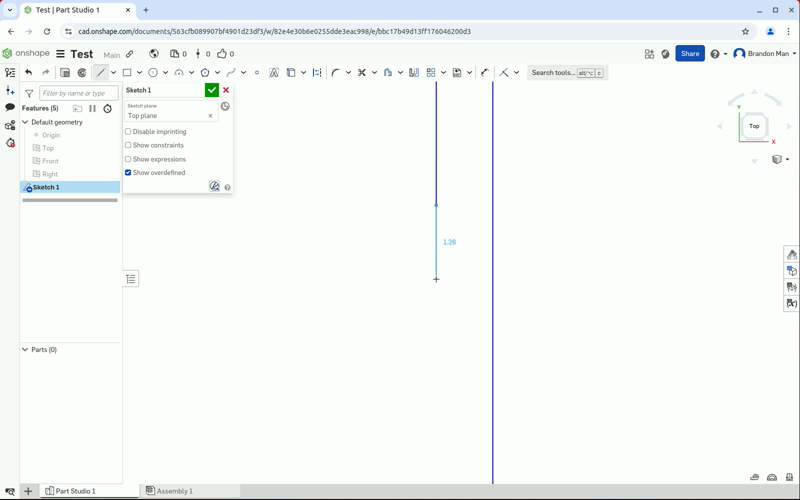
click(436, 278)
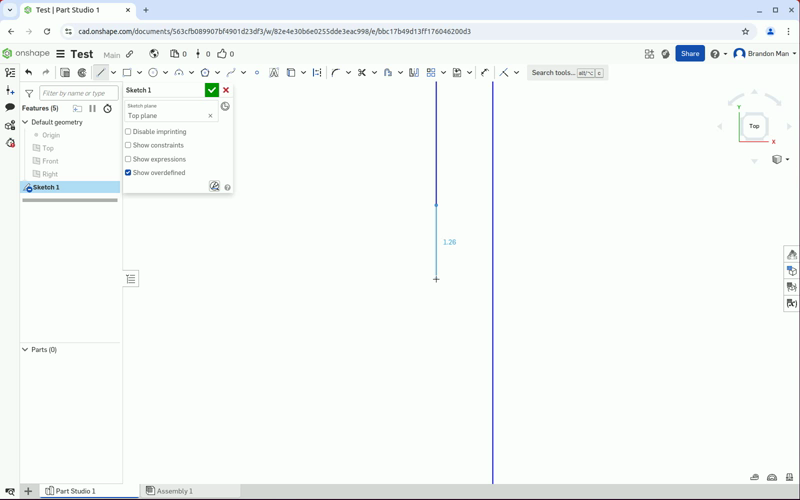
scroll(-6)
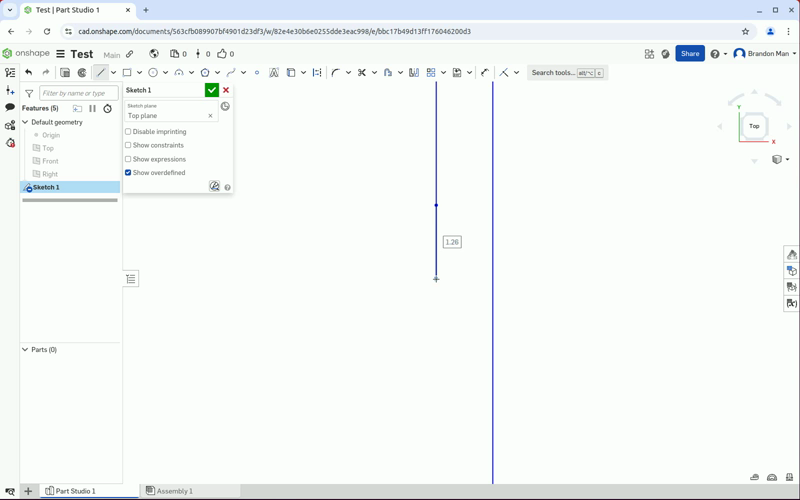
scroll(-6)
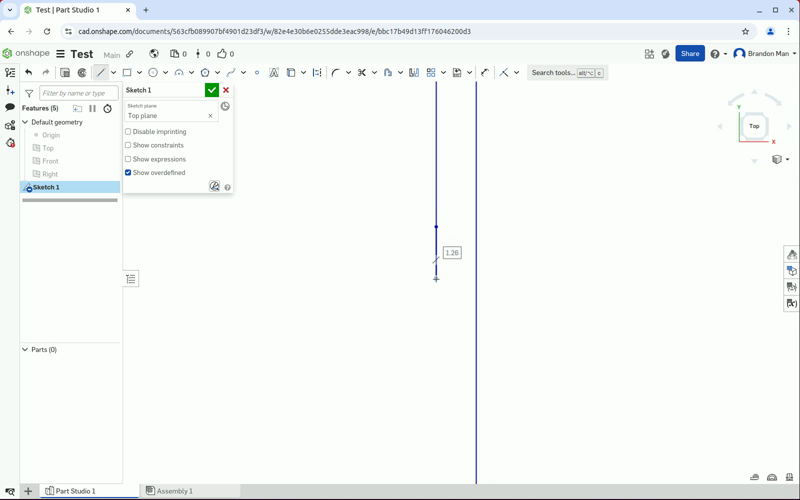
scroll(-6)
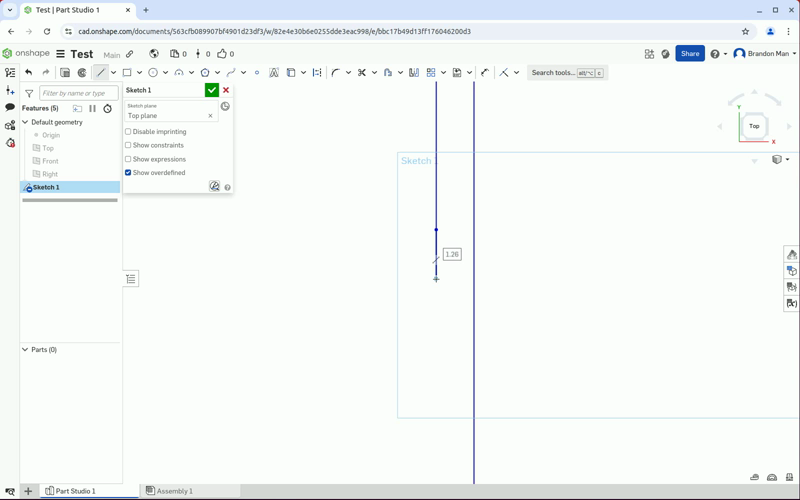
scroll(-6)
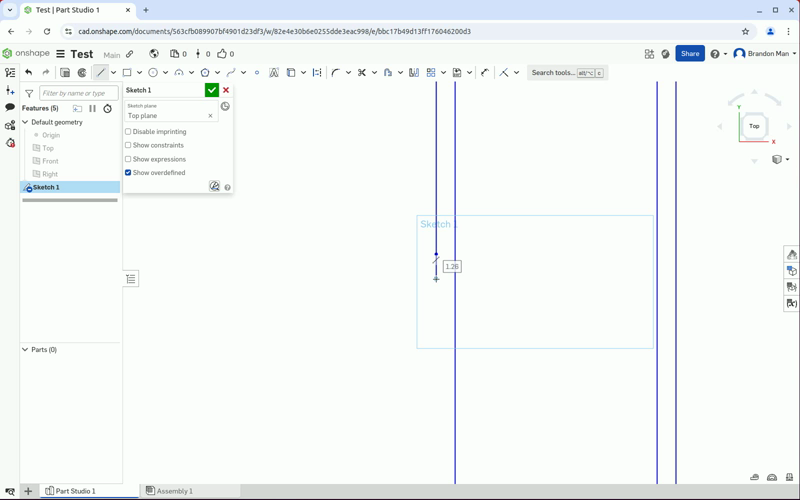
scroll(-6)
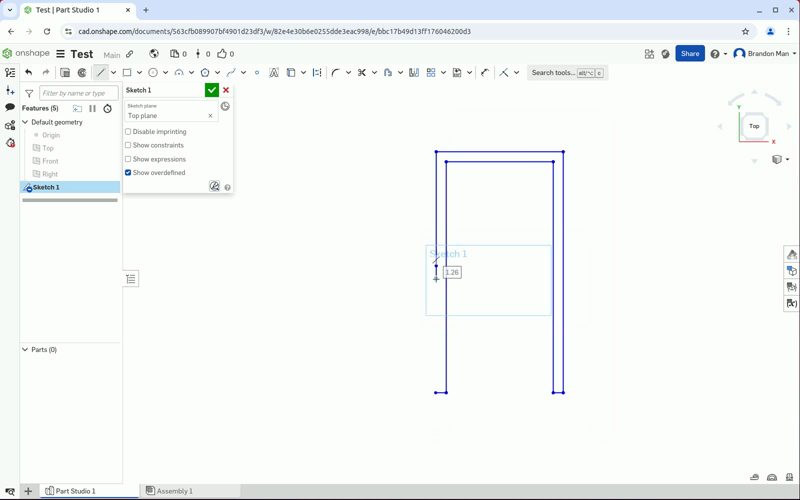
scroll(-6)
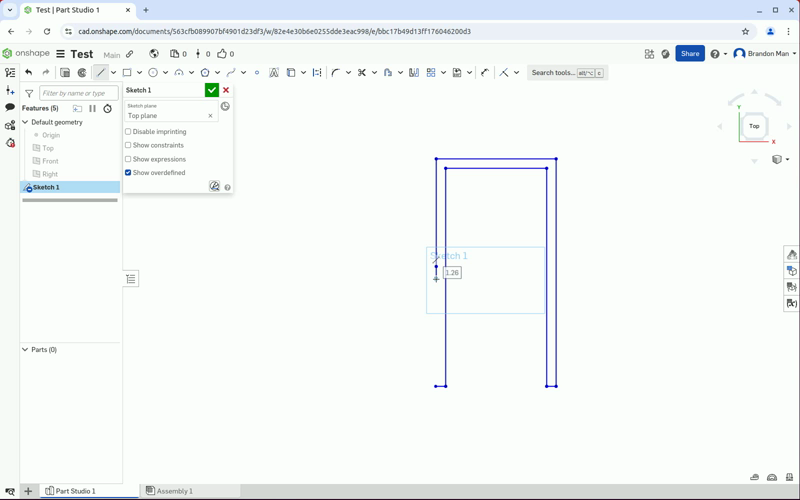
scroll(-6)
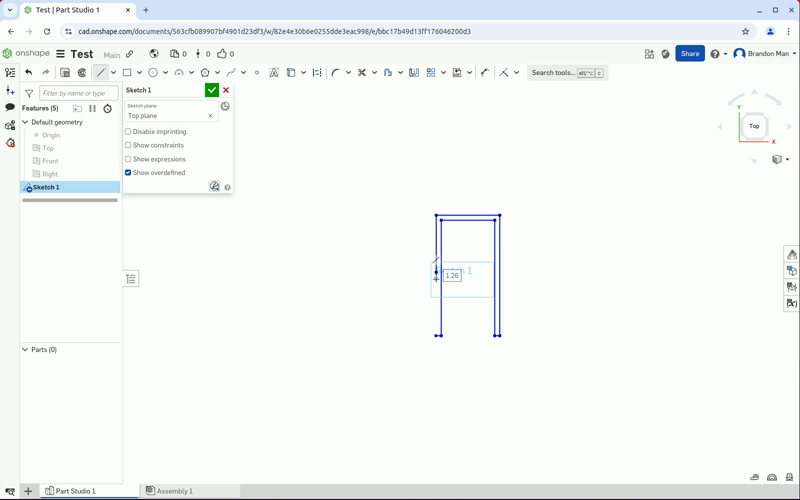
key_up(shift)
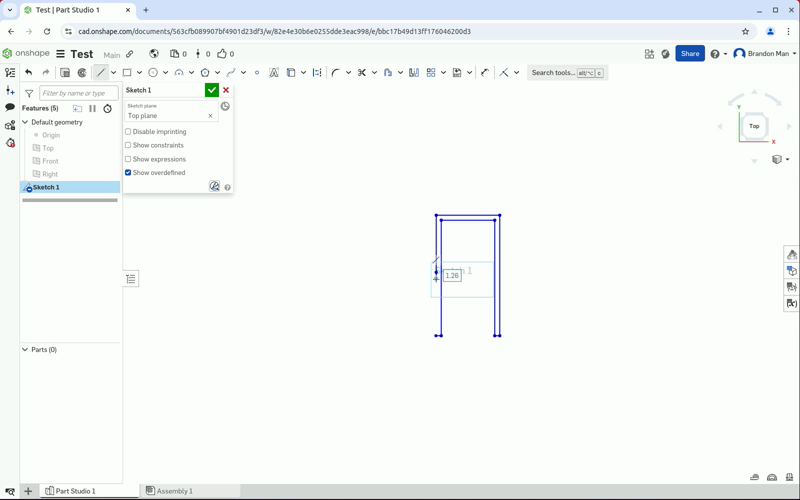
key_down(shift)
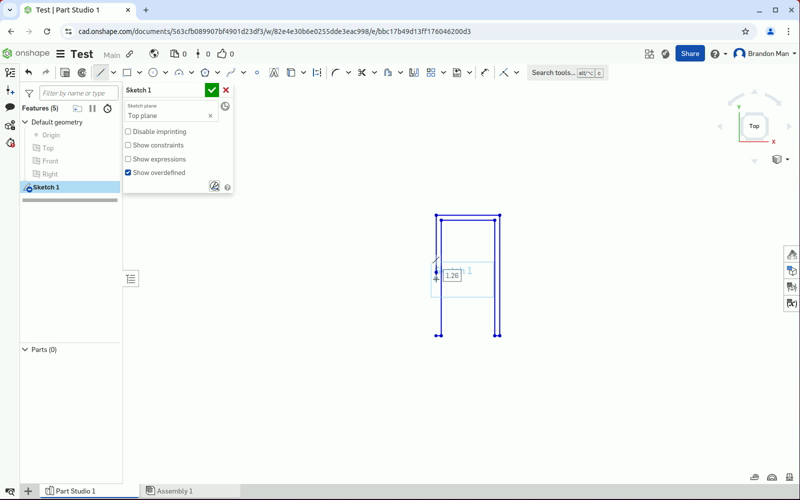
mouse_move(466, 278)
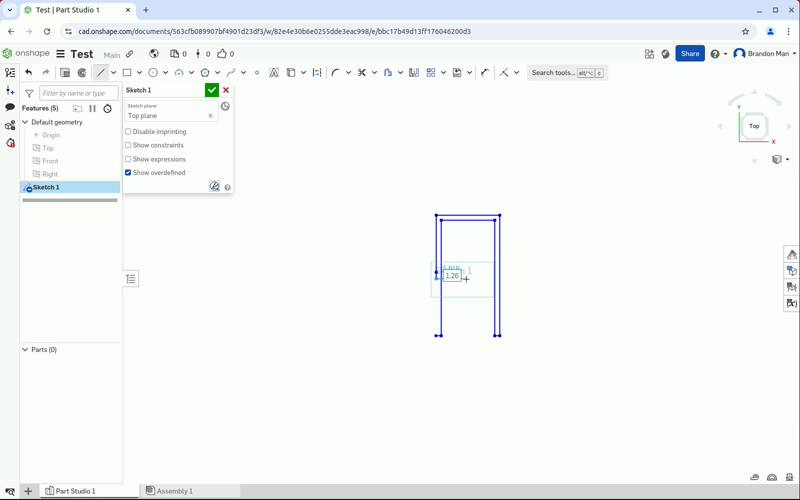
mouse_move(436, 330)
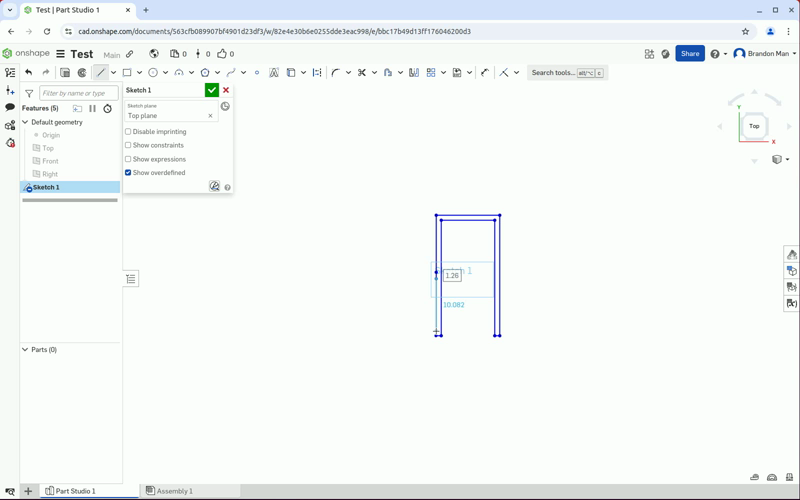
click(436, 330)
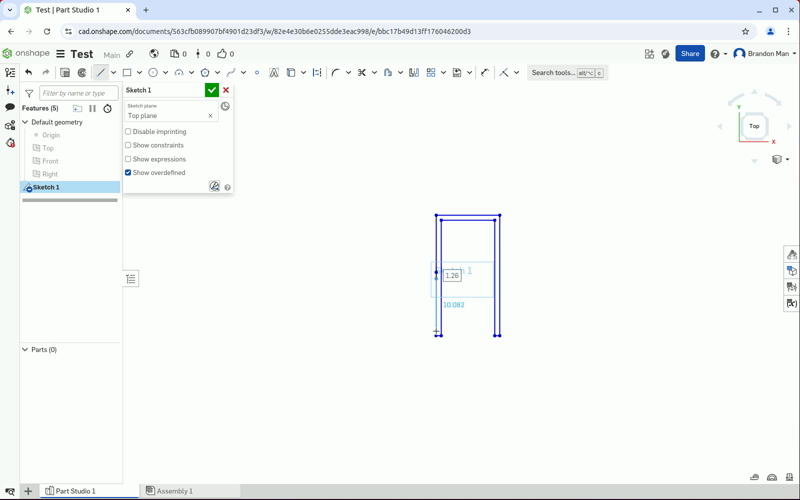
key_up(shift)
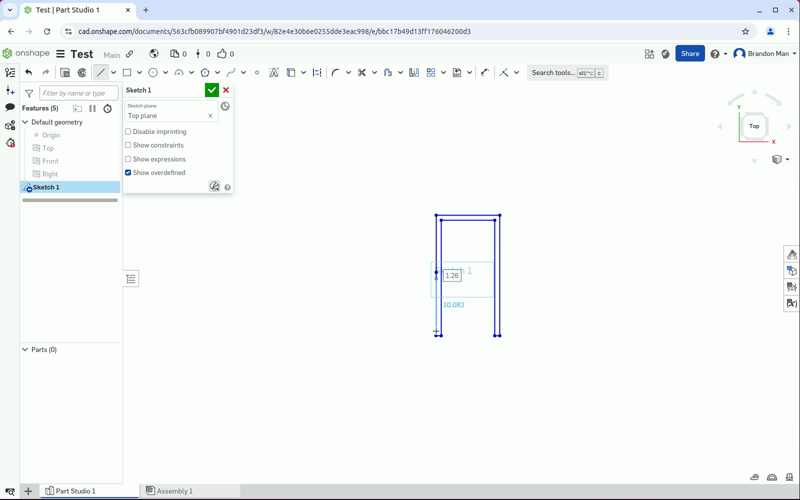
mouse_move(466, 330)
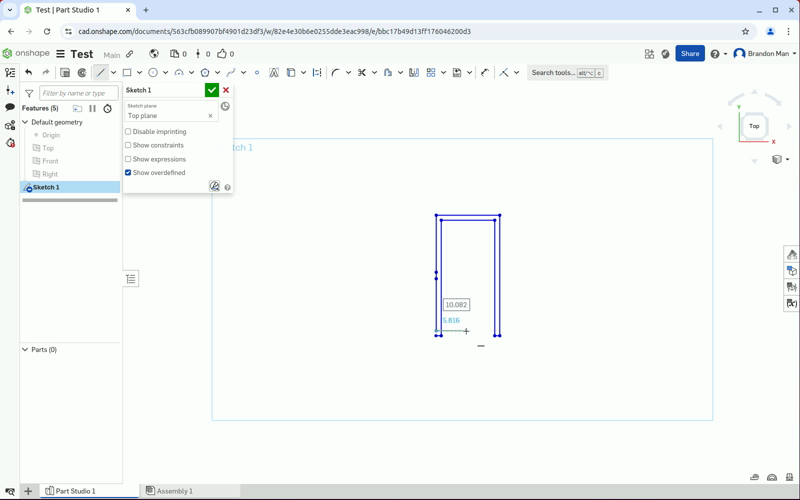
key_down(shift)
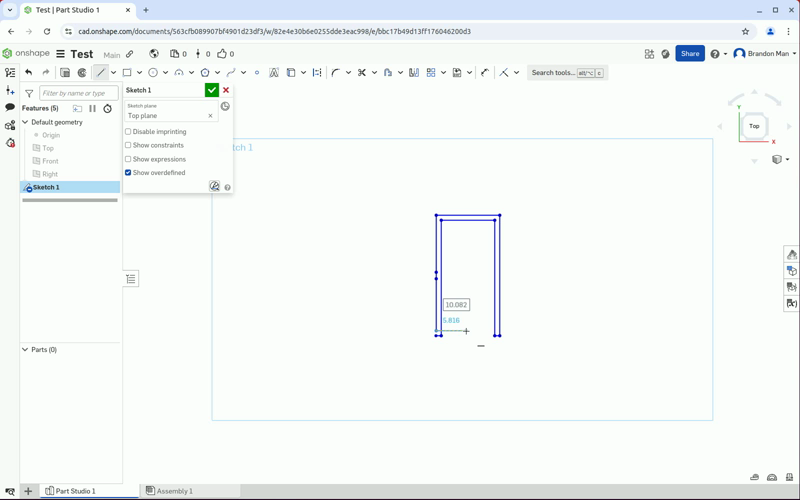
mouse_move(436, 335)
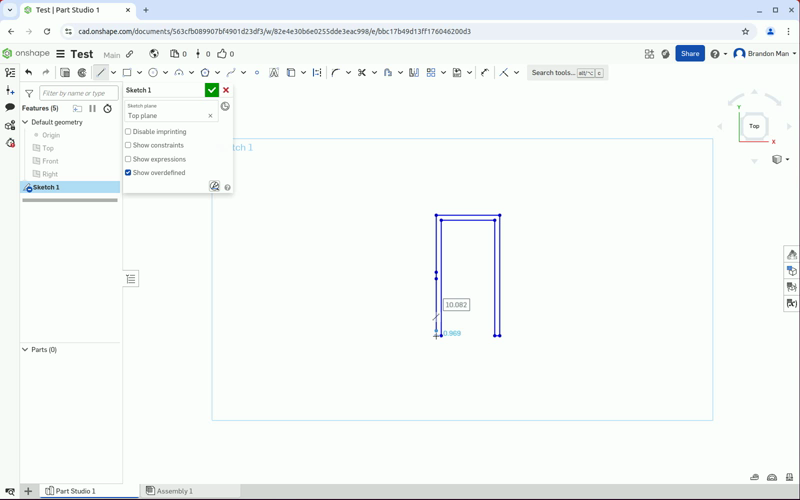
scroll(6)
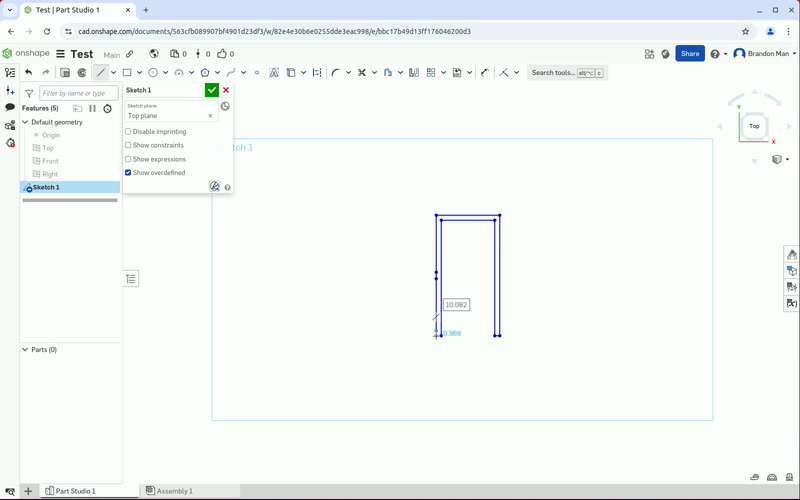
scroll(6)
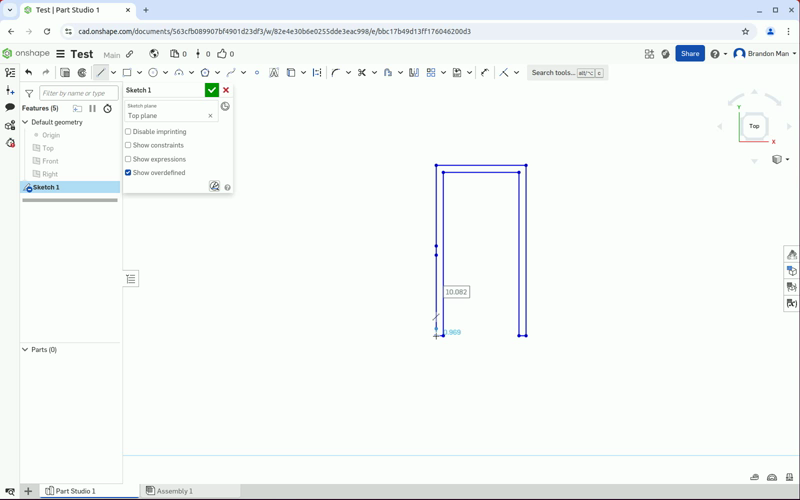
scroll(6)
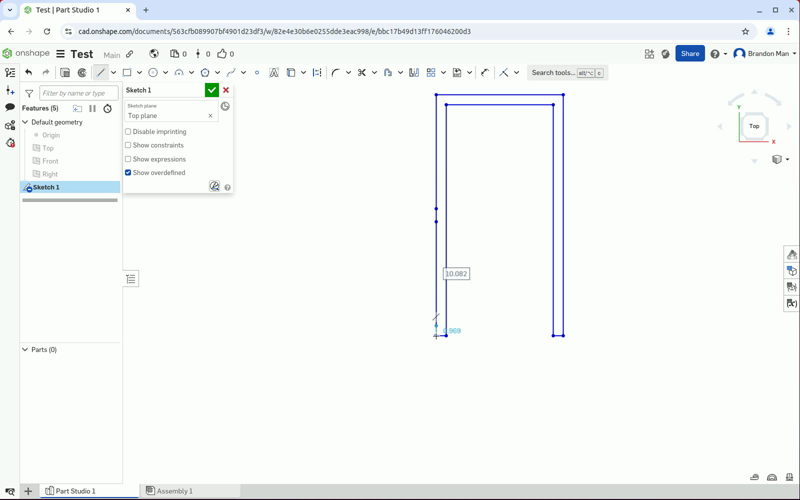
scroll(6)
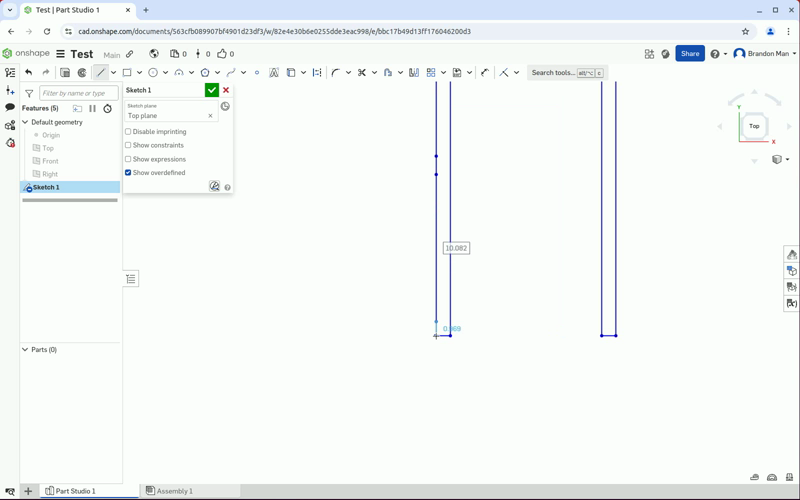
scroll(6)
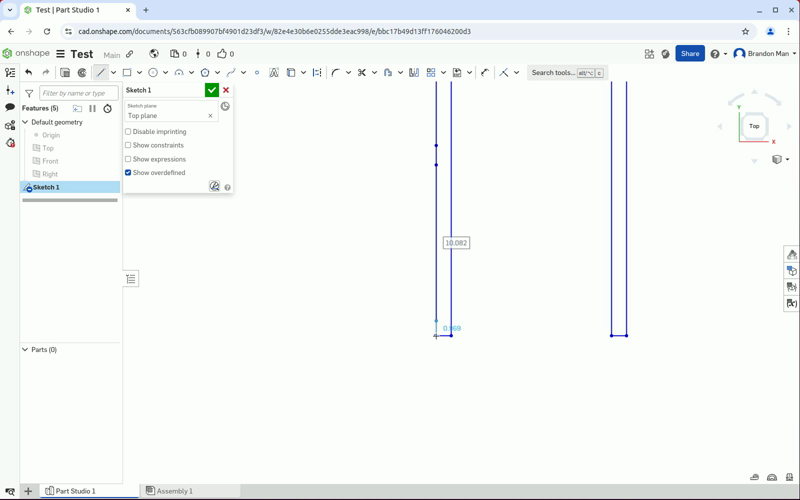
scroll(6)
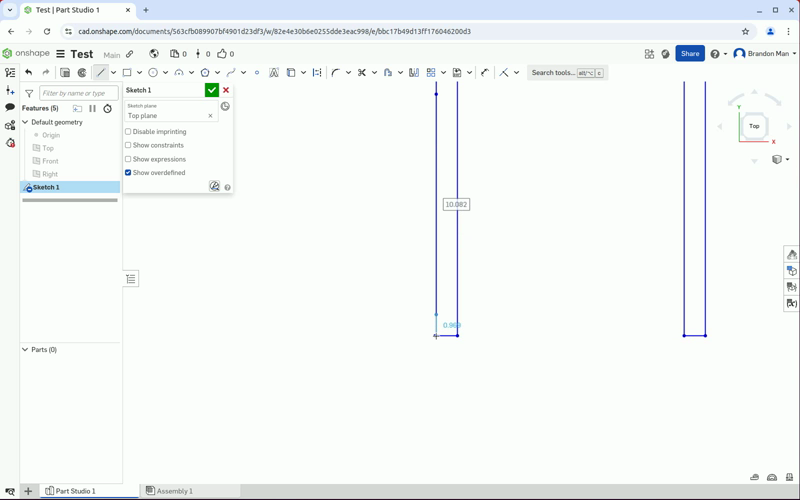
scroll(6)
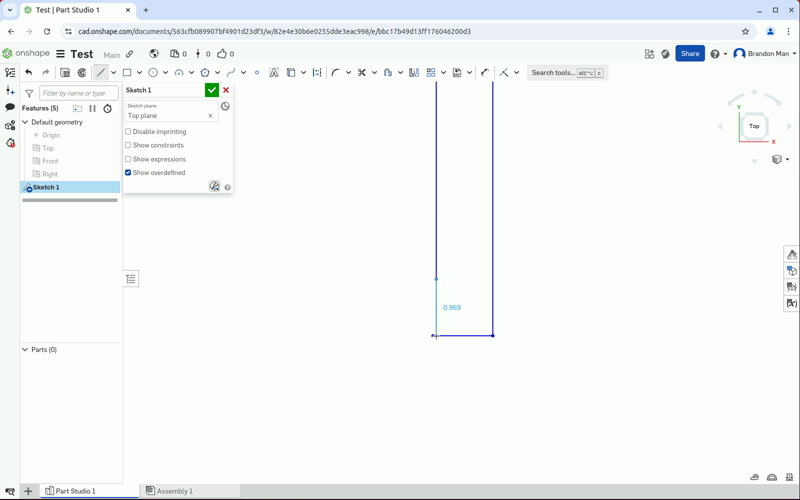
key_up(shift)
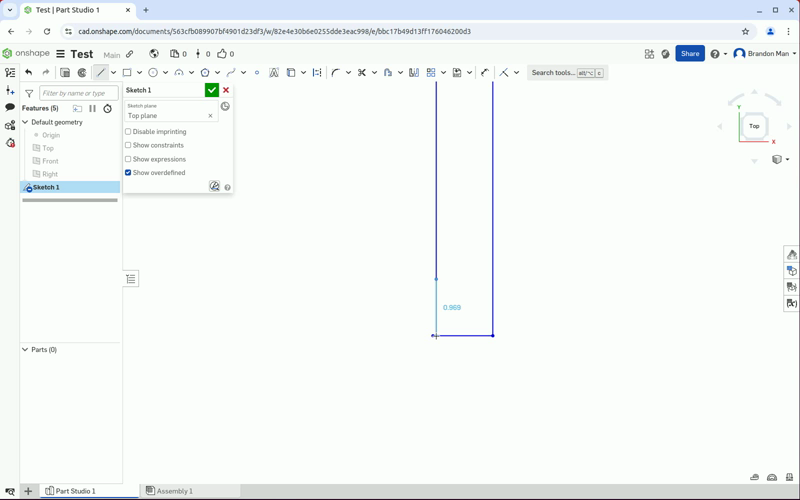
click(436, 335)
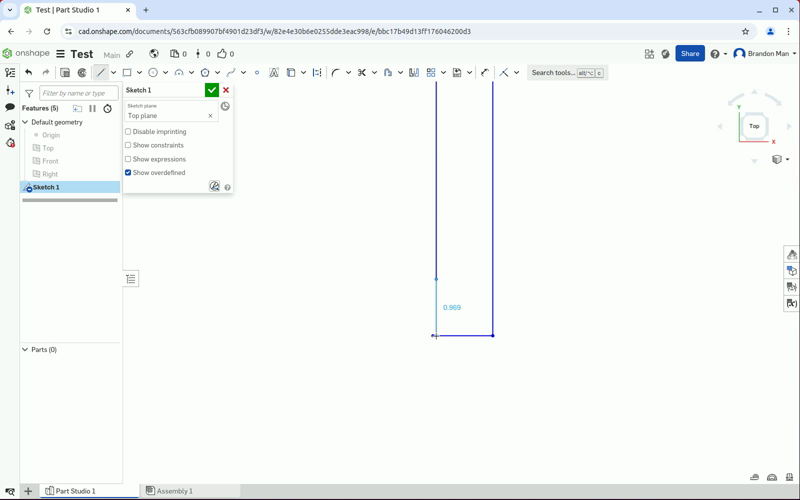
scroll(-6)
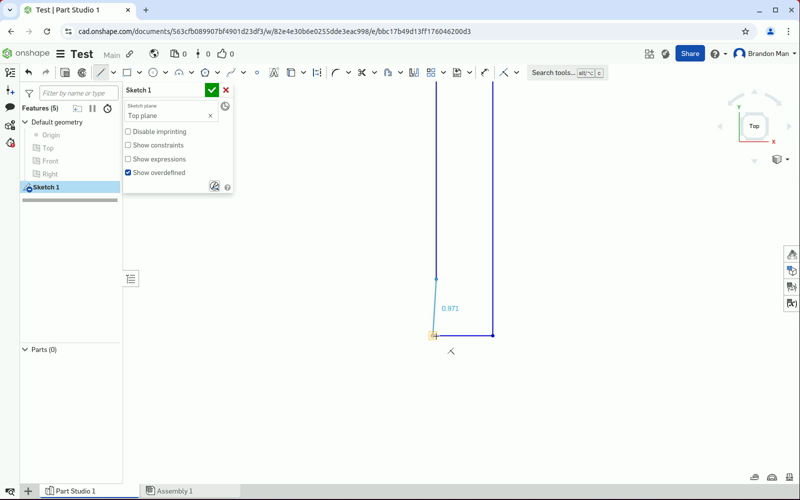
scroll(-6)
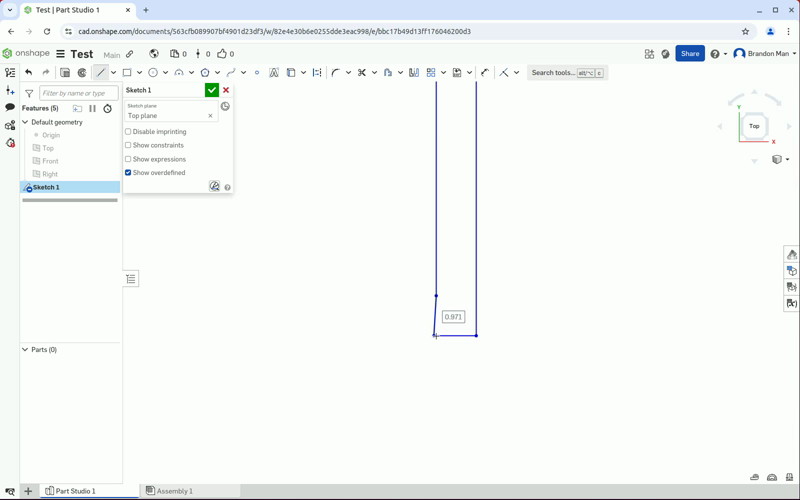
scroll(-6)
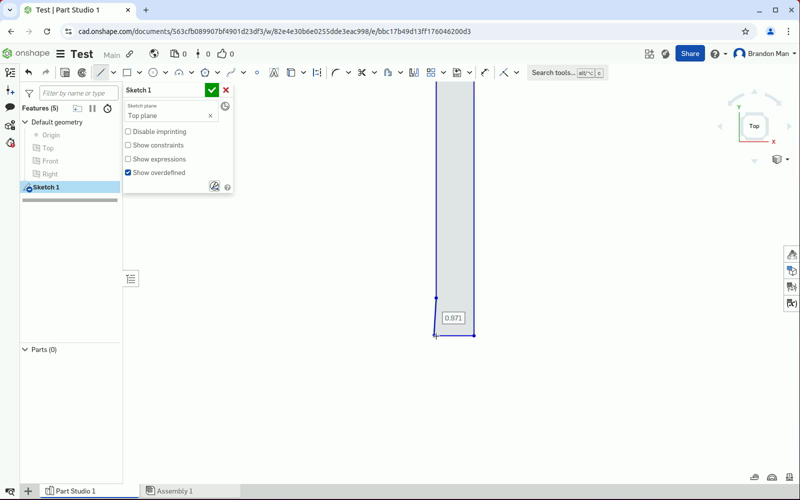
scroll(-6)
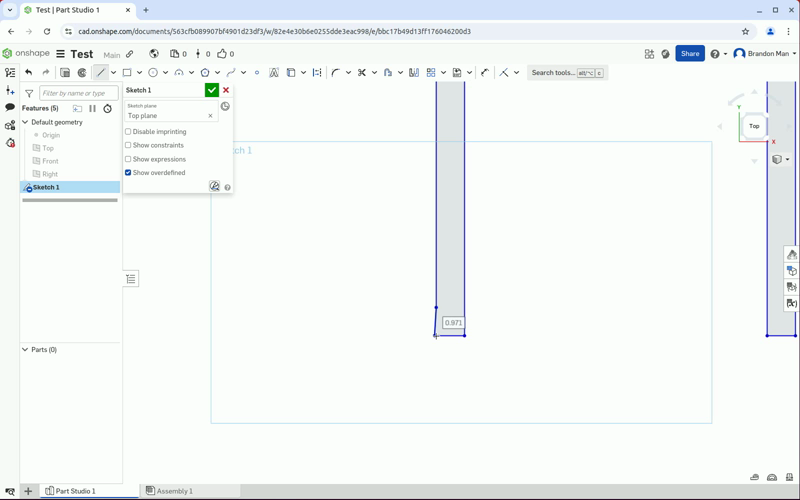
scroll(-6)
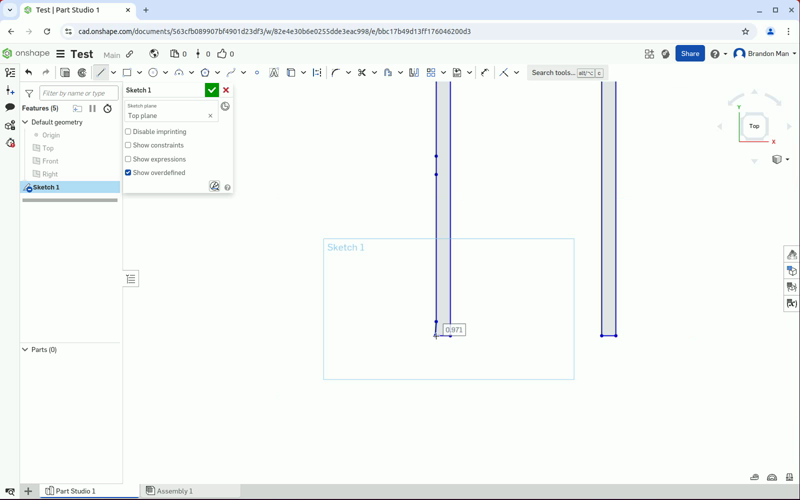
scroll(-6)
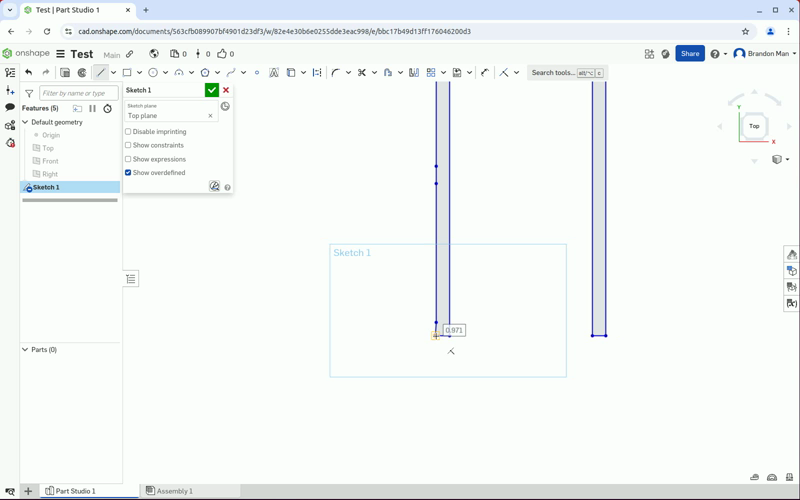
scroll(-6)
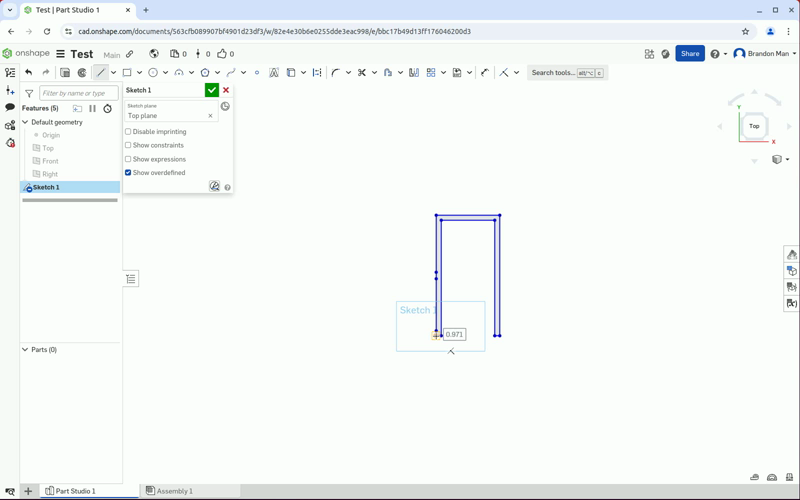
key(esc)
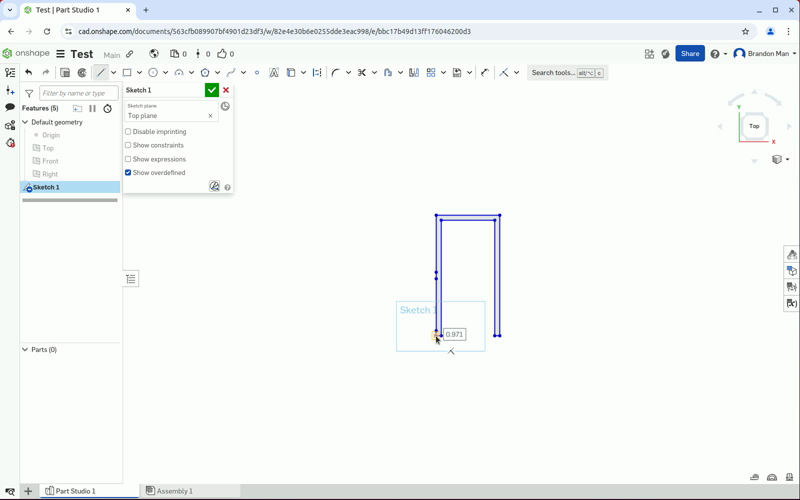
mouse_move(497, 216)
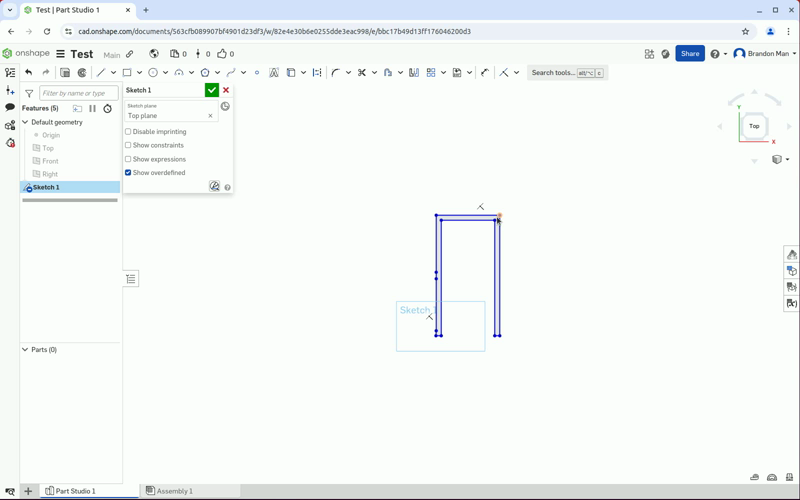
scroll(6)
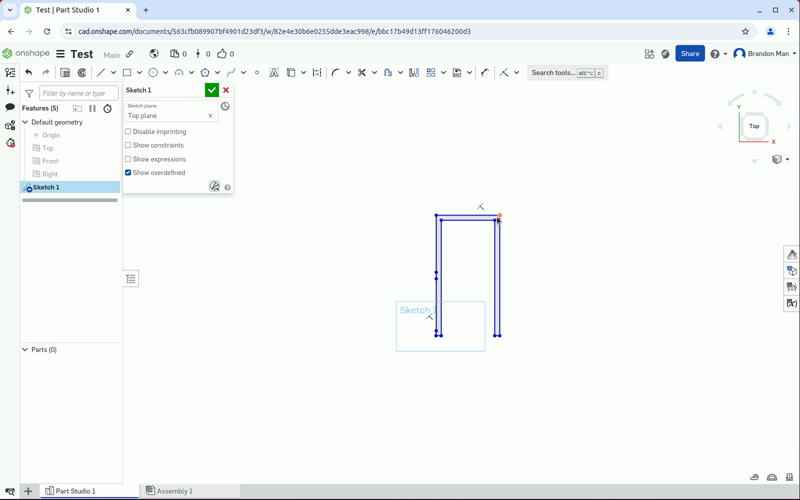
scroll(6)
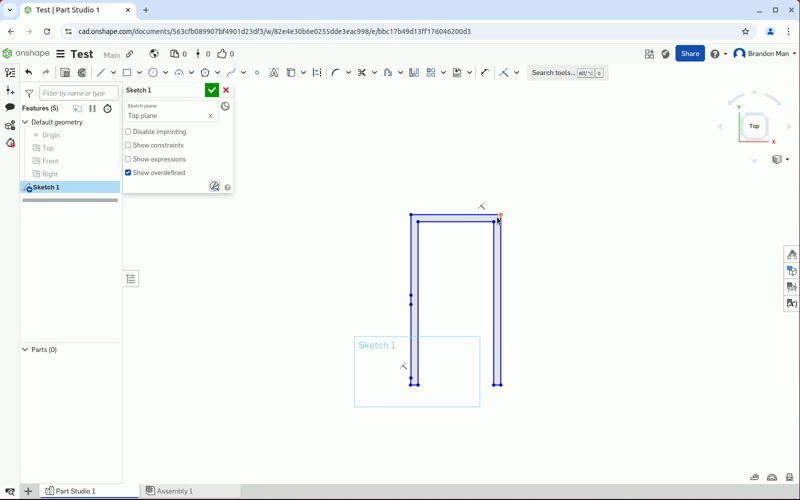
scroll(6)
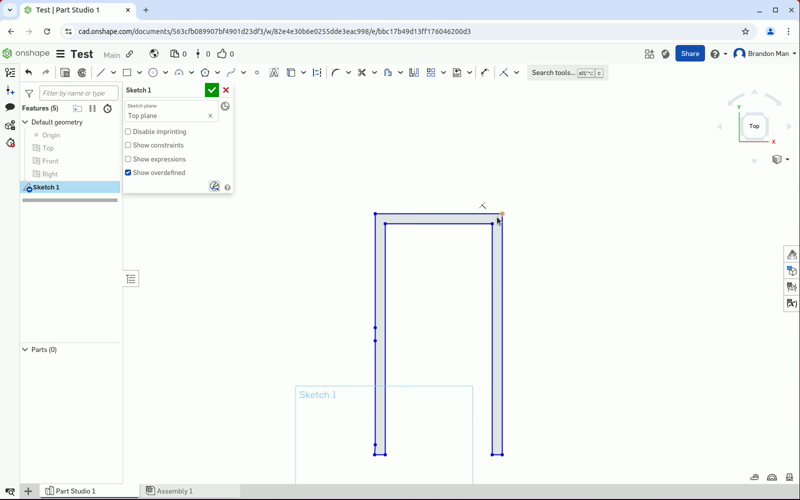
scroll(6)
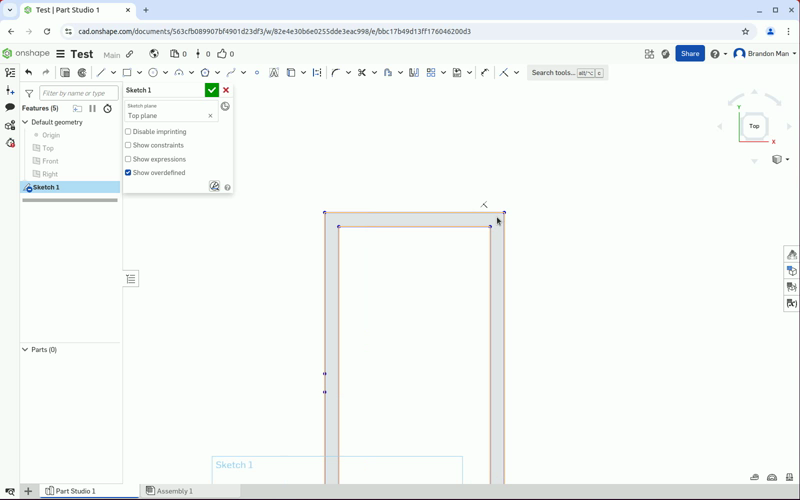
scroll(6)
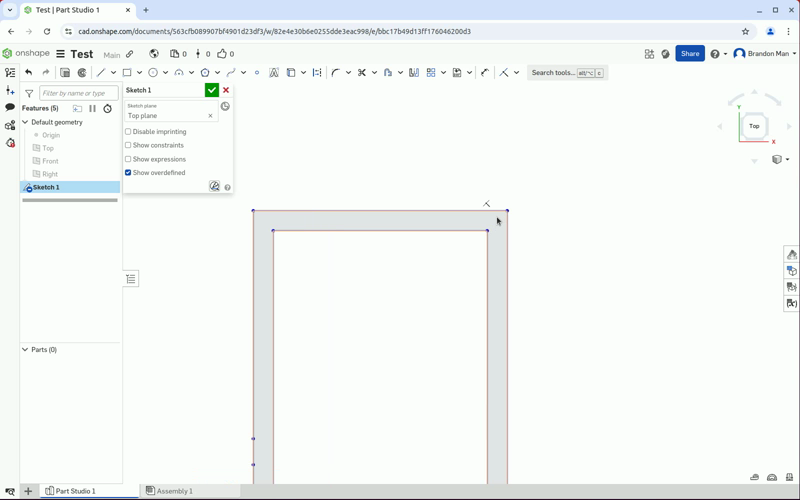
scroll(6)
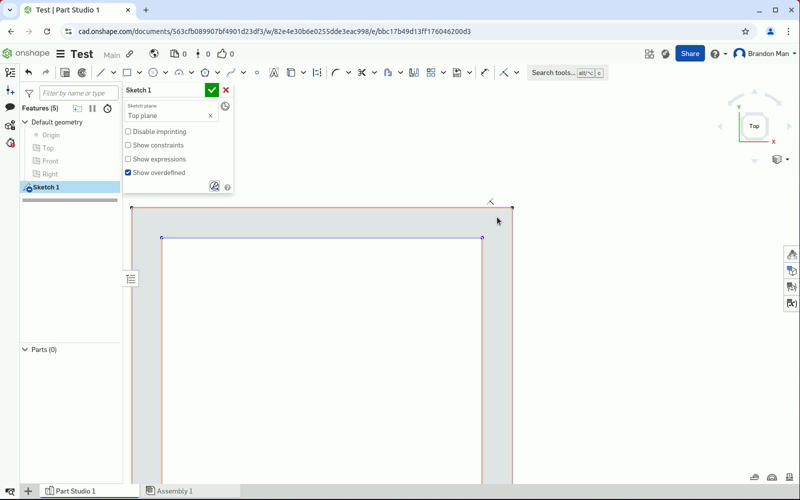
scroll(6)
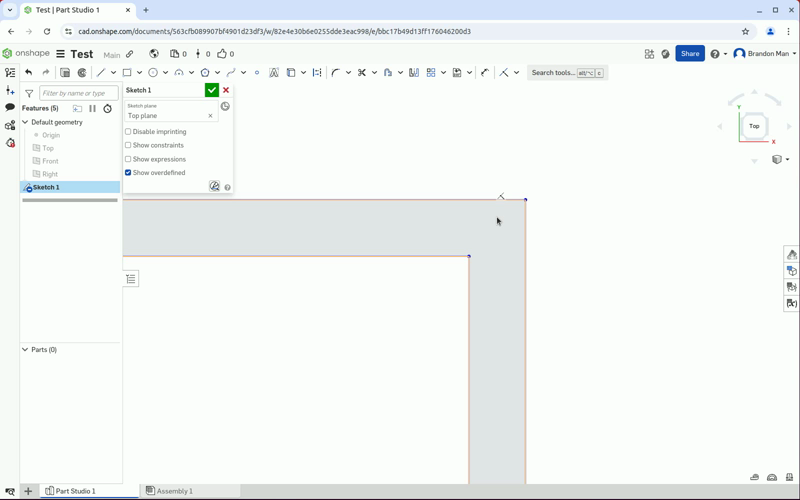
click(497, 216)
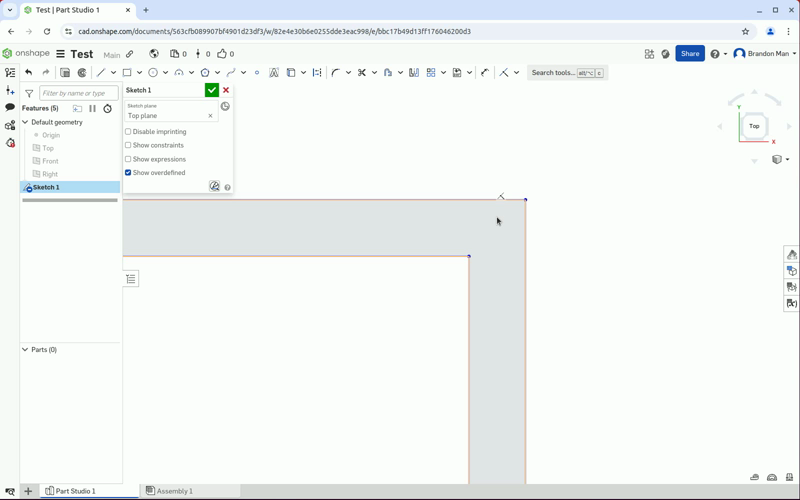
scroll(-6)
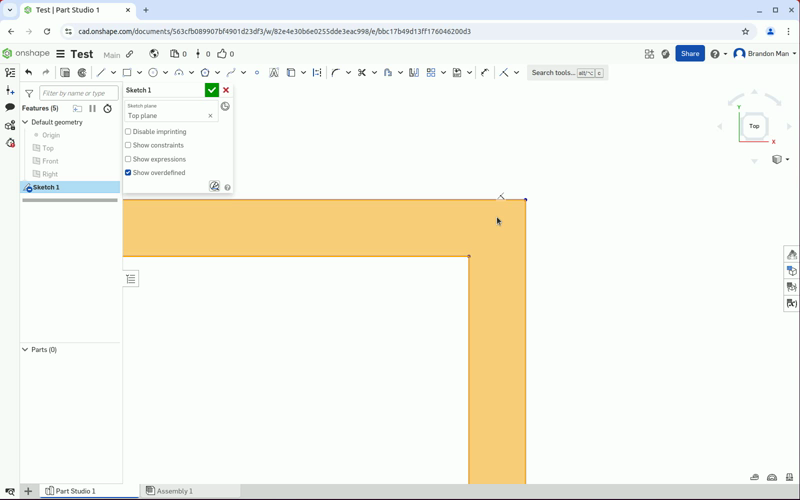
scroll(-6)
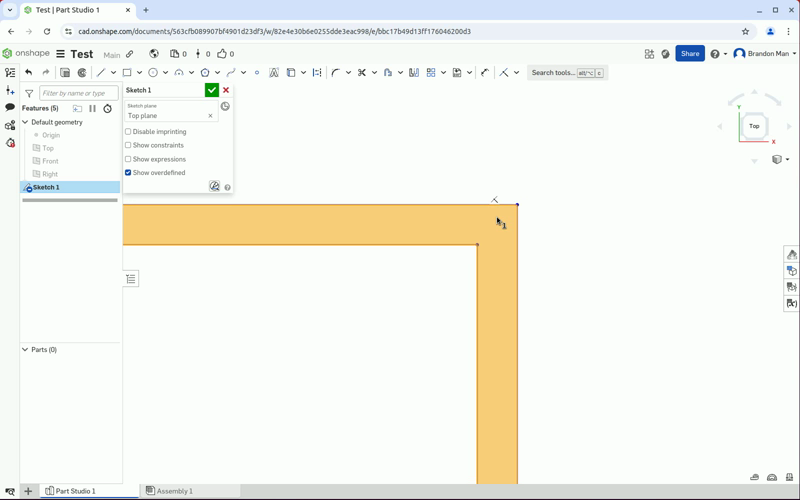
scroll(-6)
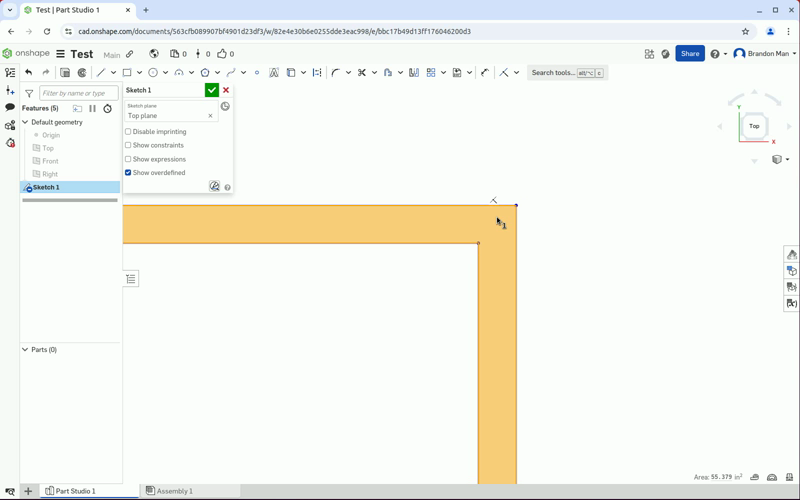
scroll(-6)
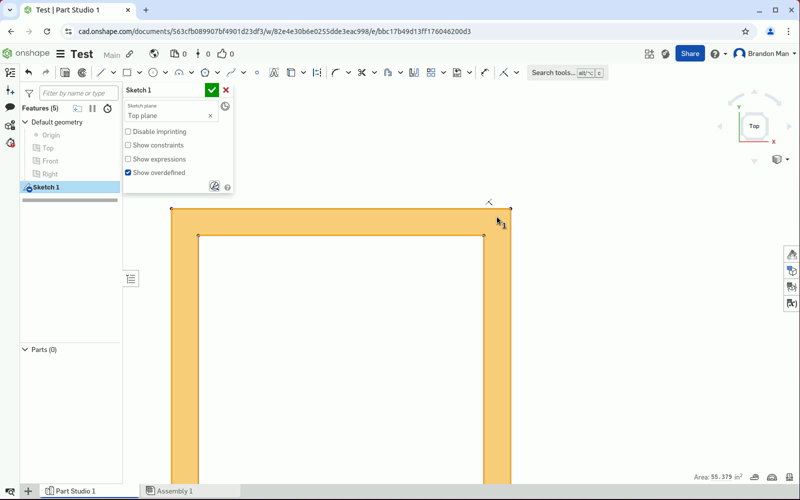
scroll(-6)
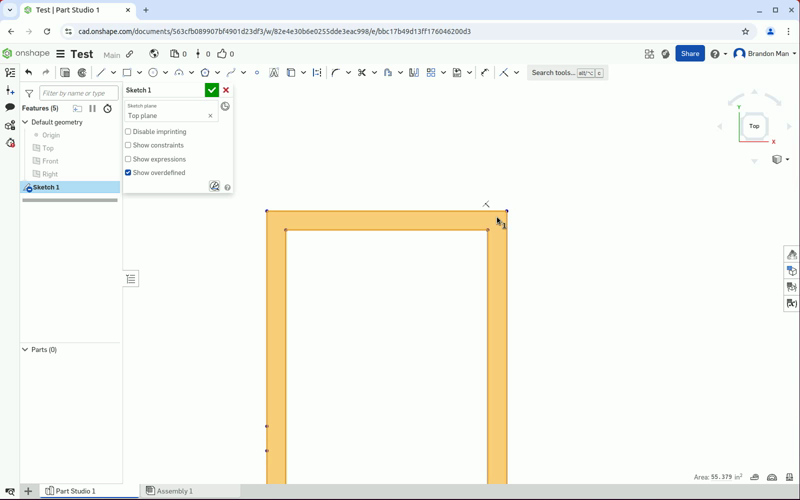
scroll(-6)
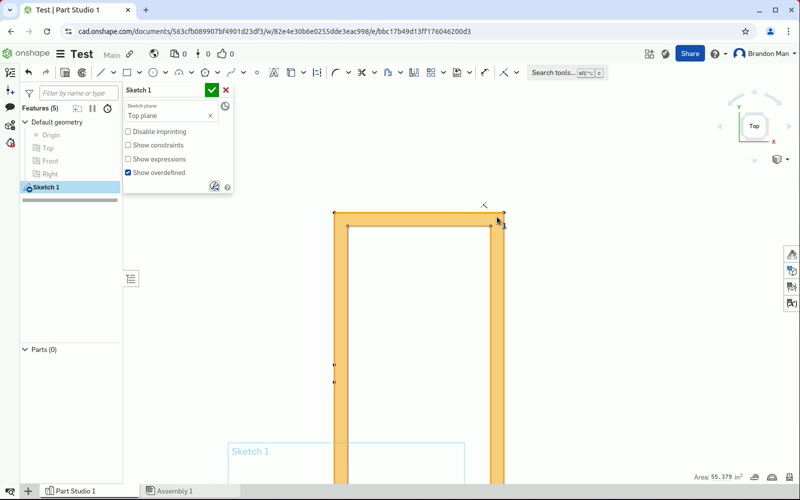
scroll(-6)
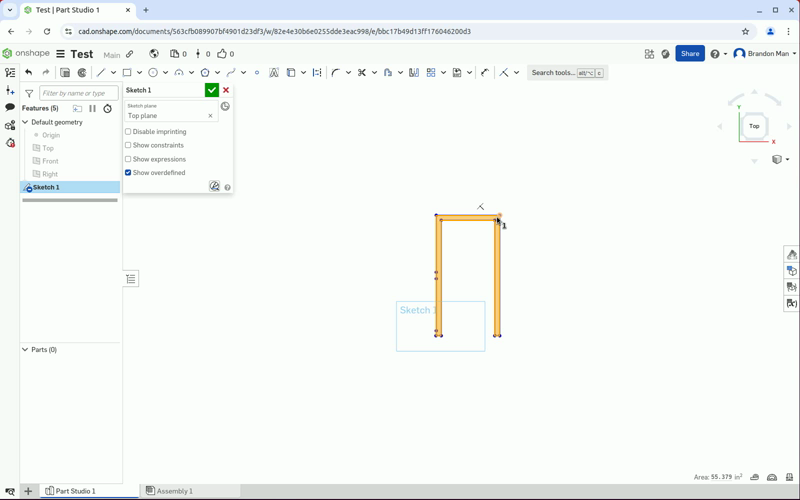
mouse_move(73, 352)
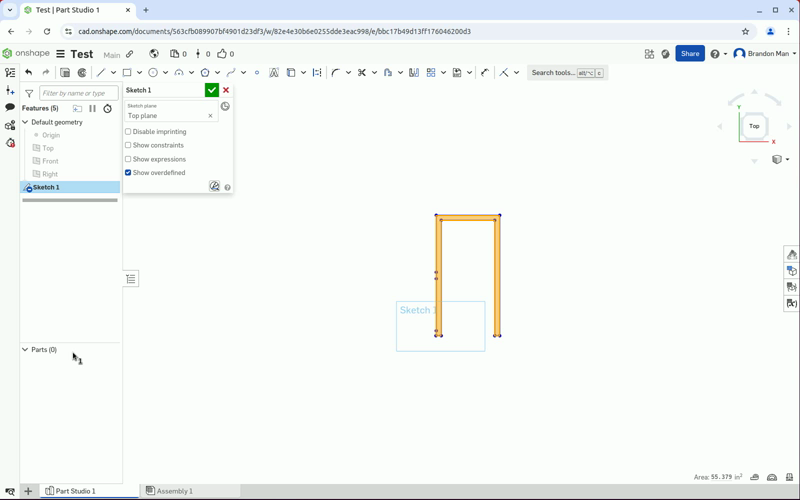
key(shift+y)
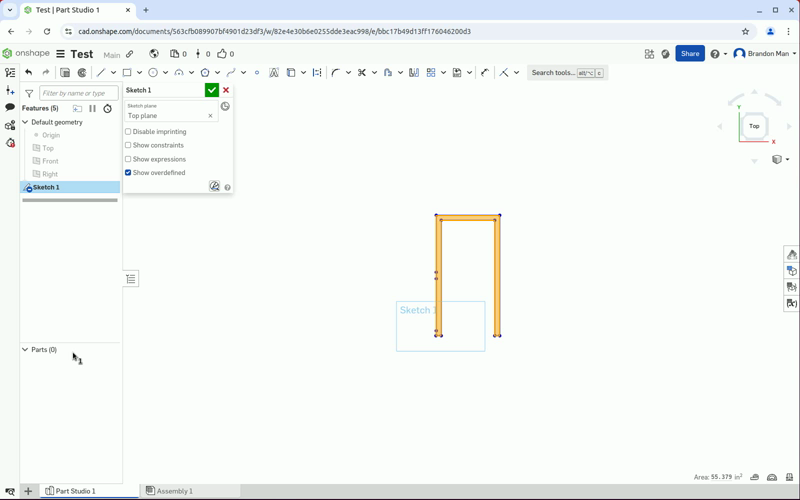
key(shift+e)
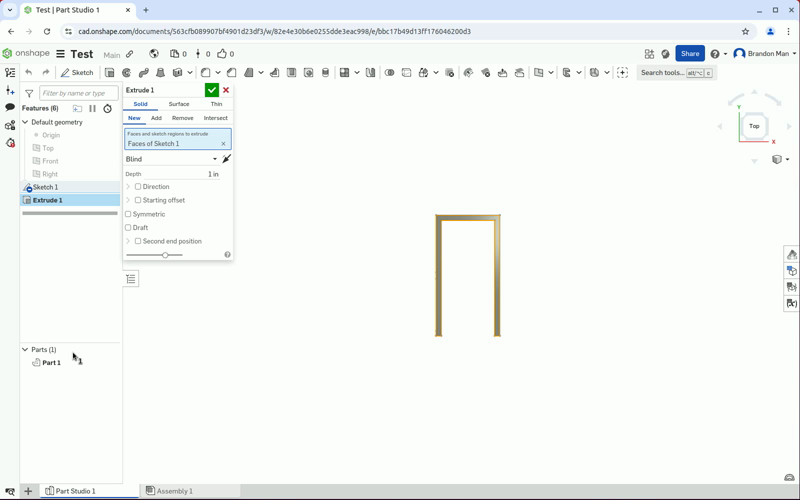
mouse_move(143, 106)
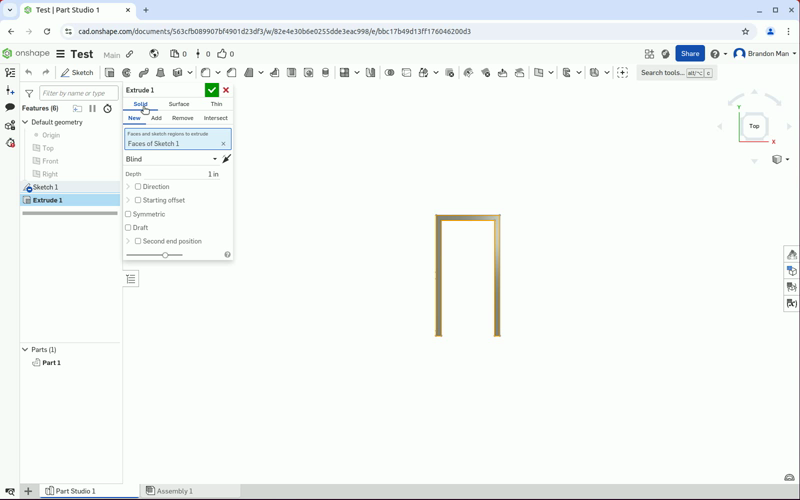
click(143, 106)
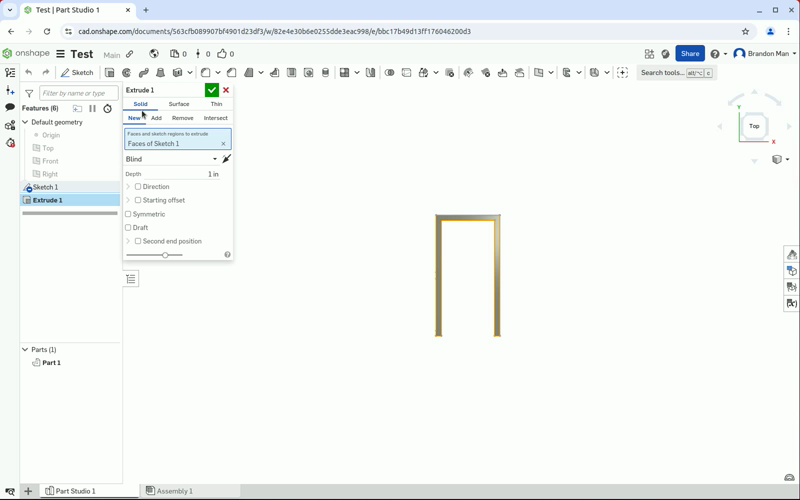
mouse_move(137, 120)
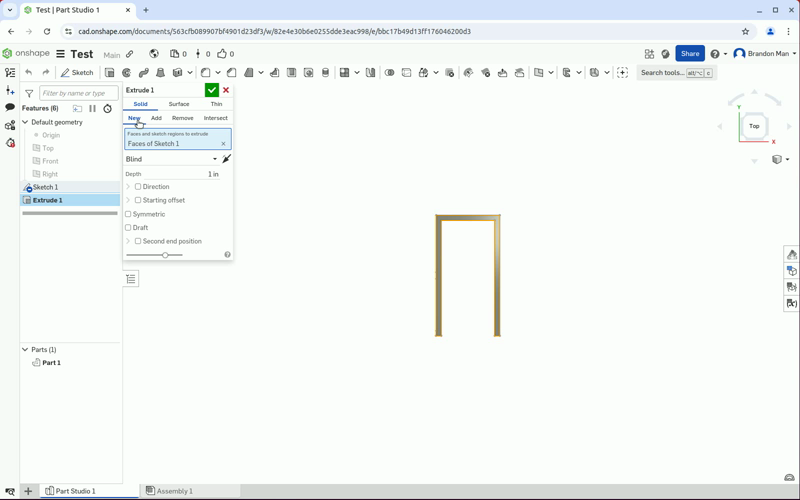
click(137, 120)
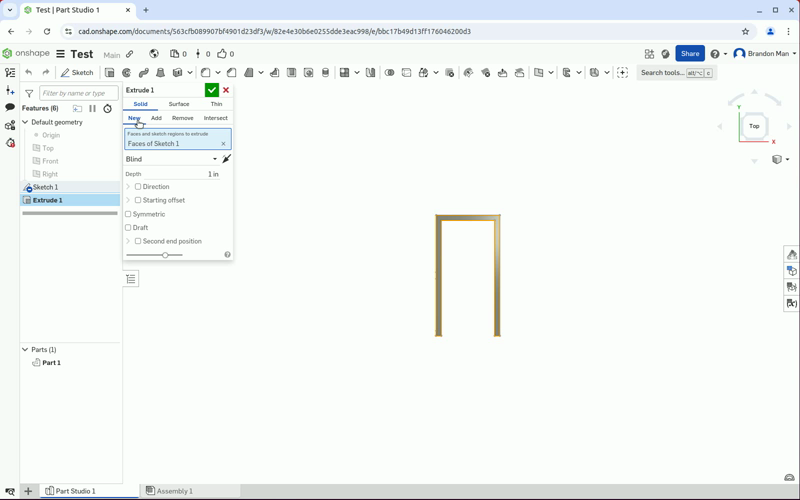
key(tab, 4)
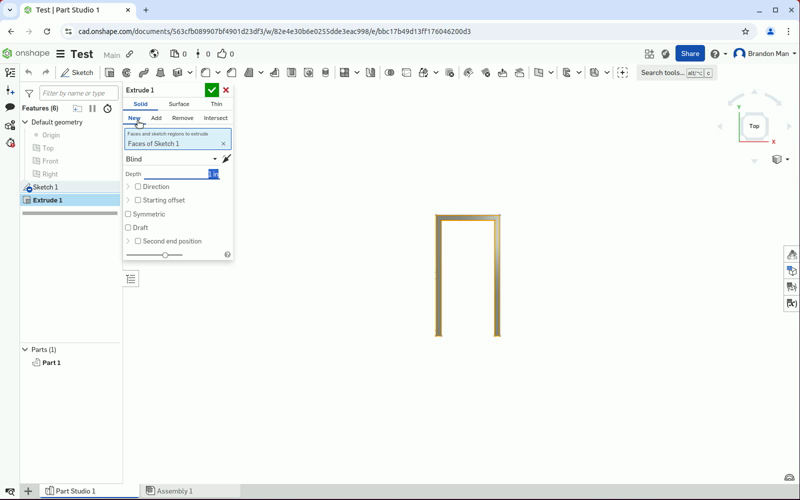
text(23.108)
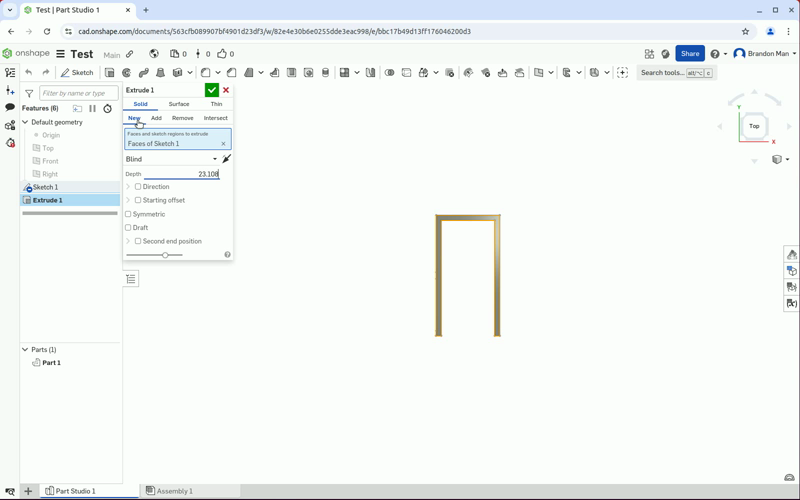
key(enter)
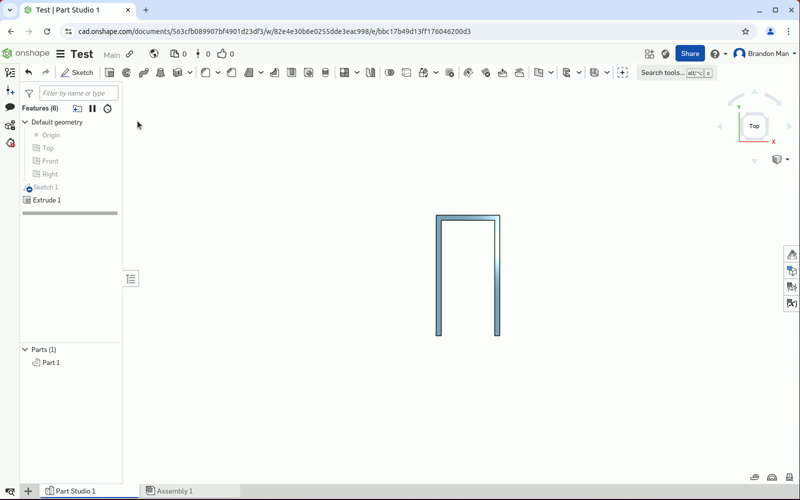
key(shift+h)
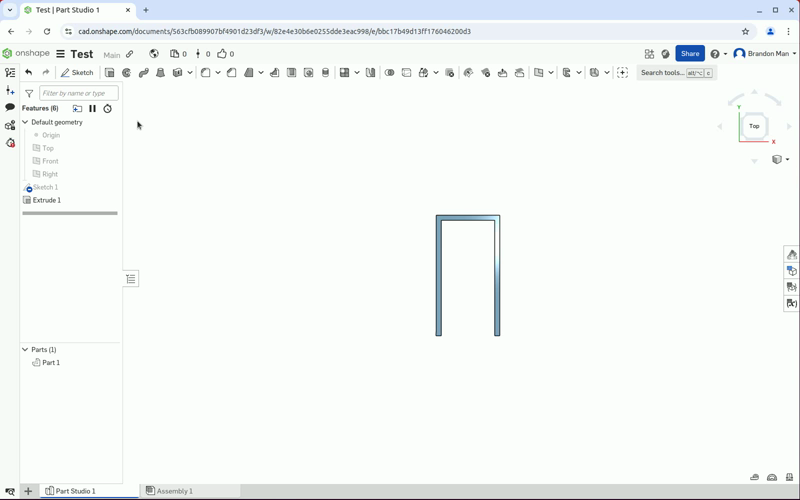
key(shift+h)
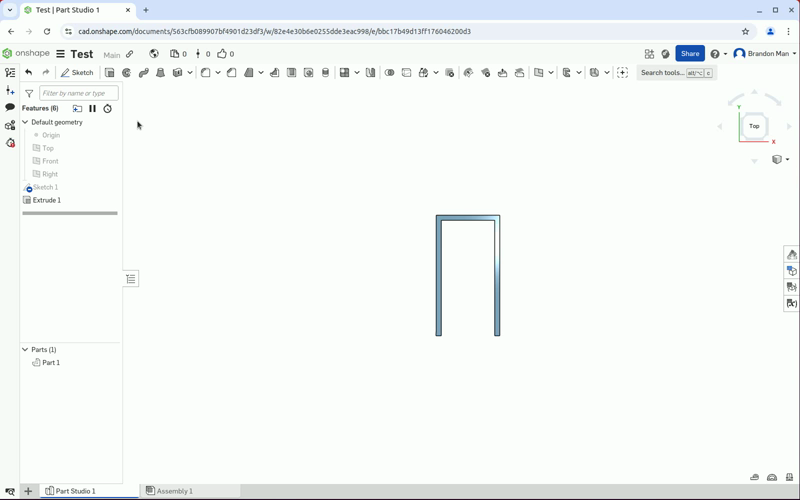
mouse_move(73, 189)
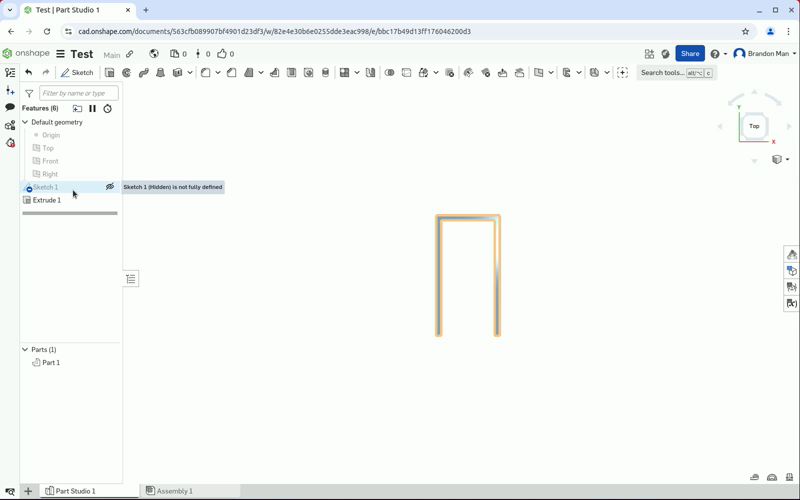
click(73, 189)
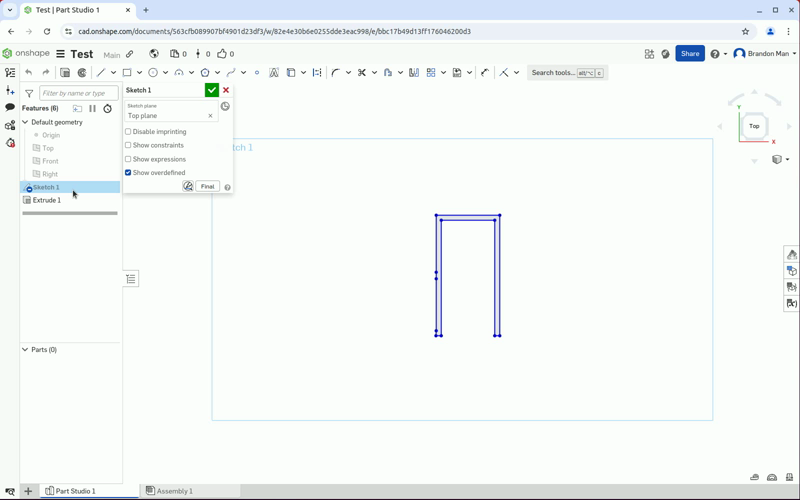
mouse_move(229, 92)
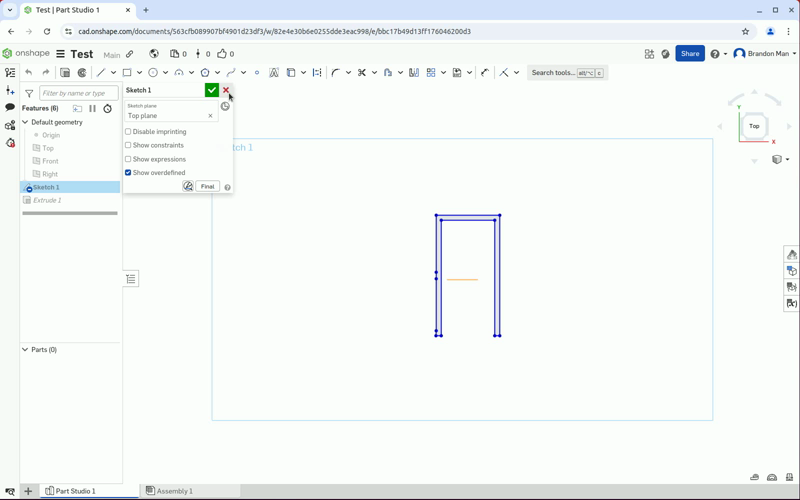
click(229, 92)
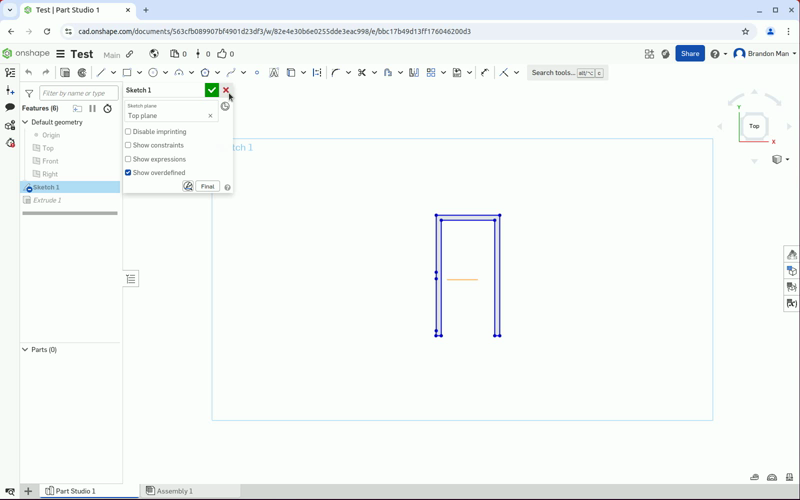
key(shift+s)
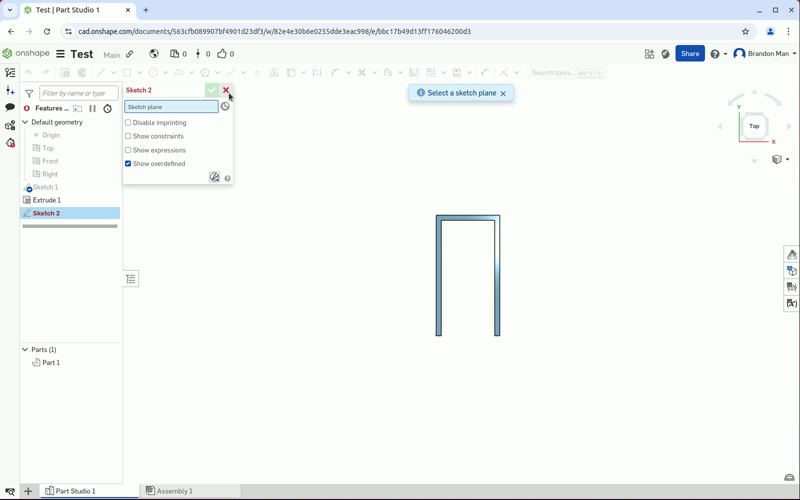
mouse_move(73, 150)
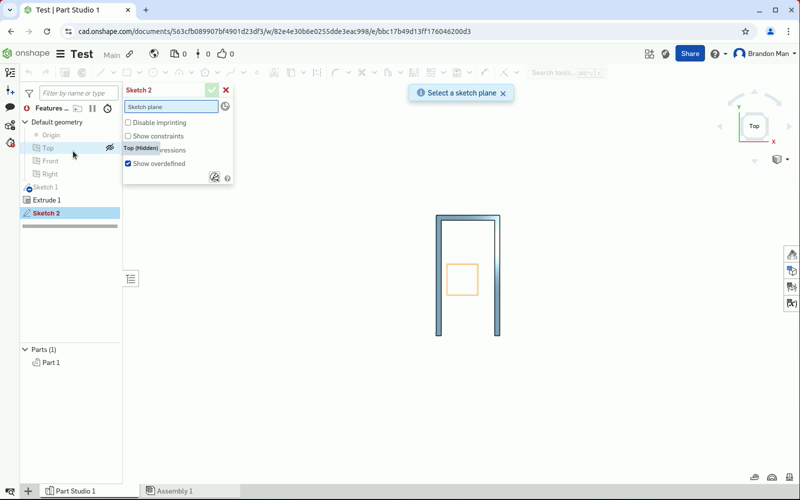
click(73, 150)
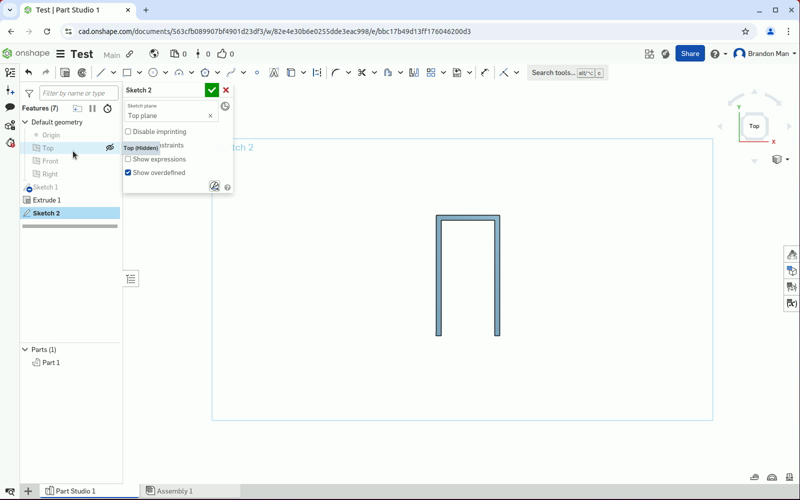
mouse_move(73, 352)
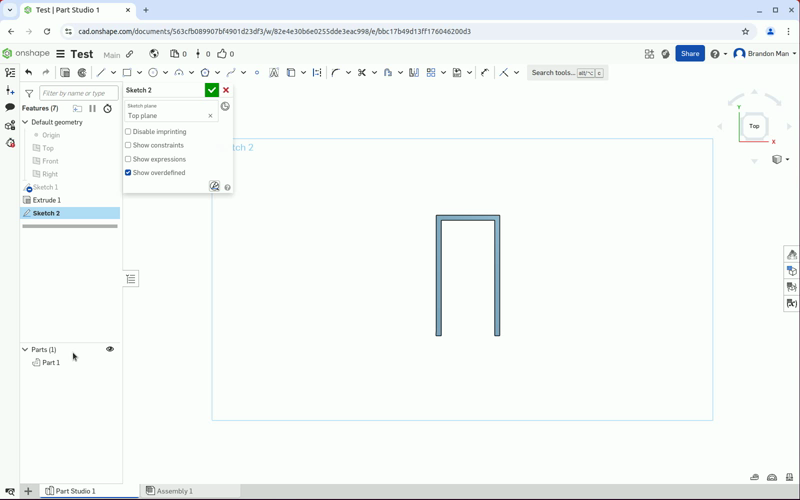
key(y)
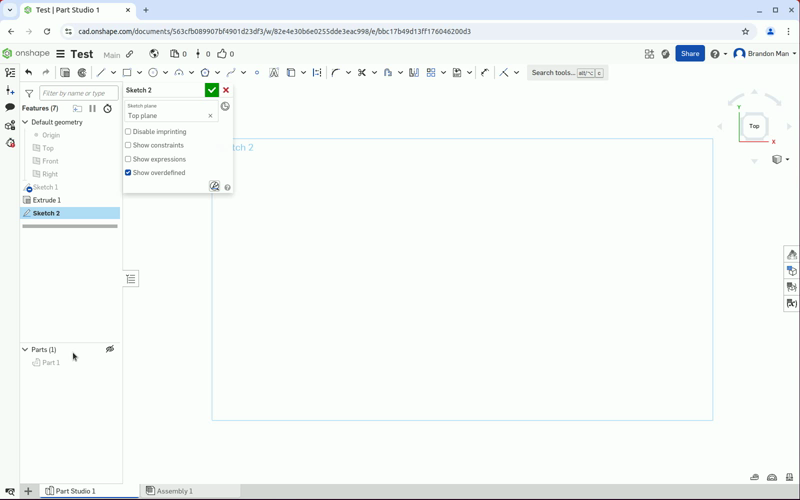
key(l)
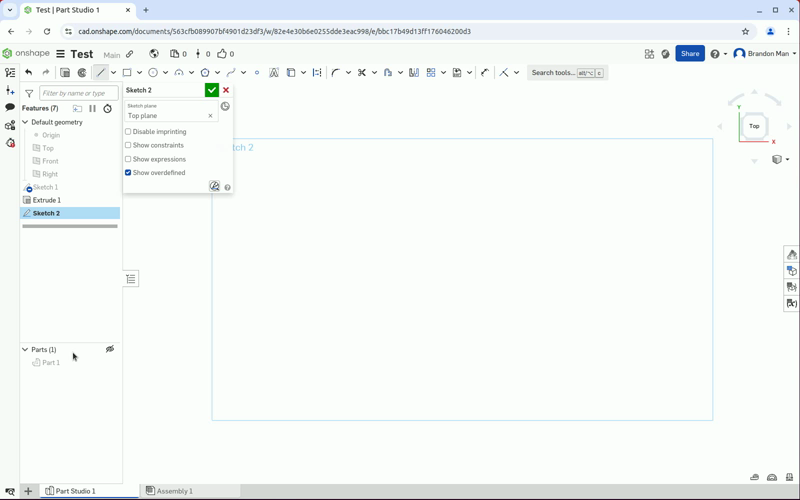
key_down(shift)
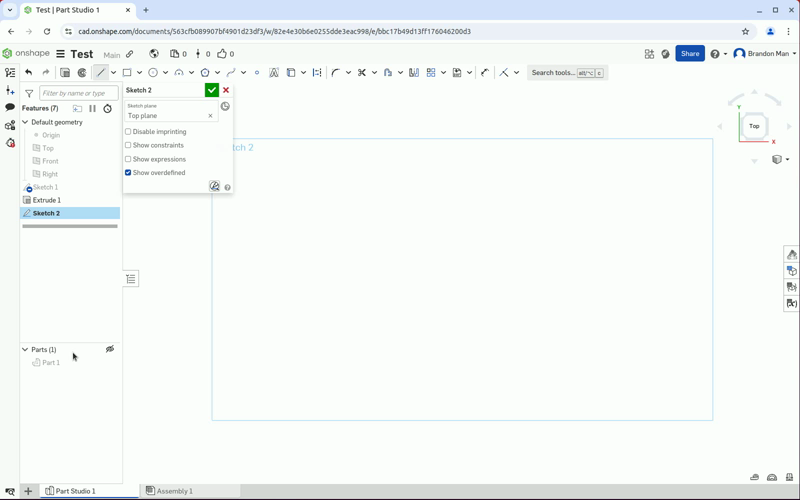
mouse_move(356, 335)
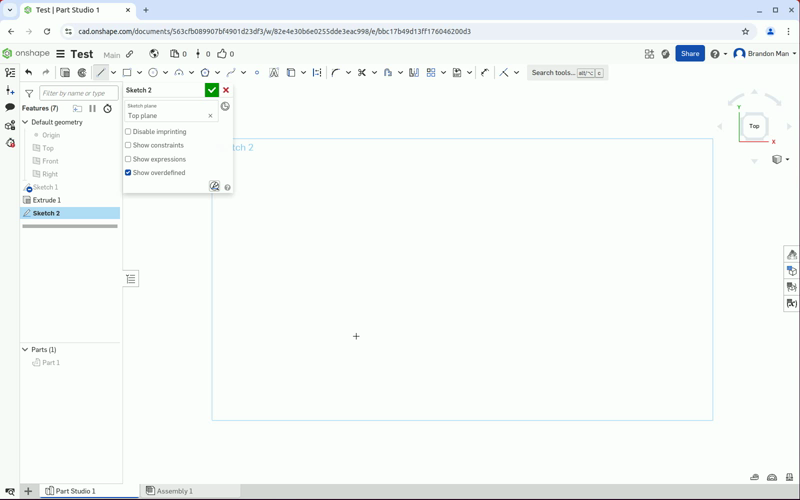
click(356, 335)
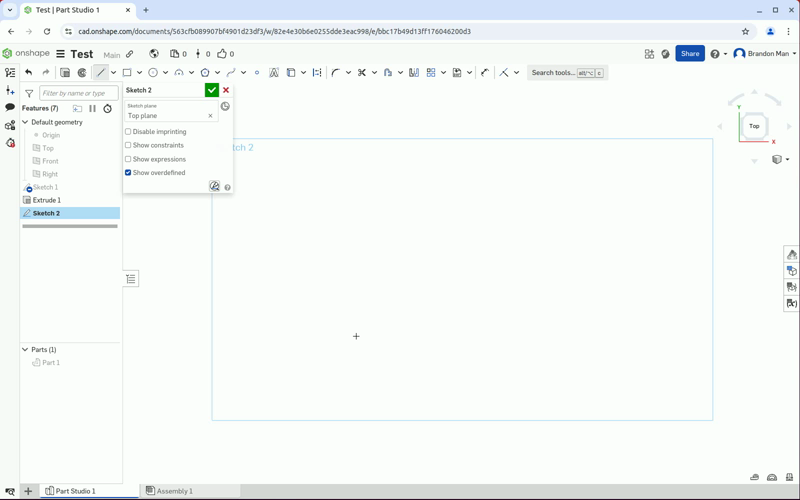
key_up(shift)
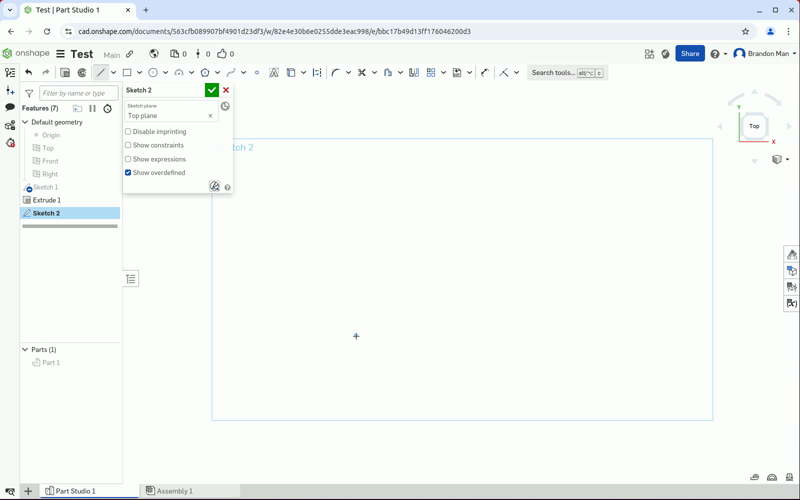
key_down(shift)
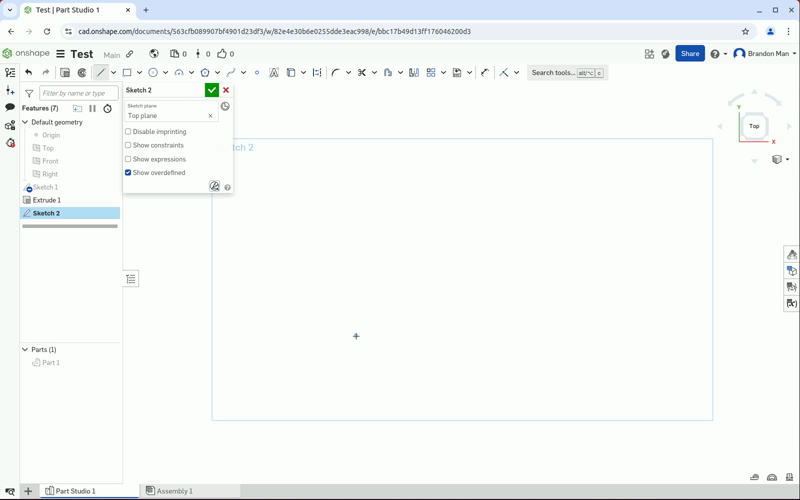
mouse_move(436, 335)
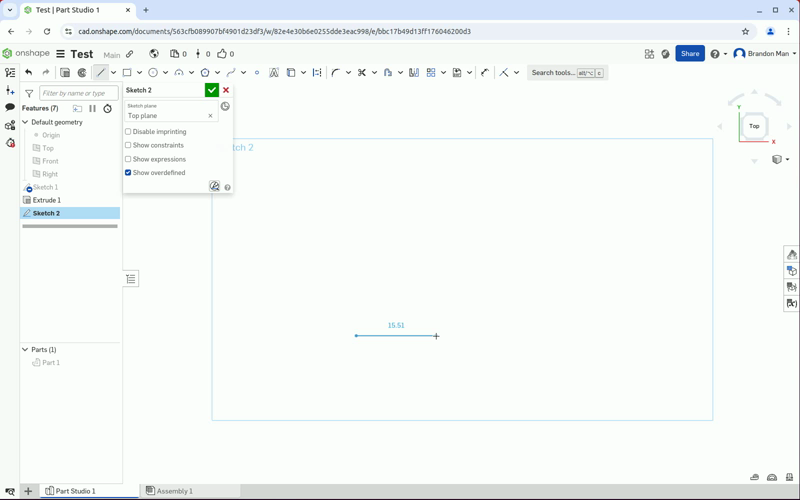
click(436, 335)
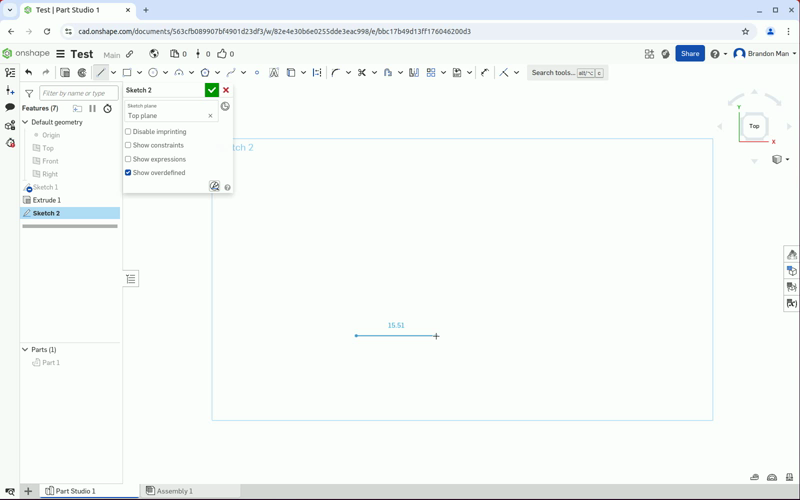
key_up(shift)
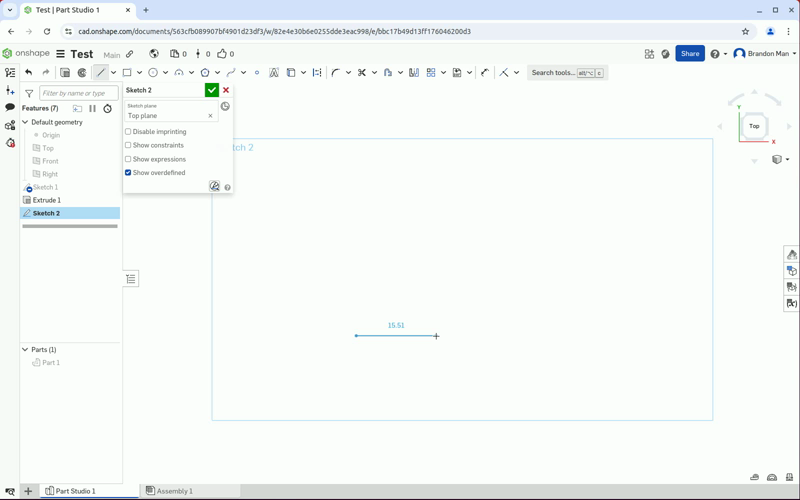
key_down(shift)
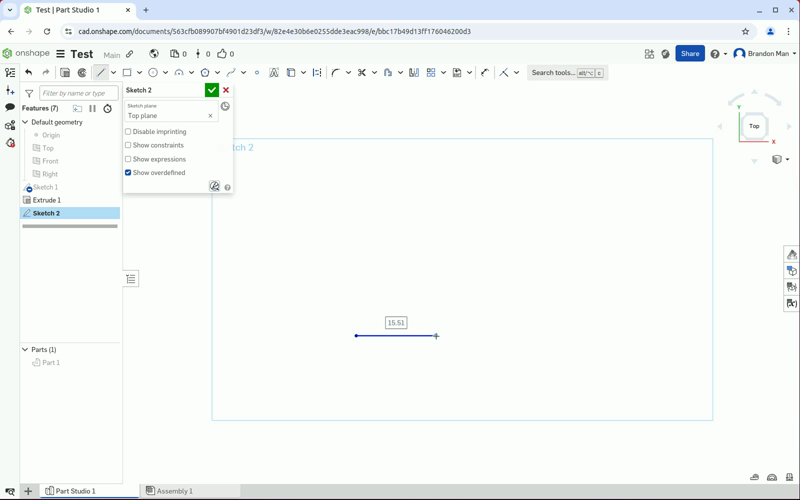
mouse_move(466, 335)
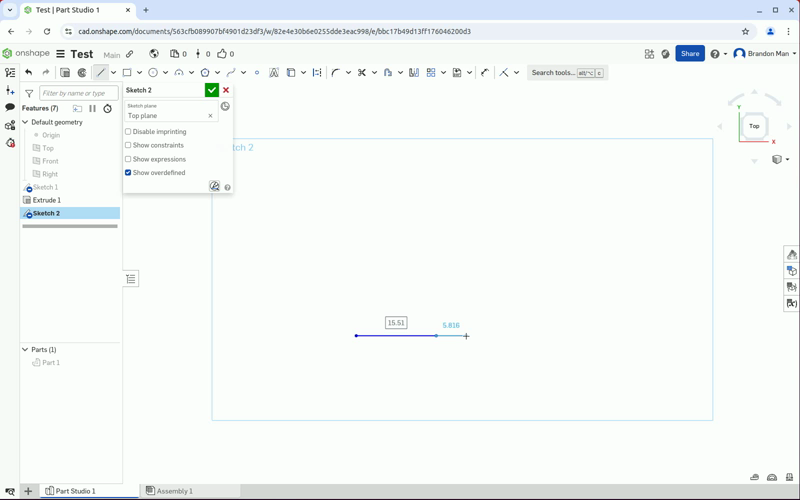
mouse_move(436, 329)
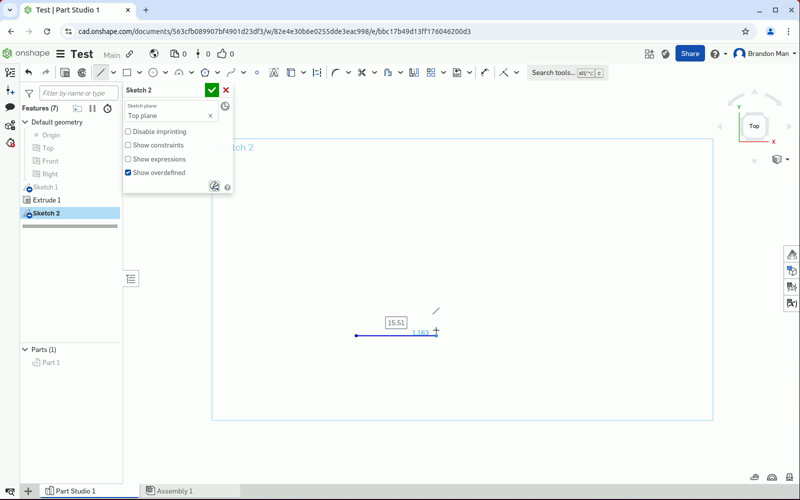
scroll(6)
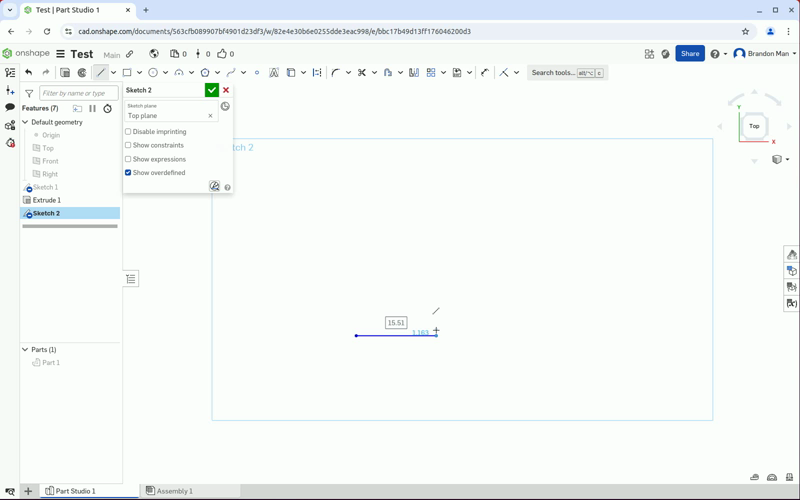
scroll(6)
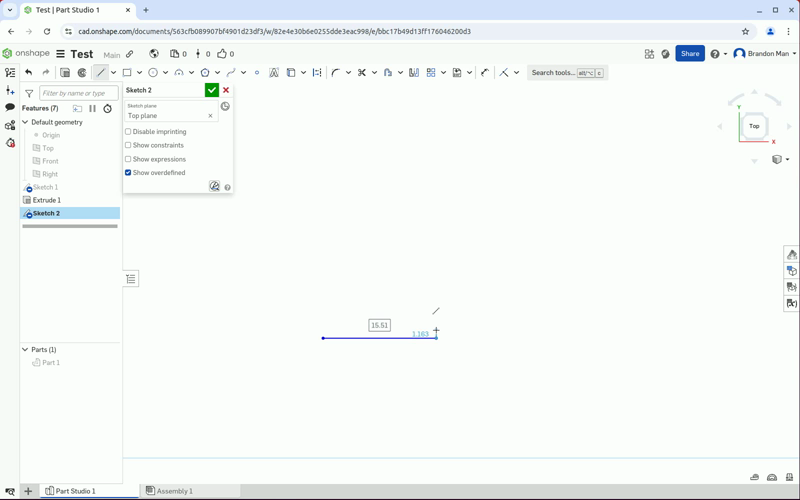
scroll(6)
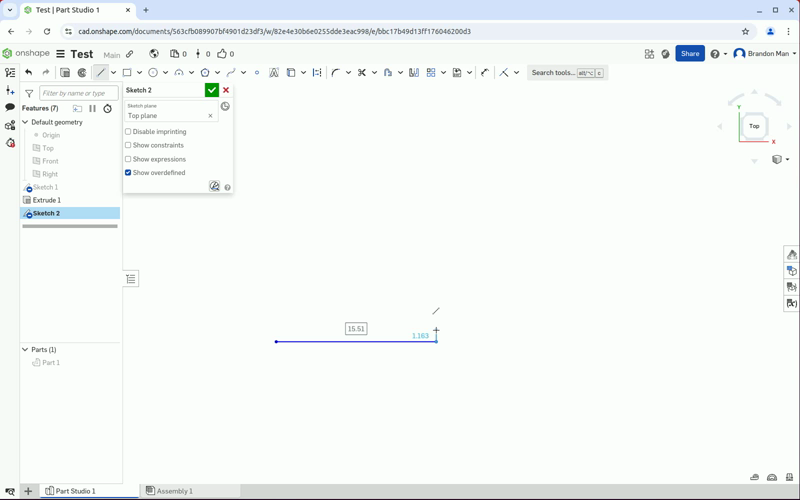
scroll(6)
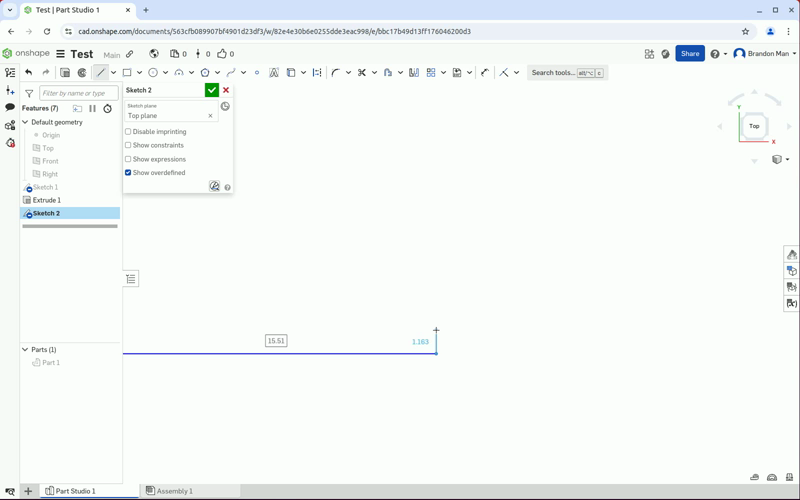
scroll(6)
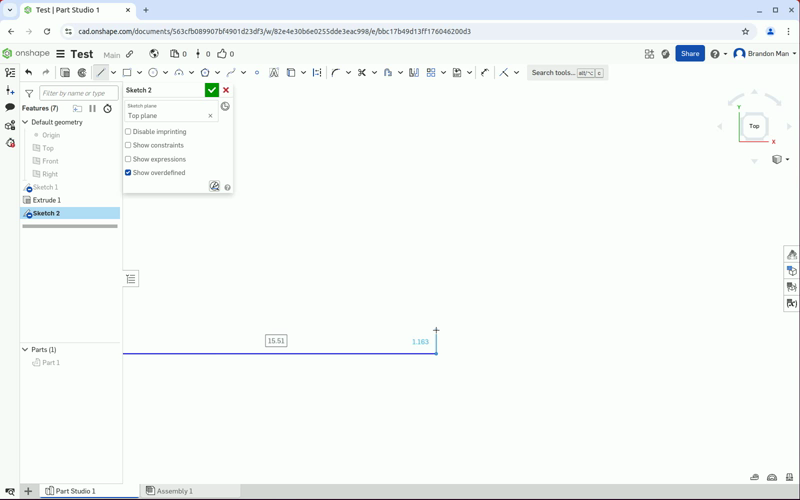
scroll(6)
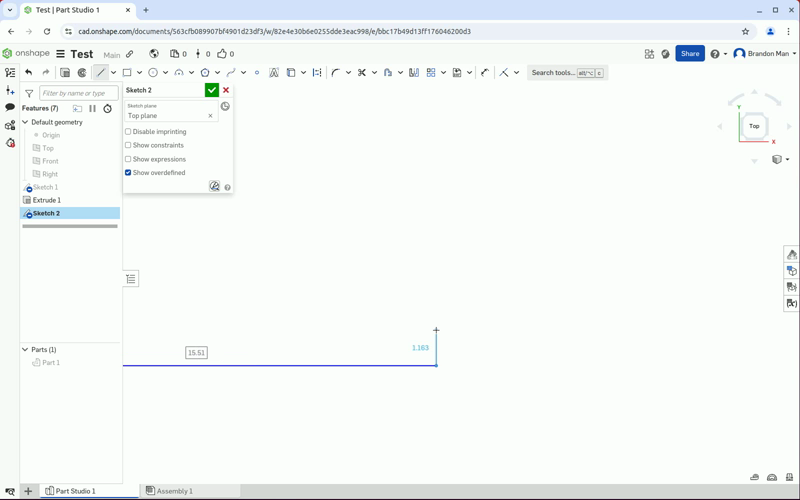
scroll(6)
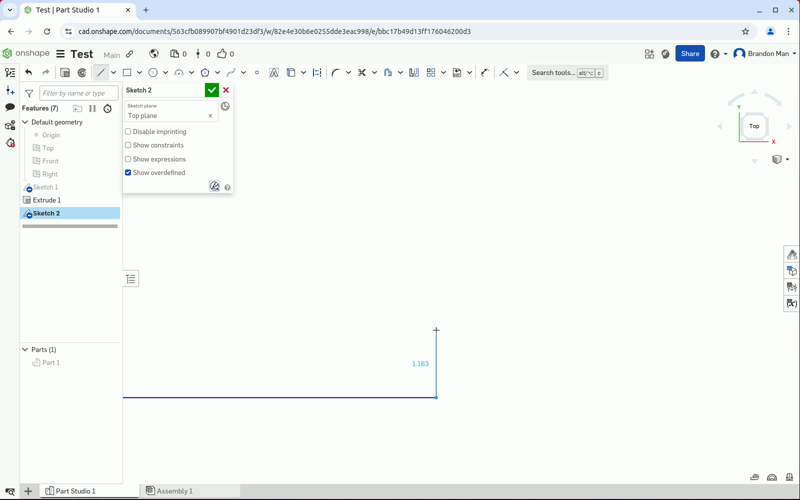
click(436, 329)
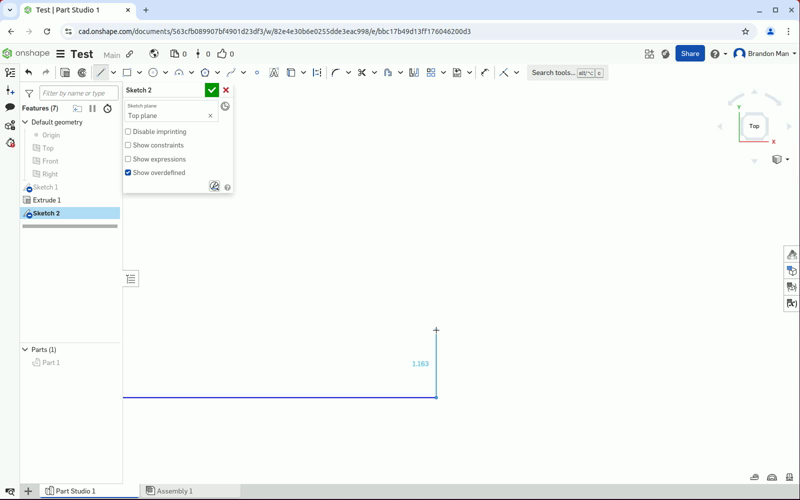
scroll(-6)
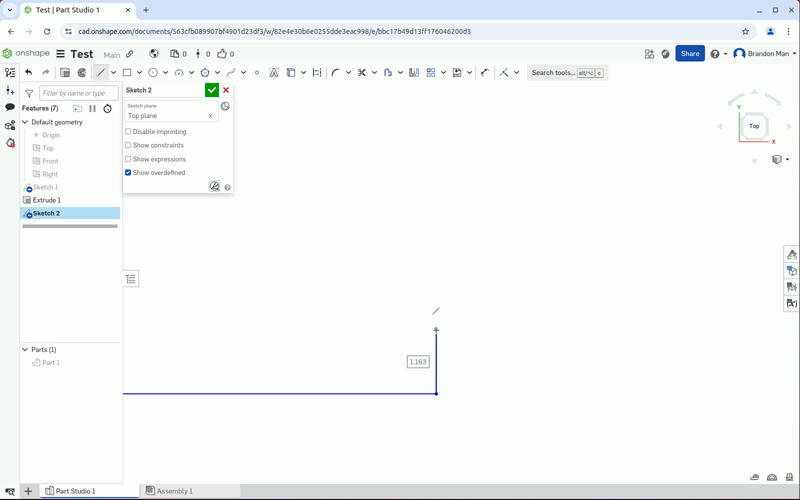
scroll(-6)
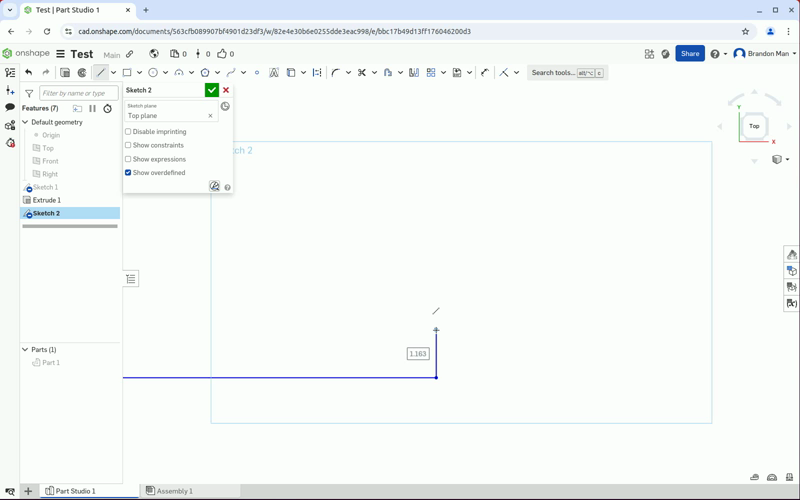
scroll(-6)
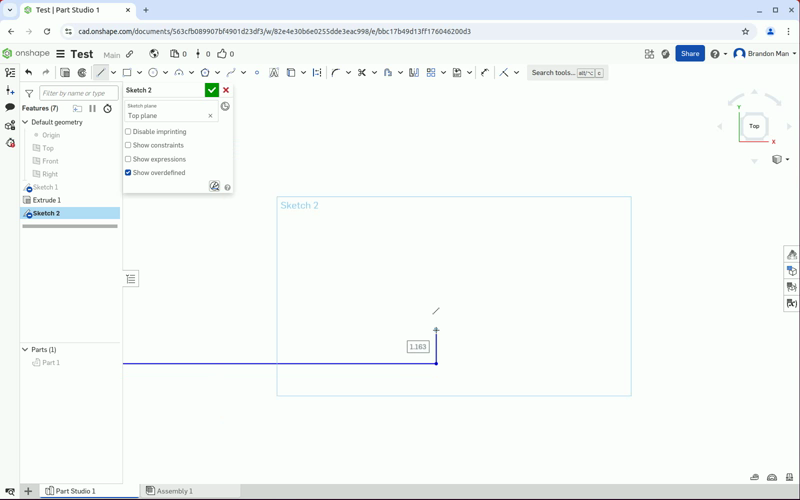
scroll(-6)
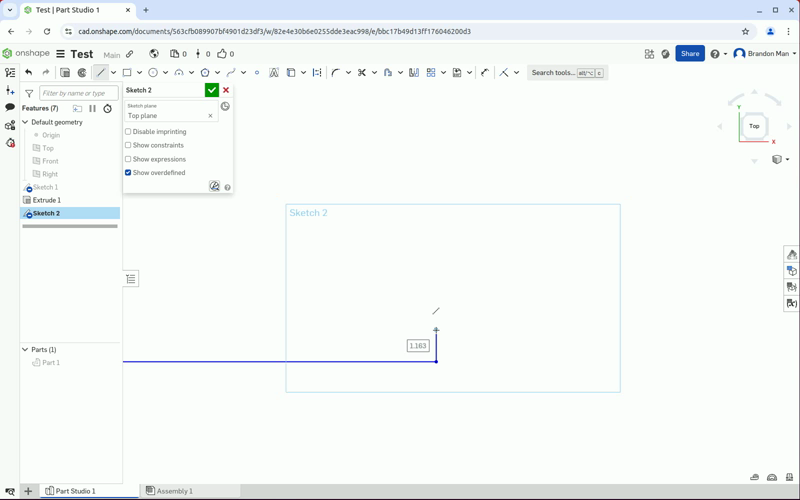
scroll(-6)
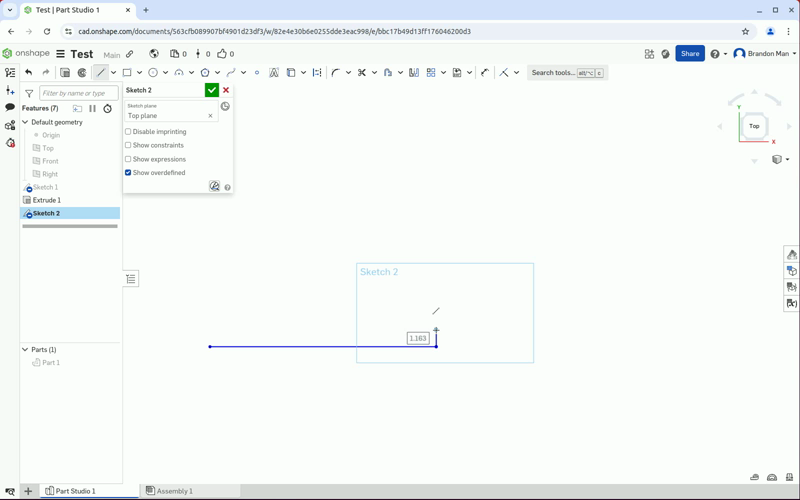
scroll(-6)
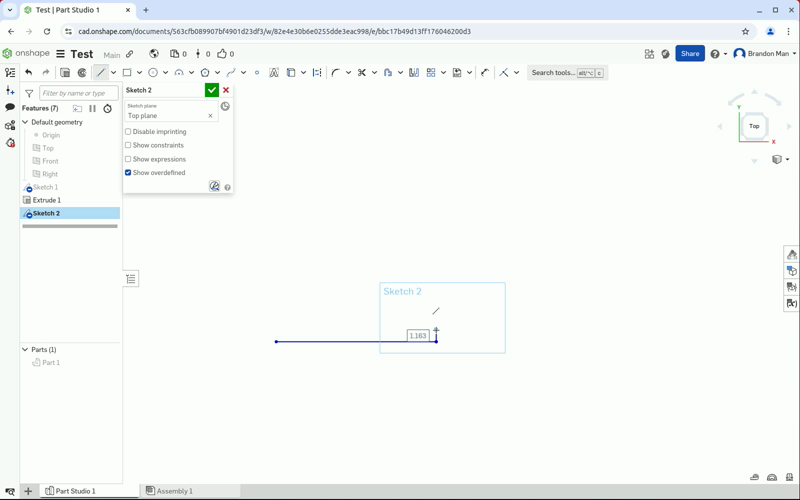
scroll(-6)
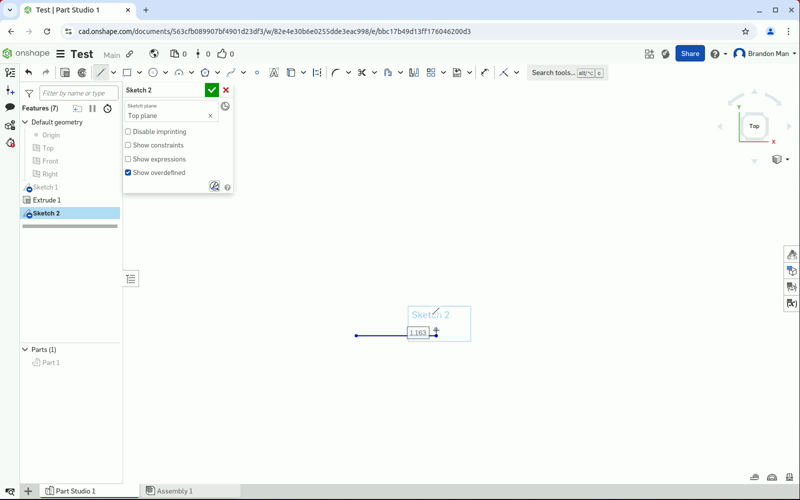
key_up(shift)
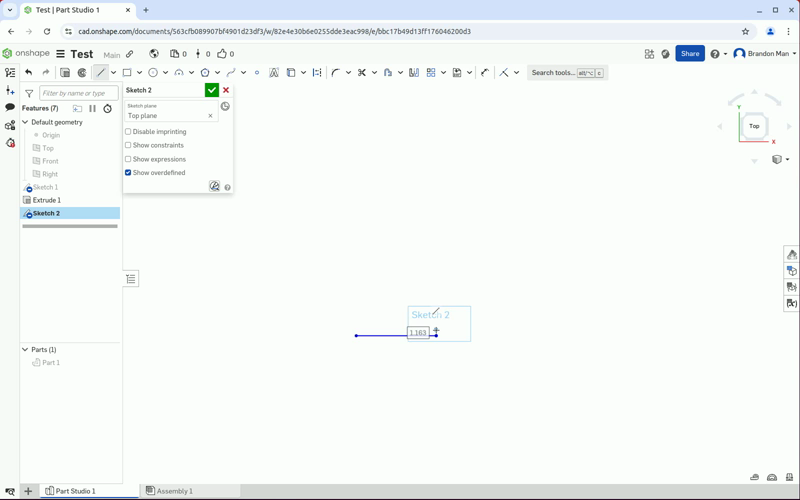
key_down(shift)
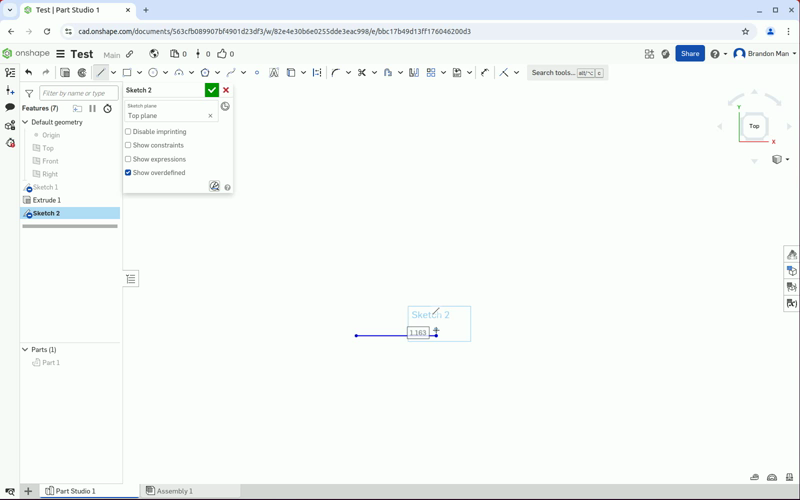
mouse_move(362, 329)
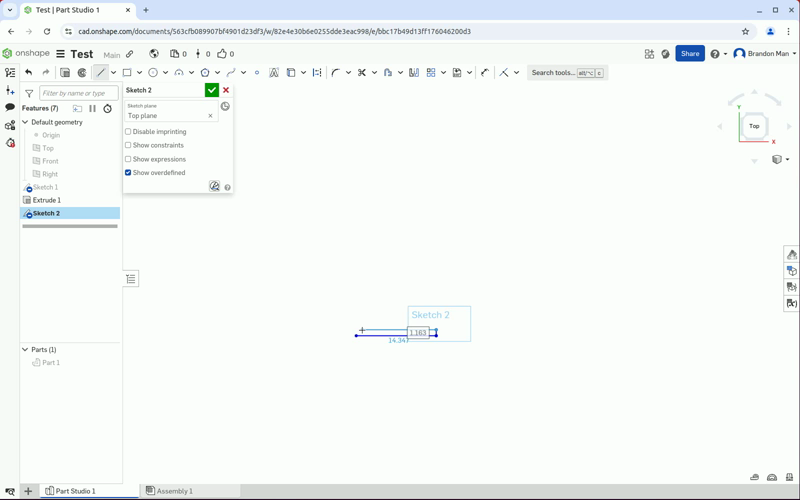
click(362, 329)
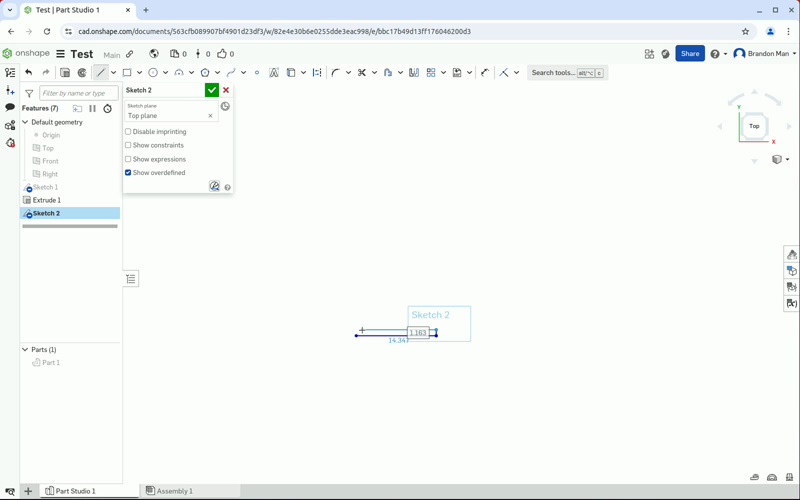
key_up(shift)
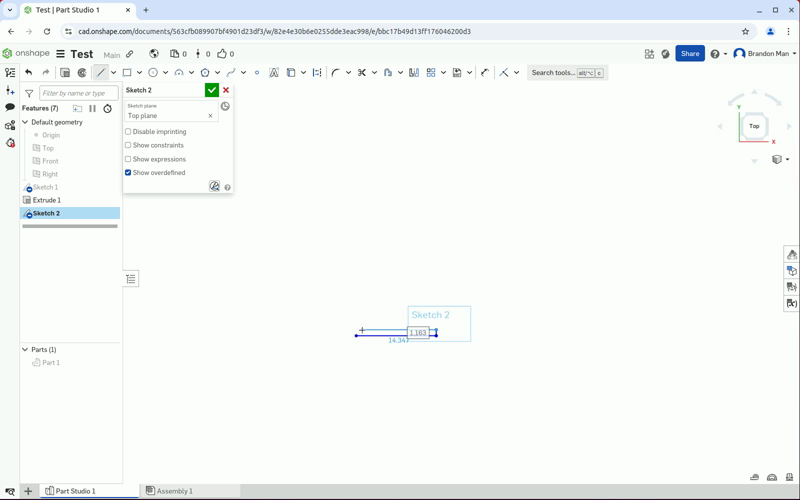
key_down(shift)
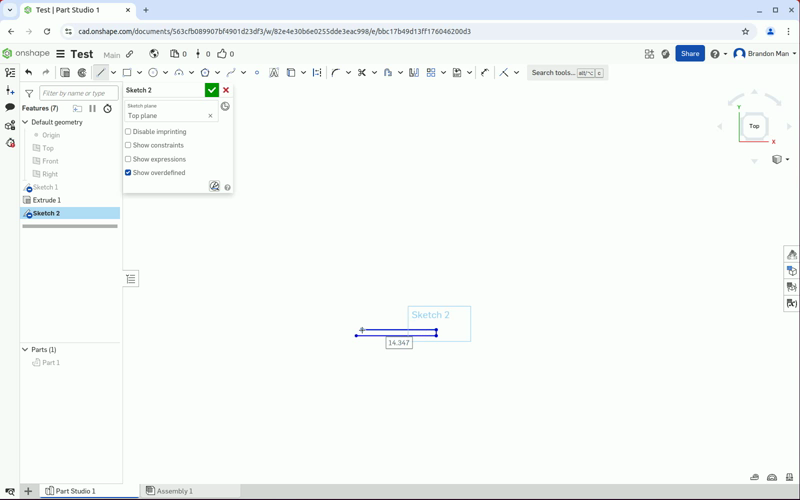
mouse_move(392, 329)
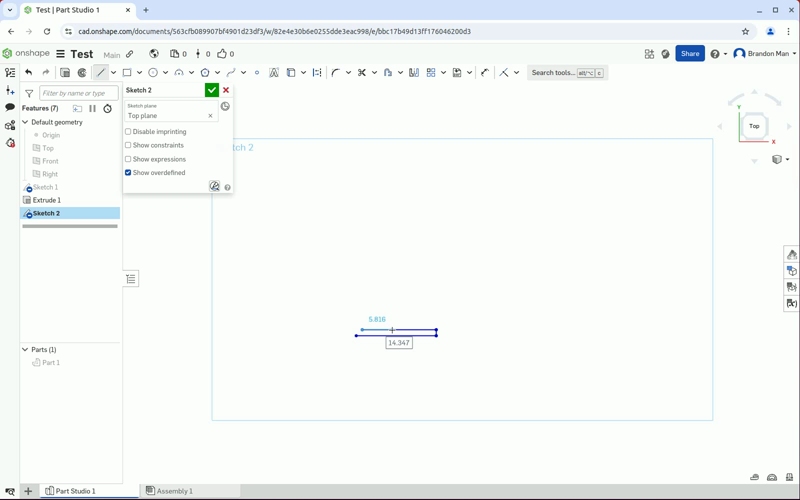
mouse_move(362, 277)
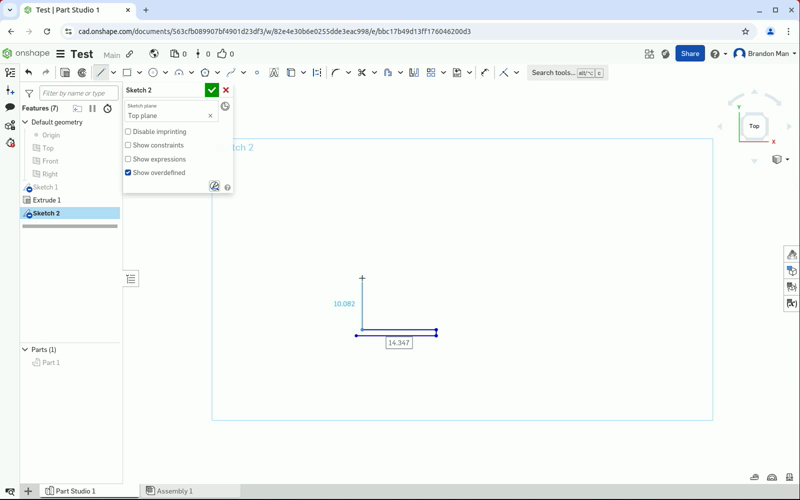
click(362, 277)
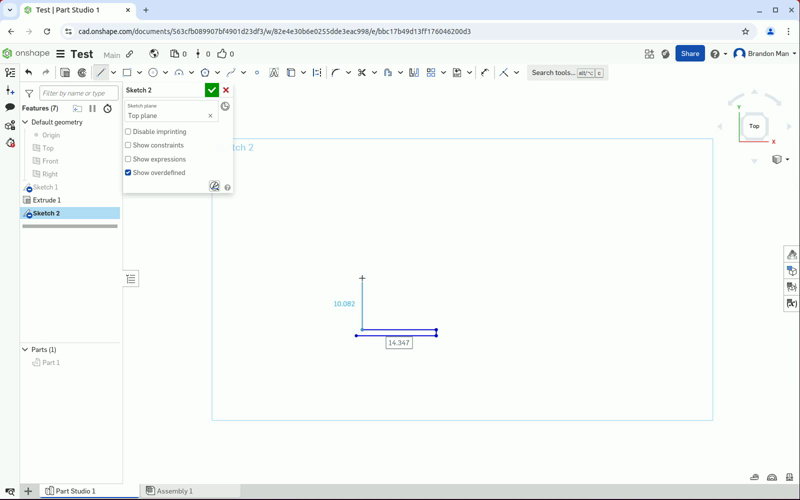
key_up(shift)
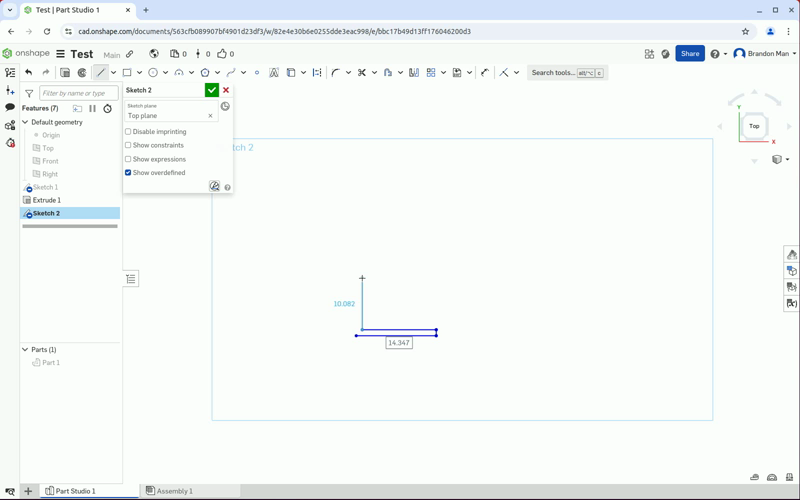
key_down(shift)
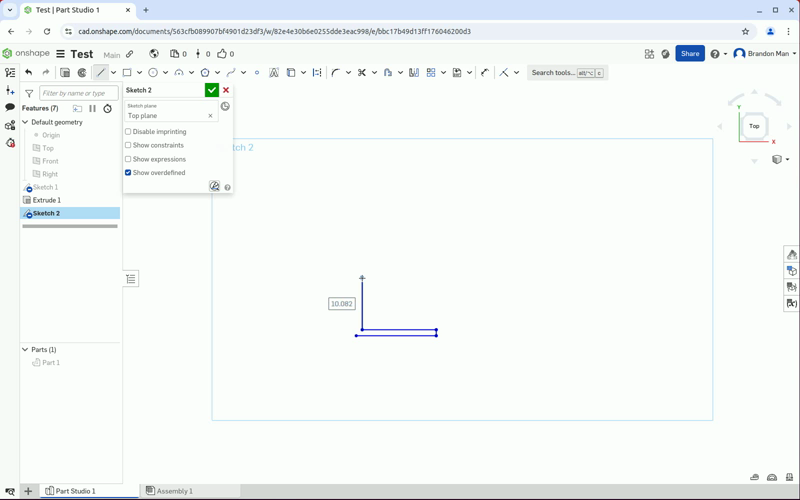
mouse_move(436, 277)
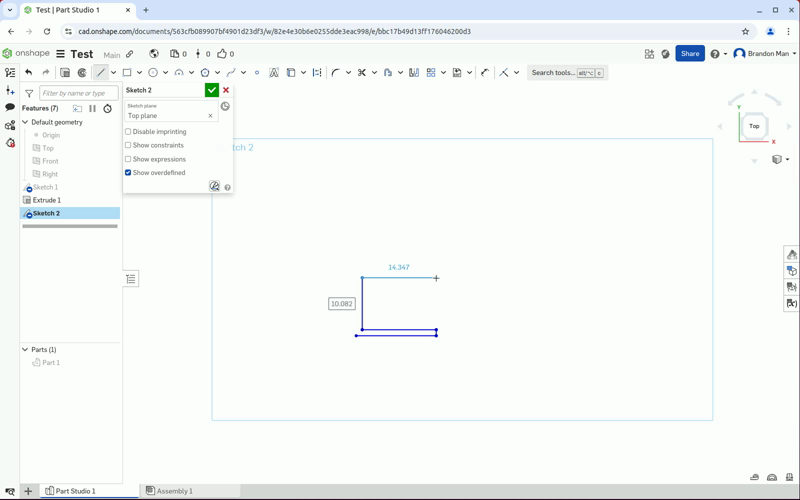
click(436, 277)
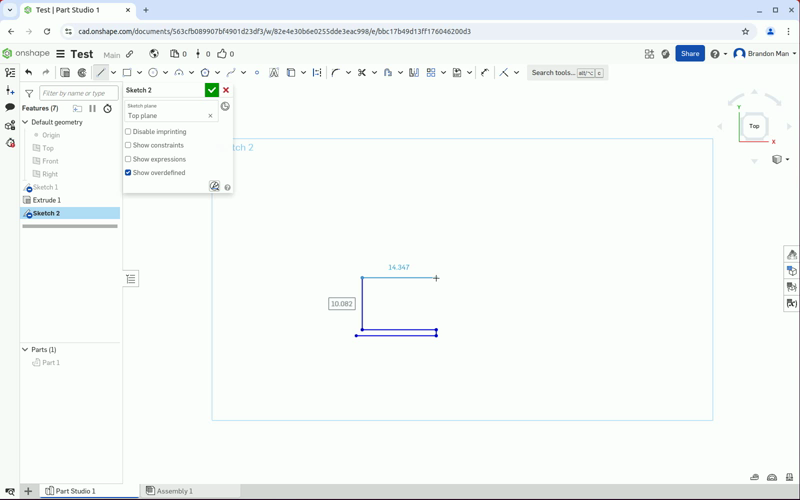
key_up(shift)
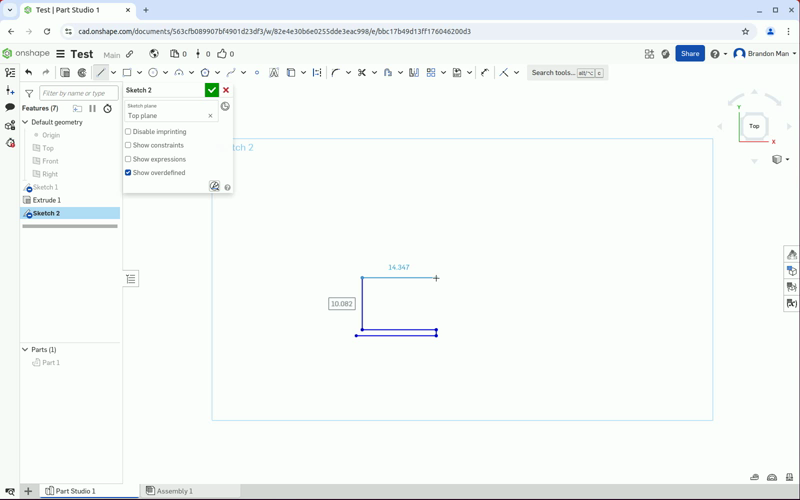
key_down(shift)
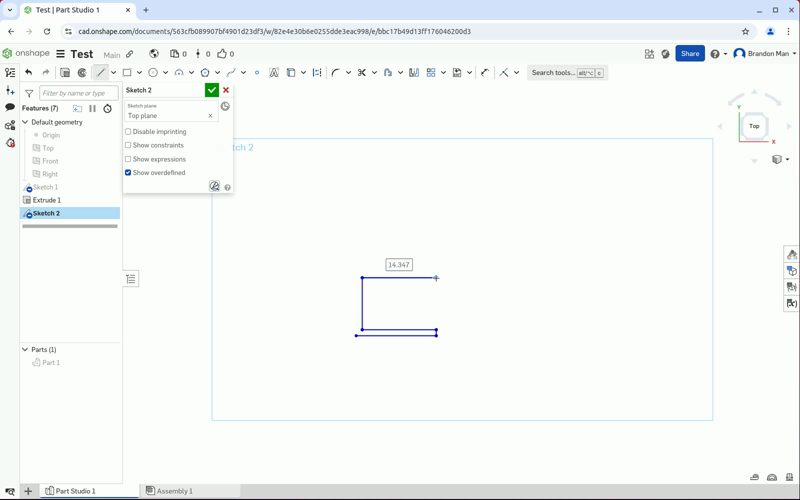
mouse_move(466, 277)
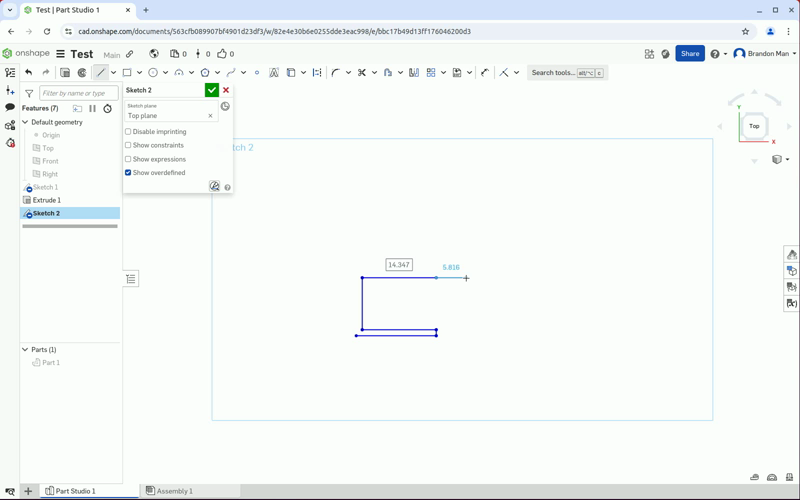
mouse_move(436, 271)
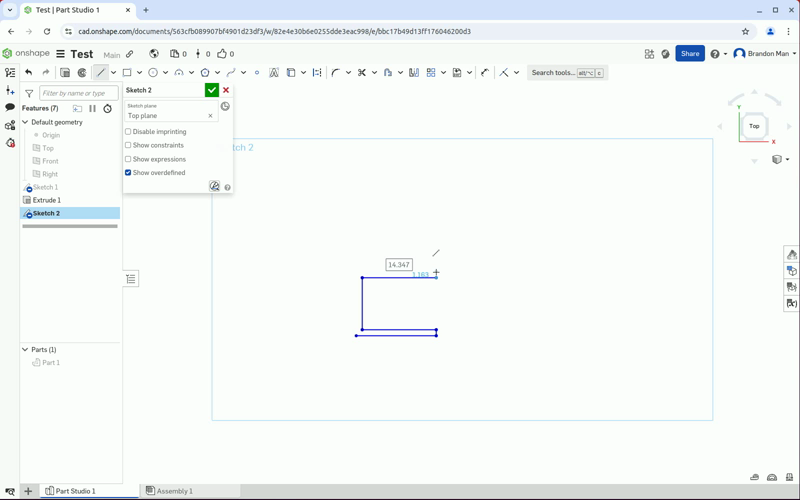
scroll(6)
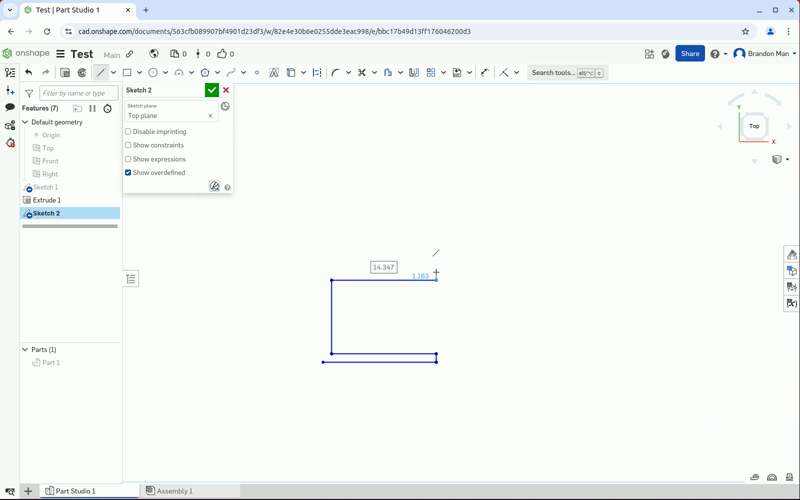
scroll(6)
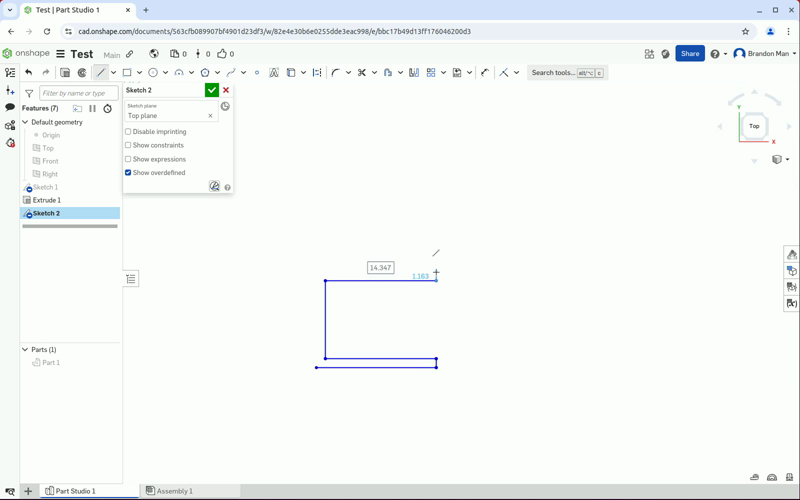
scroll(6)
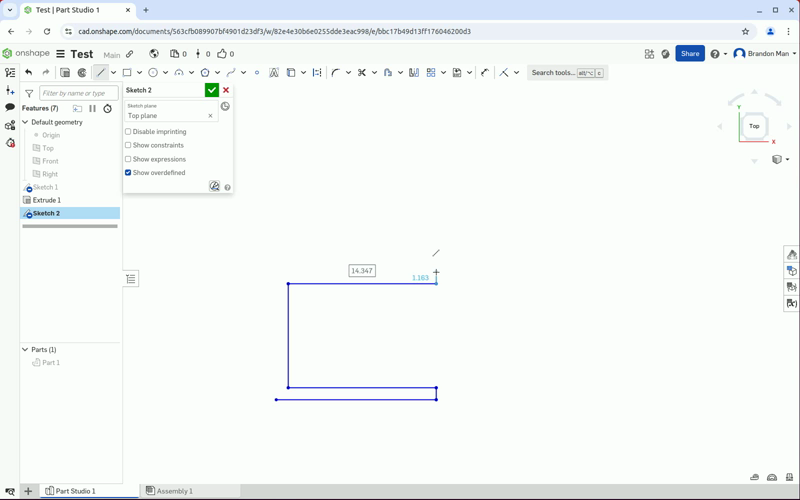
scroll(6)
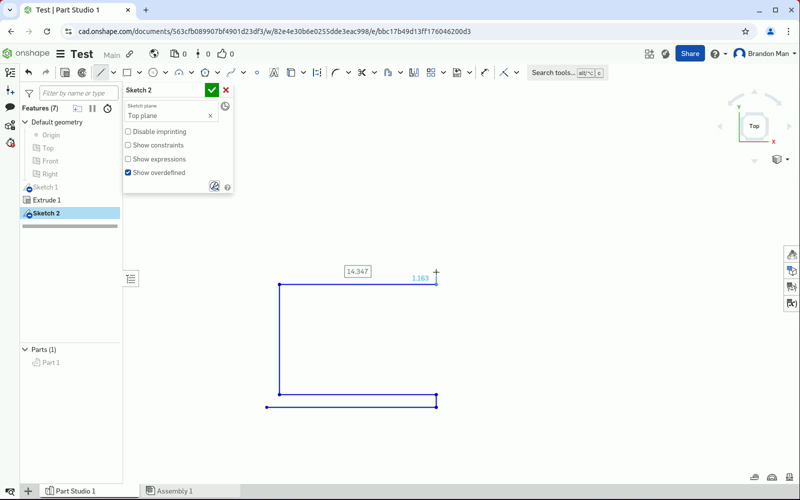
scroll(6)
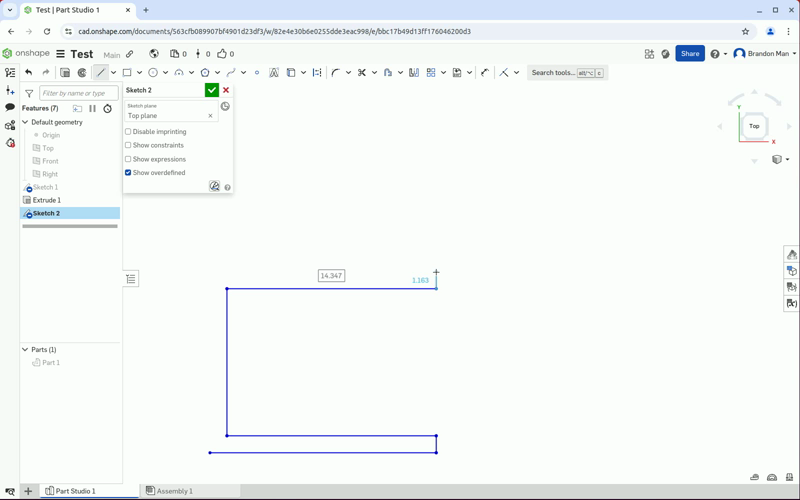
scroll(6)
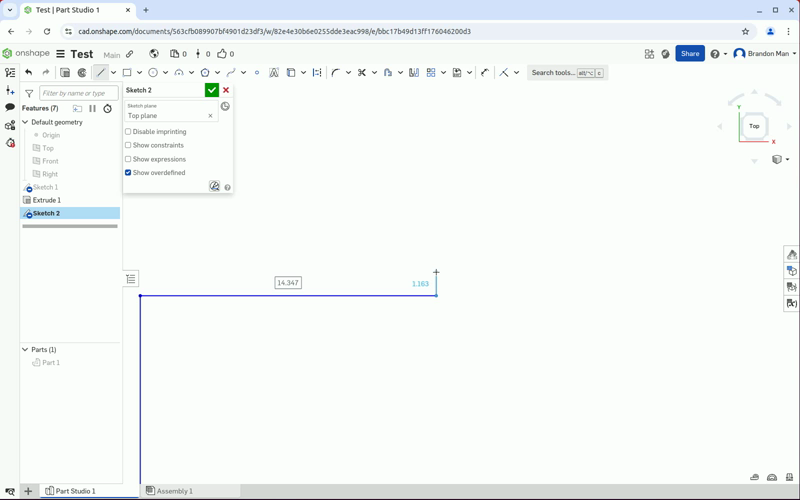
scroll(6)
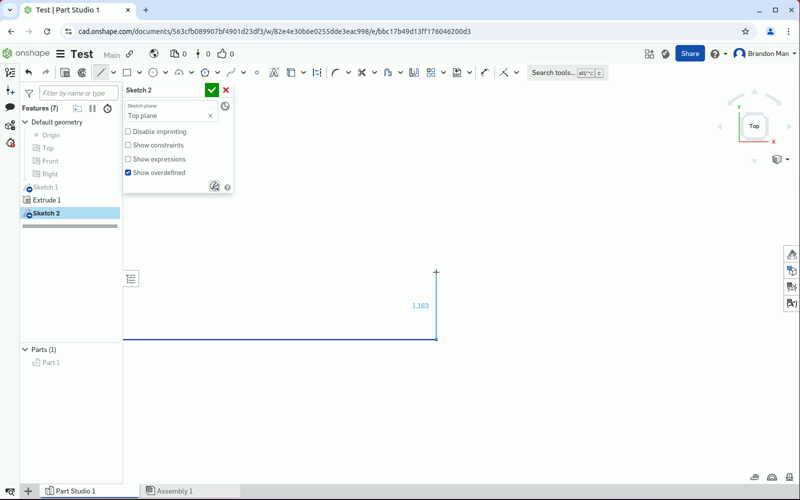
click(436, 271)
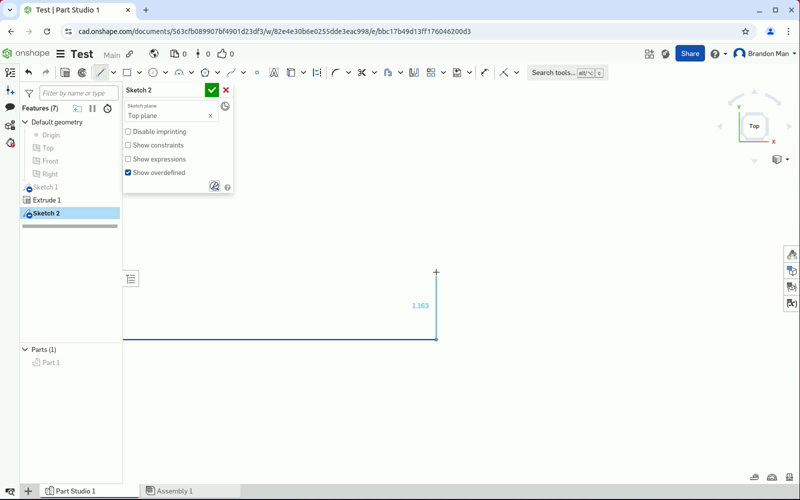
scroll(-6)
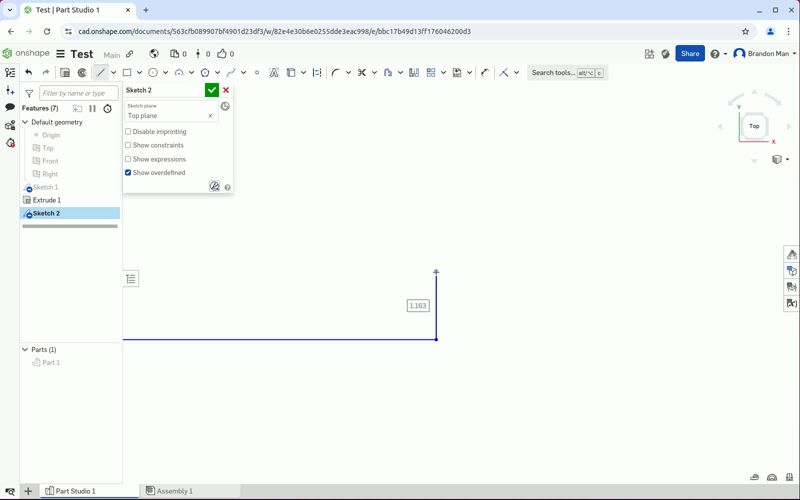
scroll(-6)
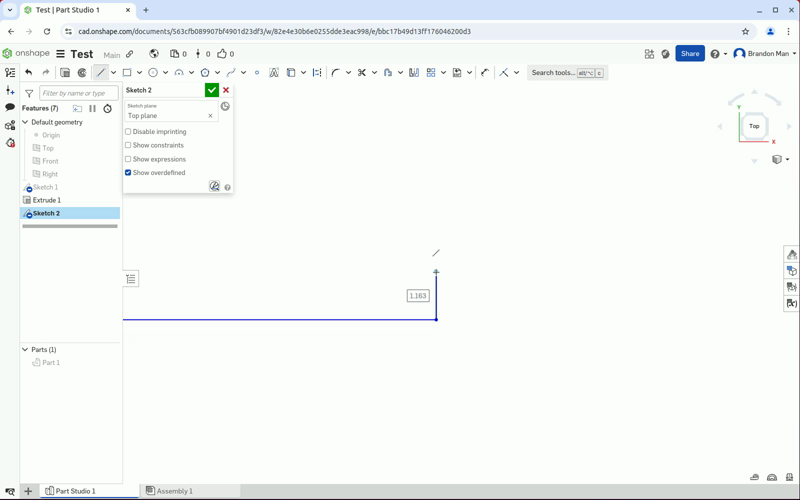
scroll(-6)
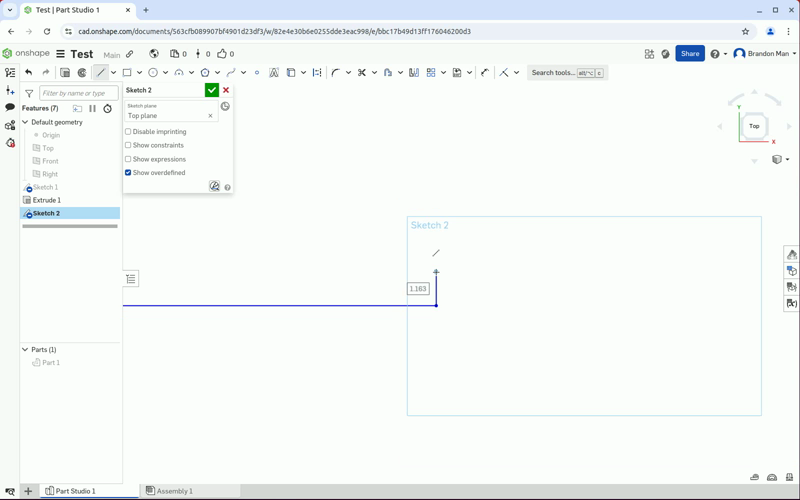
scroll(-6)
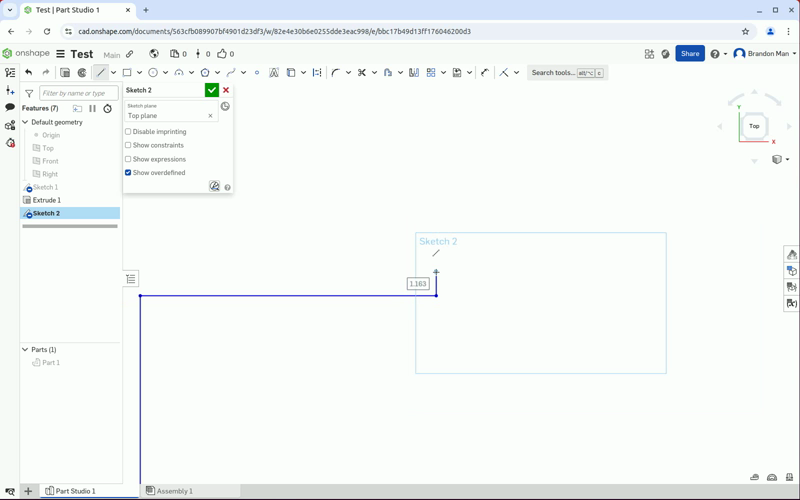
scroll(-6)
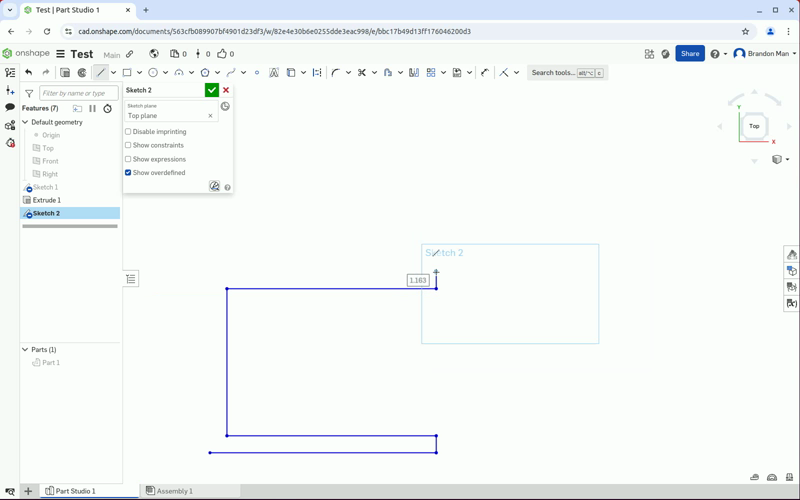
scroll(-6)
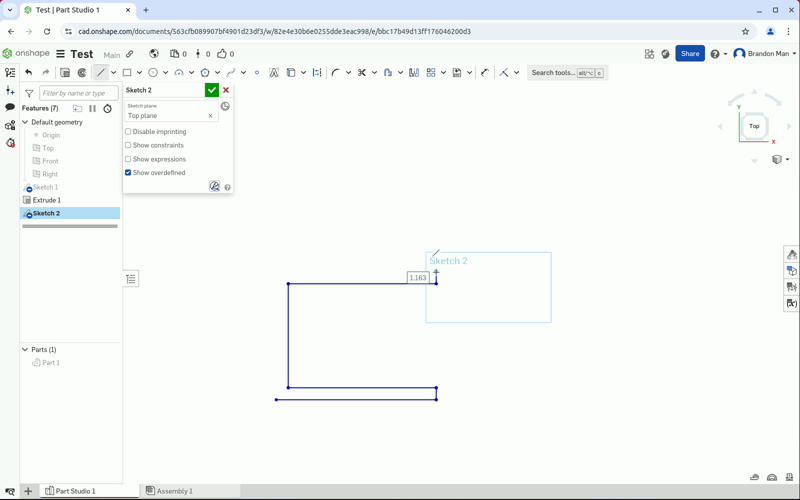
scroll(-6)
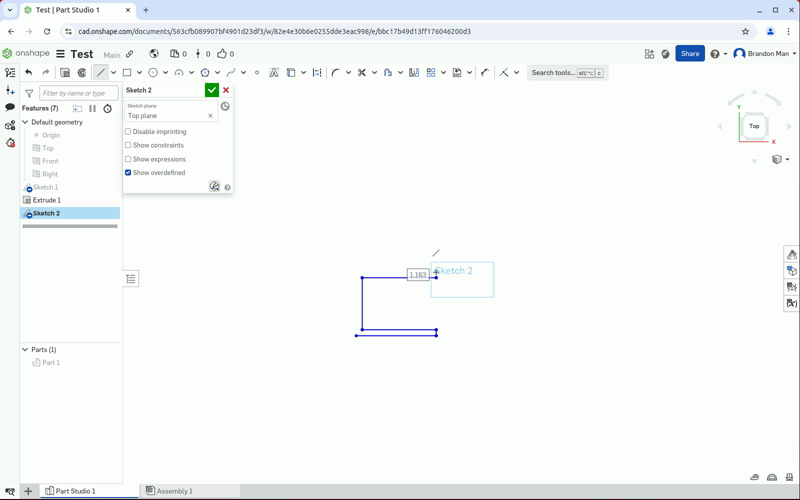
key_up(shift)
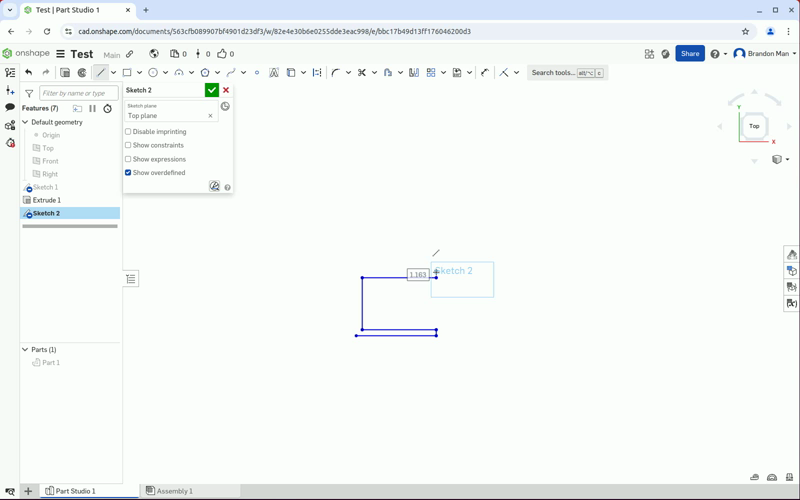
key_down(shift)
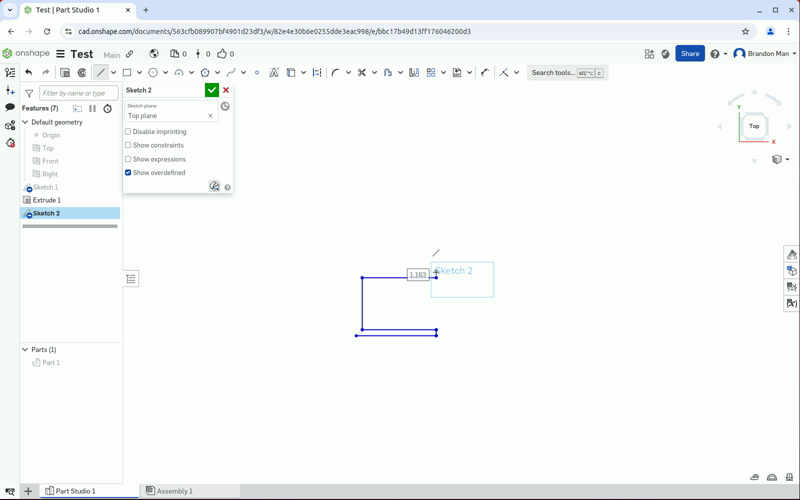
mouse_move(356, 271)
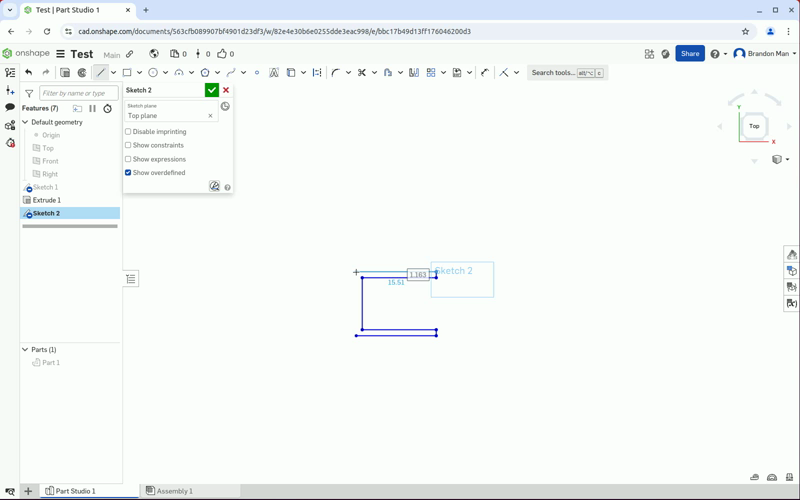
click(356, 271)
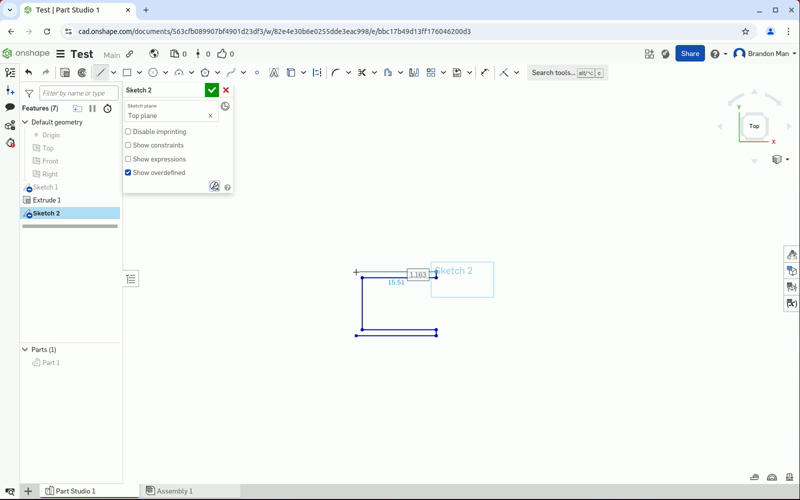
key_up(shift)
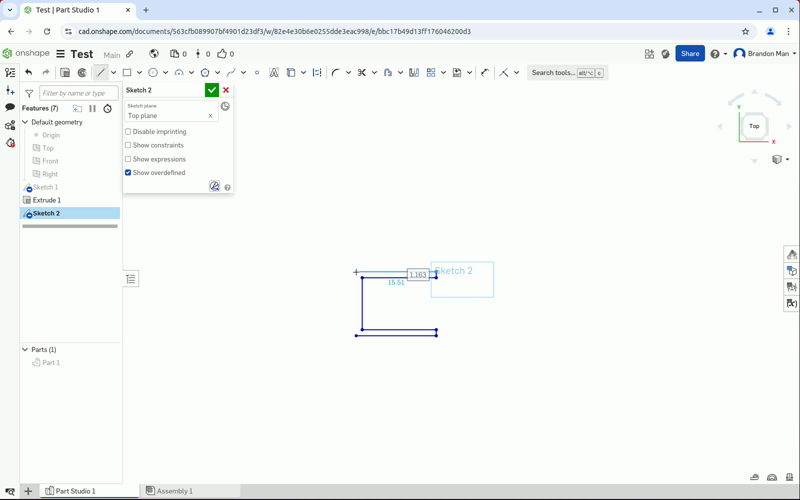
key_down(shift)
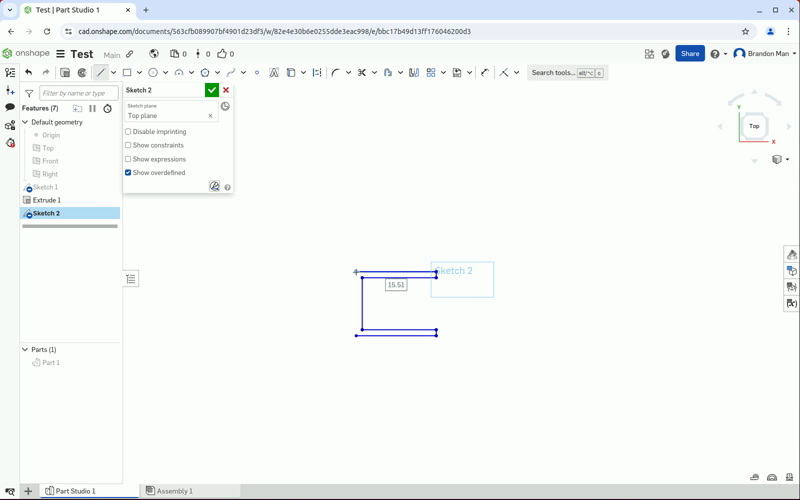
mouse_move(356, 335)
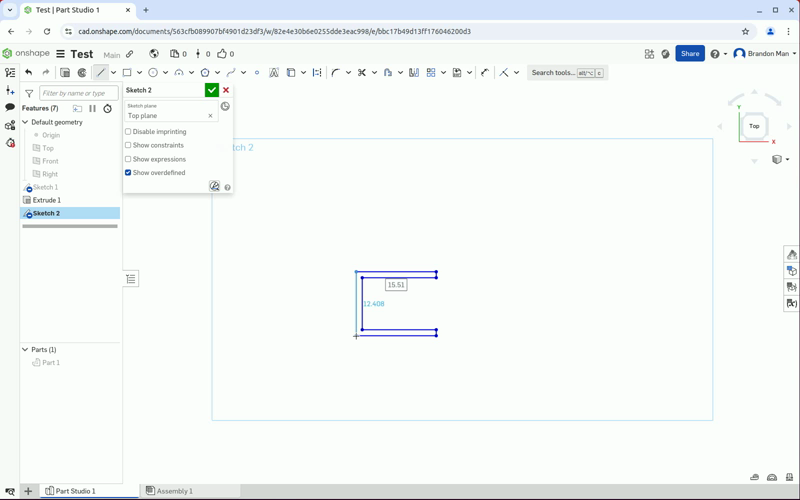
key_up(shift)
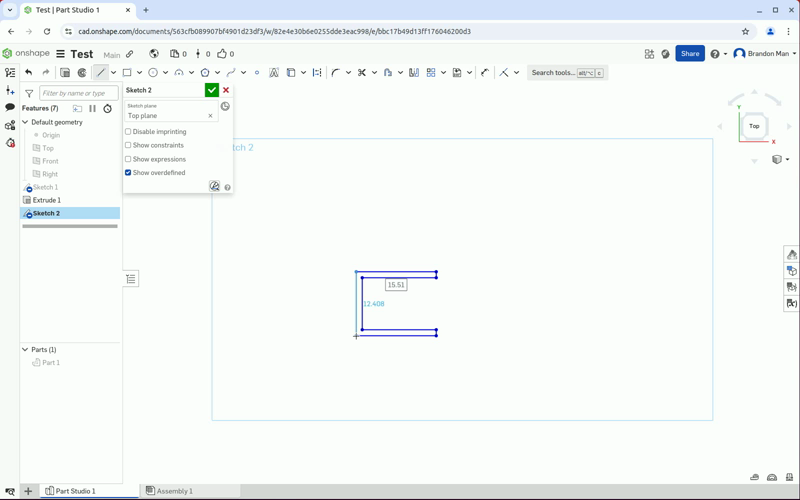
click(356, 335)
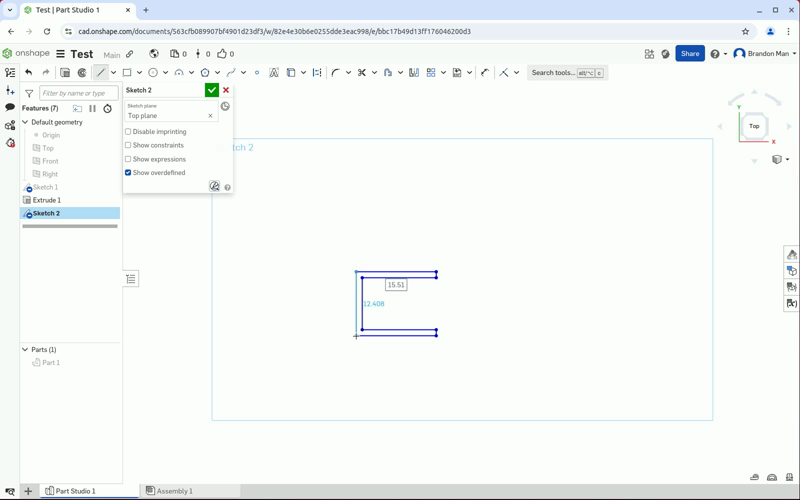
key(esc)
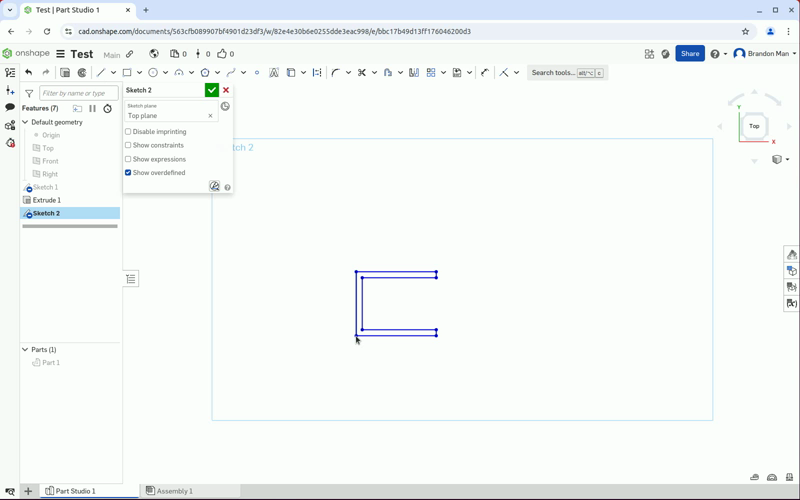
mouse_move(418, 332)
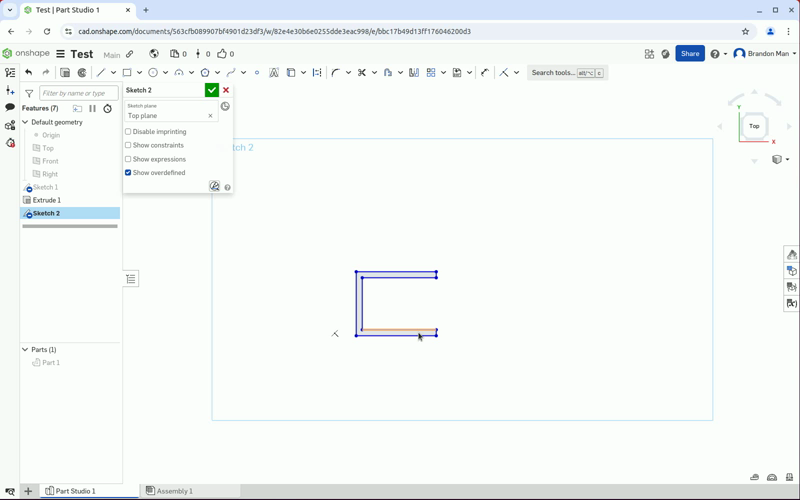
scroll(6)
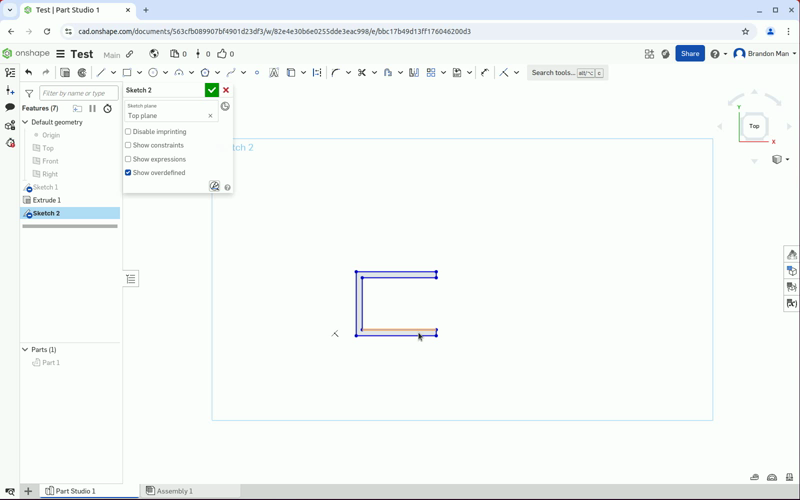
scroll(6)
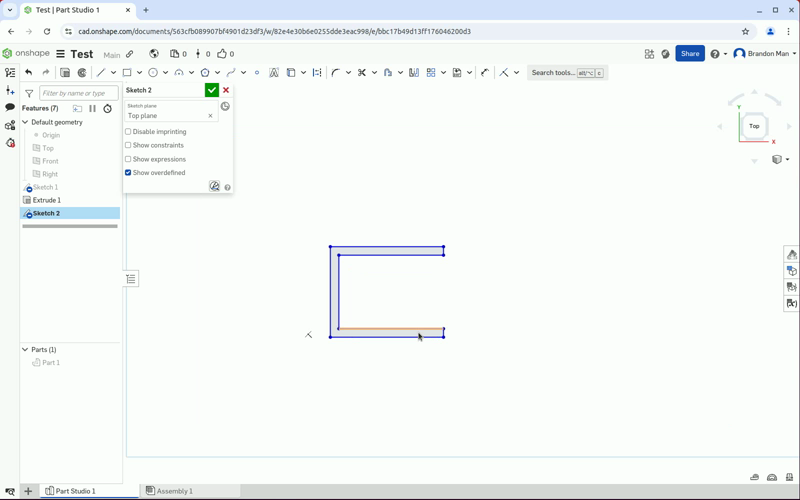
scroll(6)
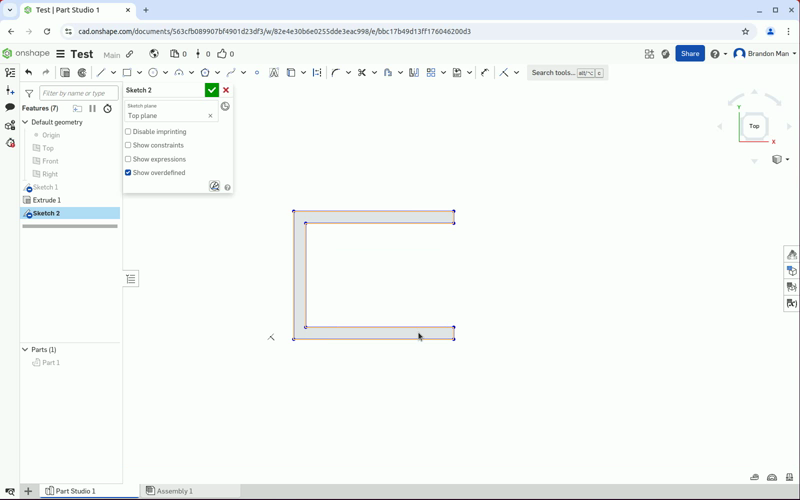
scroll(6)
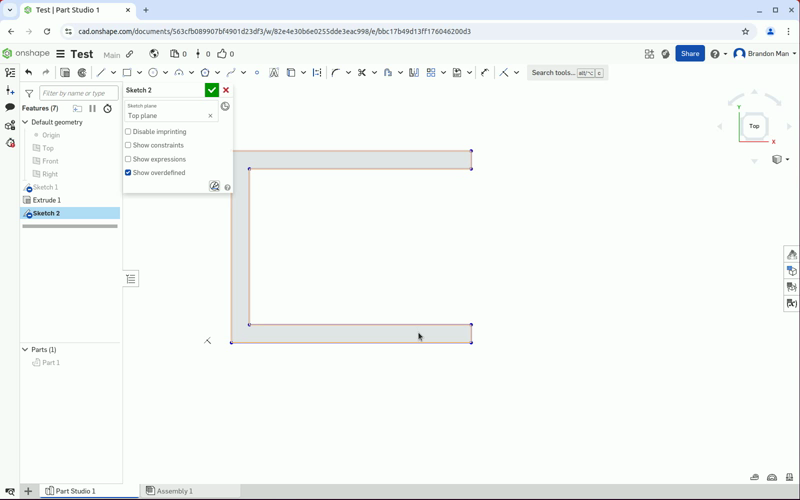
scroll(6)
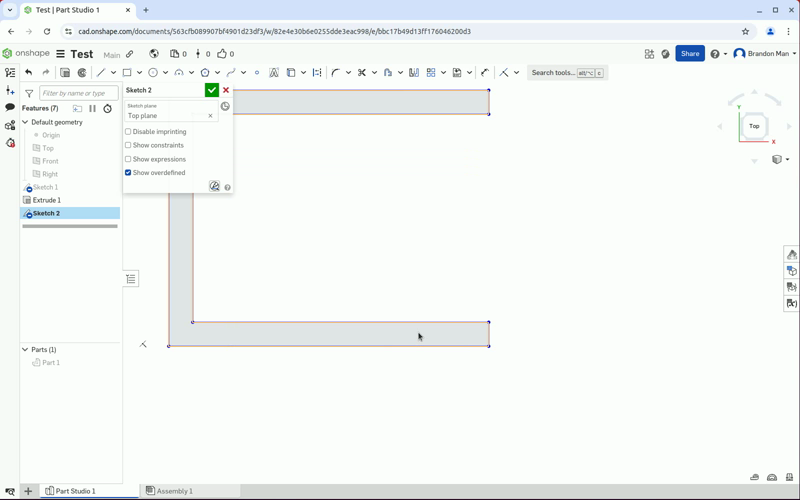
scroll(6)
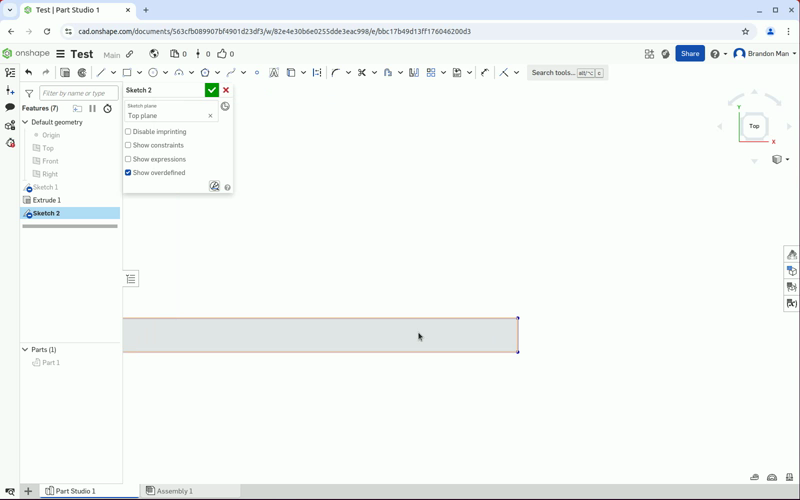
scroll(6)
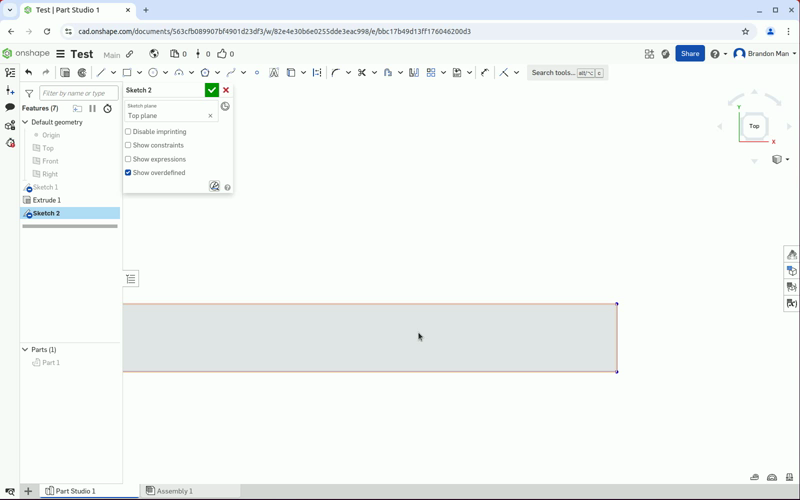
click(418, 332)
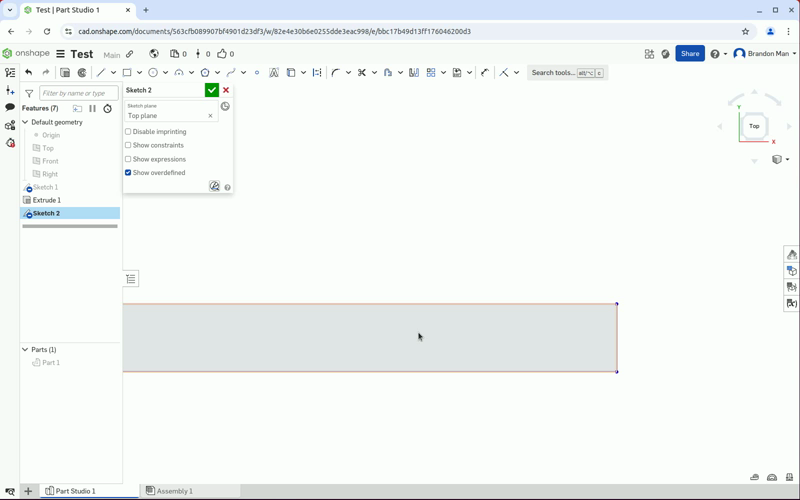
scroll(-6)
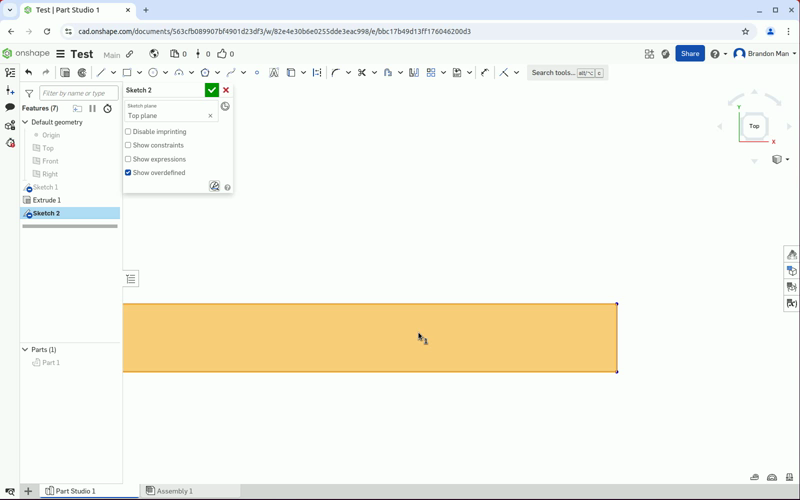
scroll(-6)
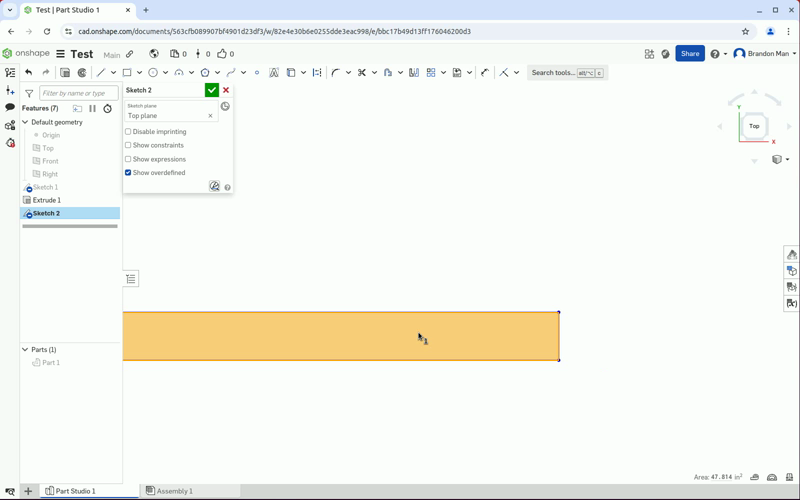
scroll(-6)
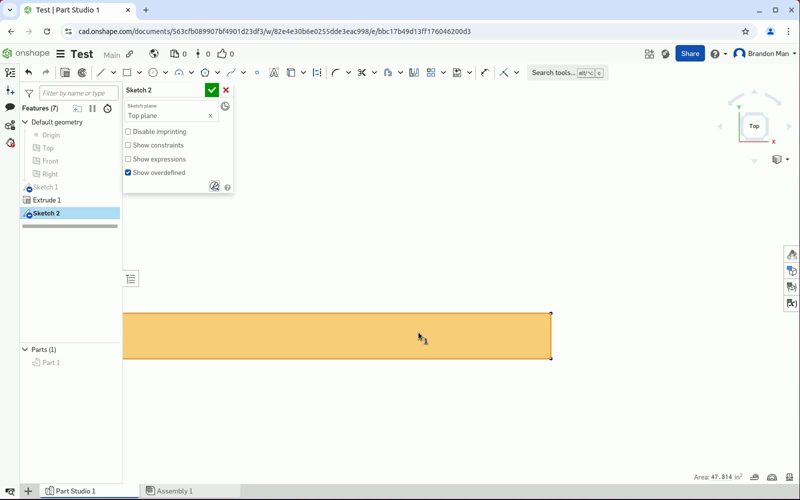
scroll(-6)
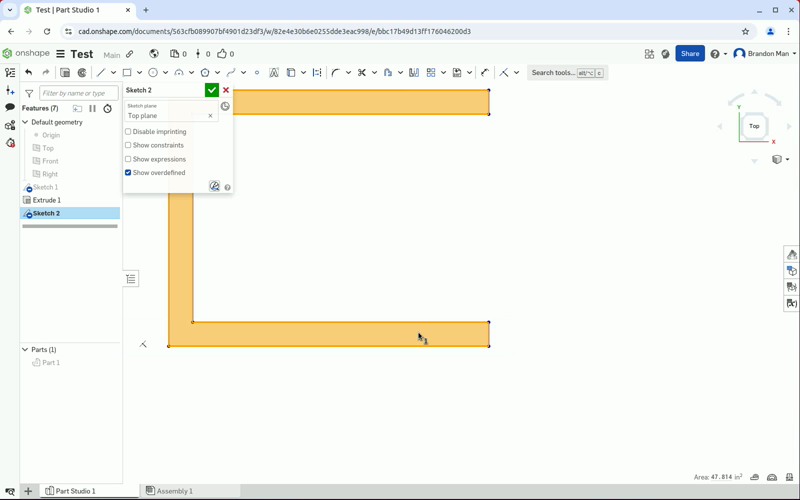
scroll(-6)
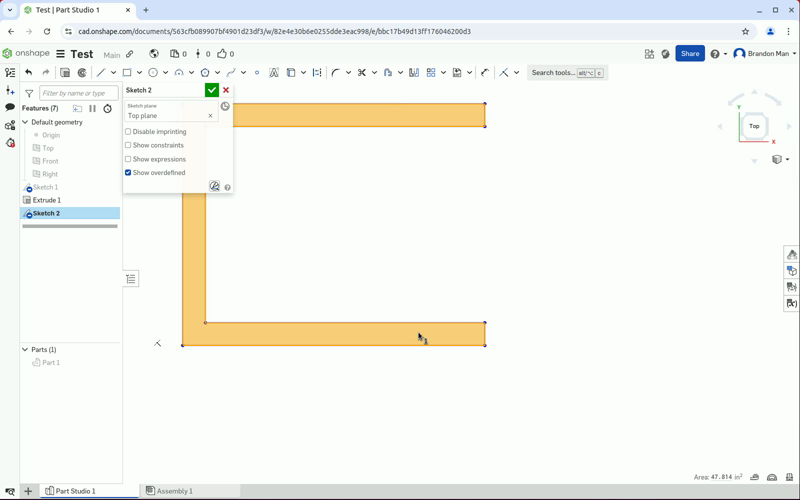
scroll(-6)
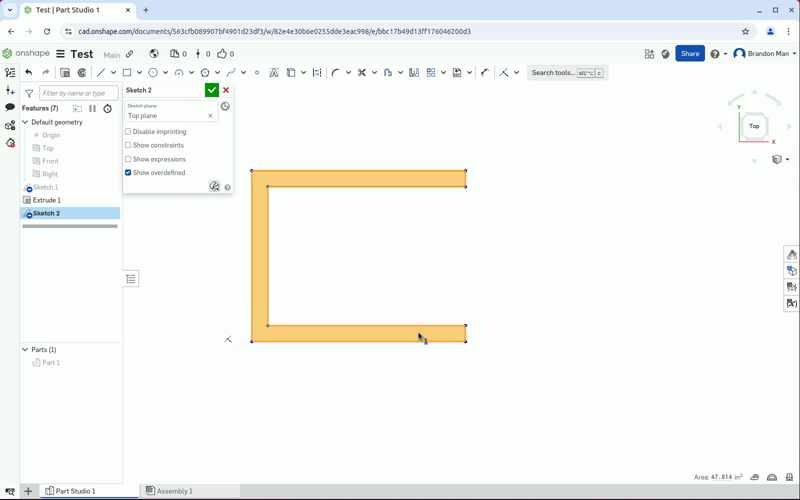
scroll(-6)
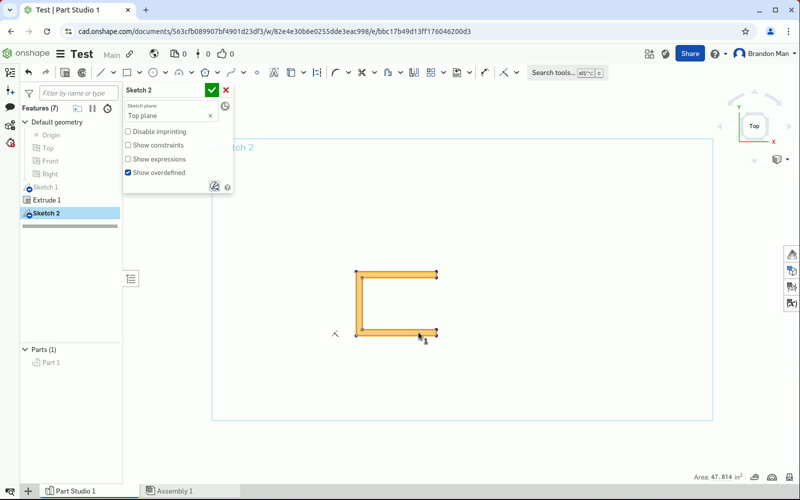
mouse_move(73, 352)
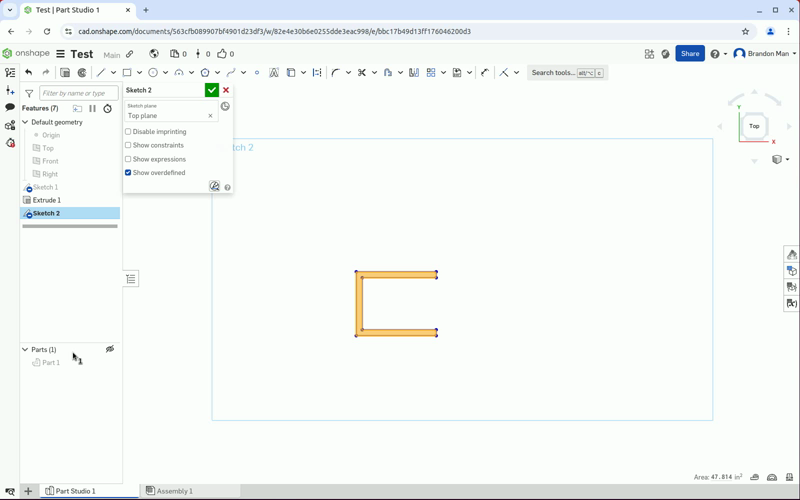
key(shift+y)
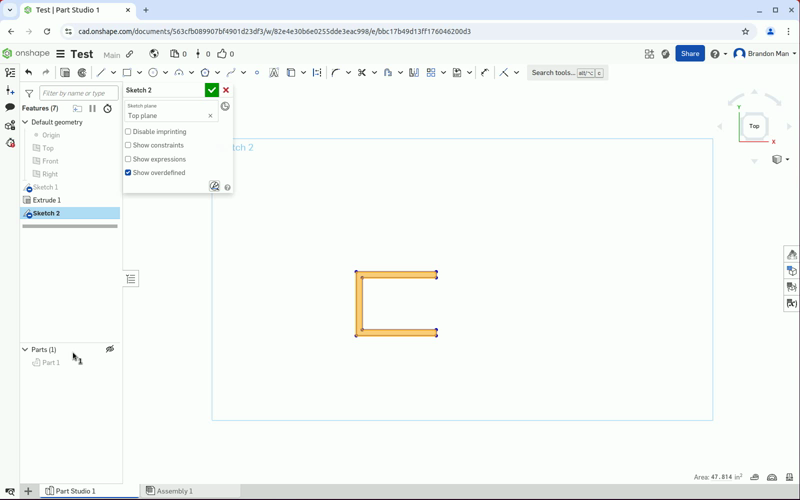
key(shift+e)
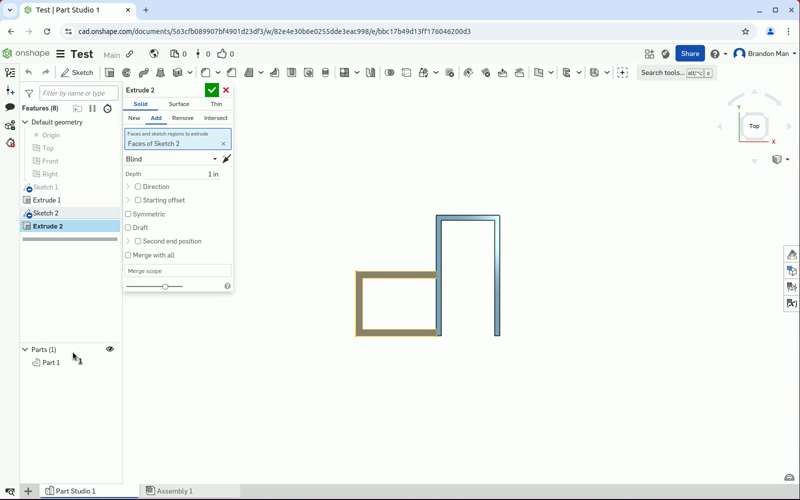
mouse_move(143, 106)
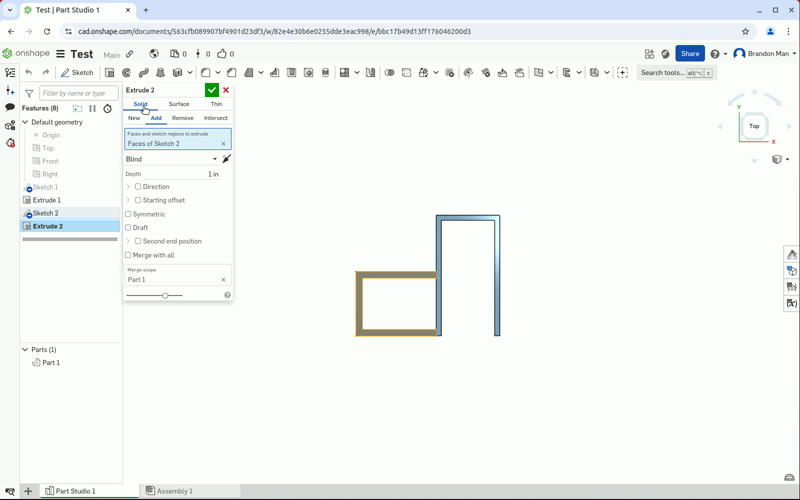
click(143, 106)
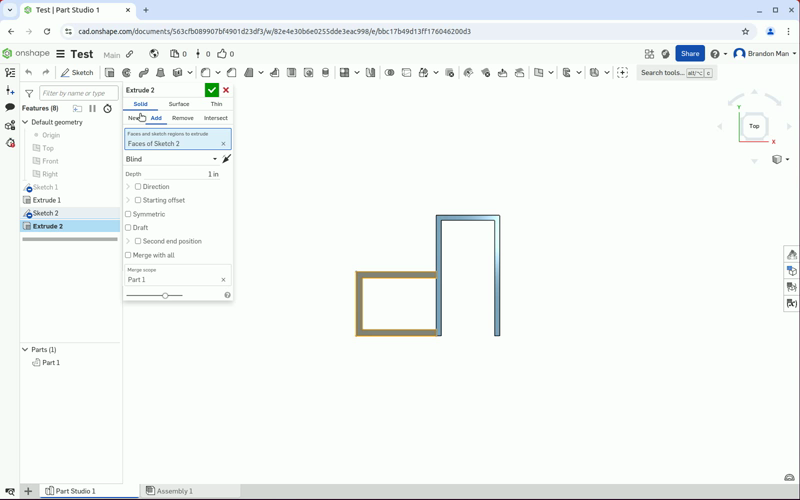
mouse_move(137, 120)
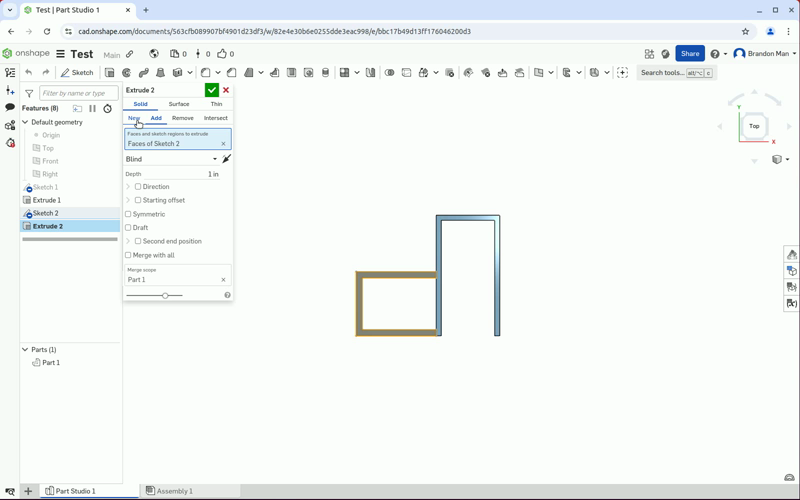
click(137, 120)
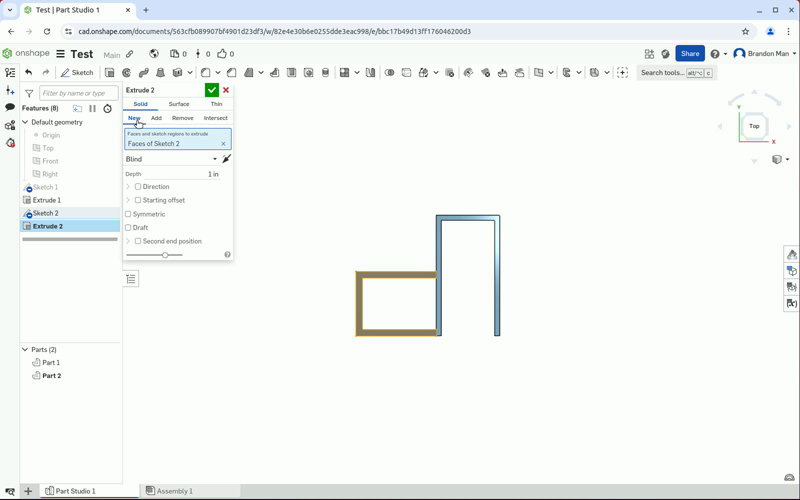
key(tab, 4)
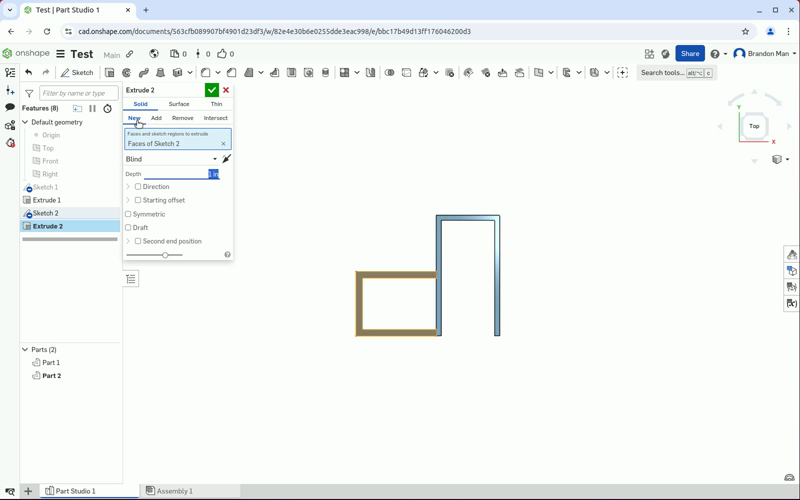
text(23.108)
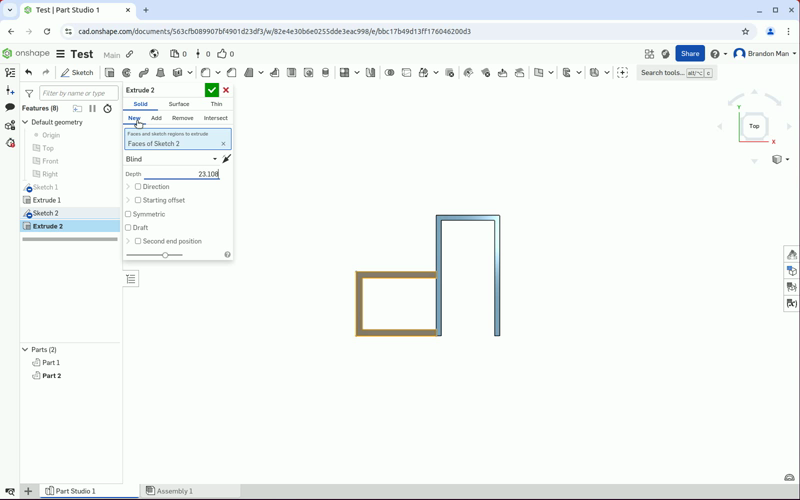
key(enter)
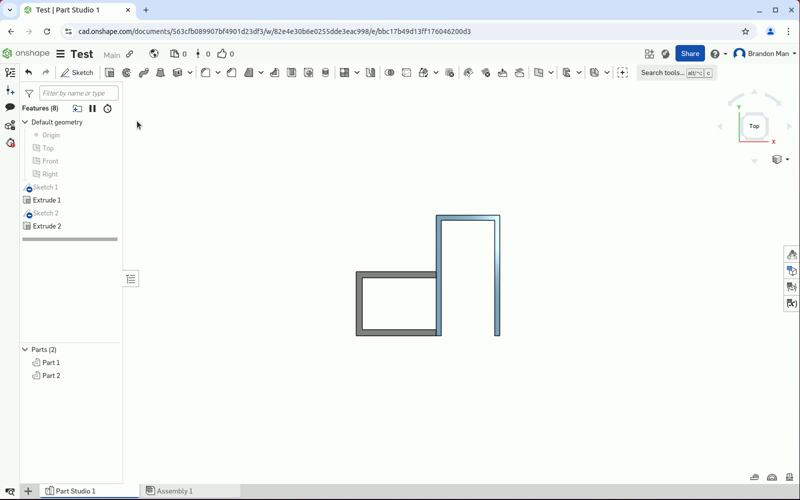
key(shift+h)
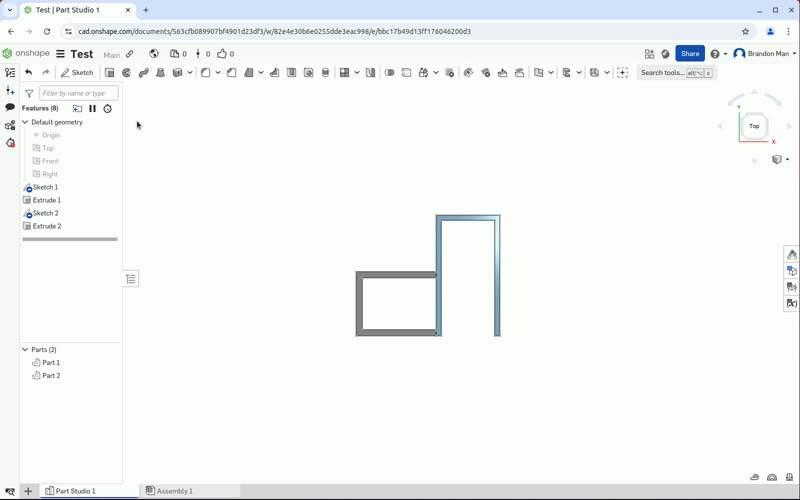
key(shift+h)
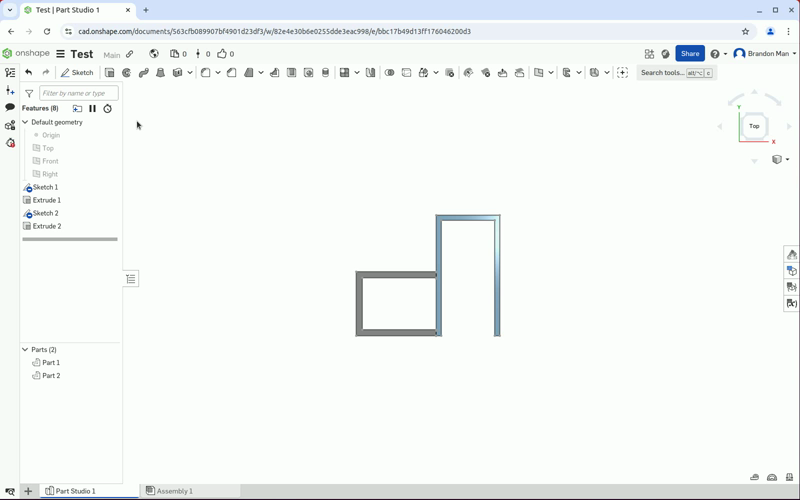
key(shift+7)
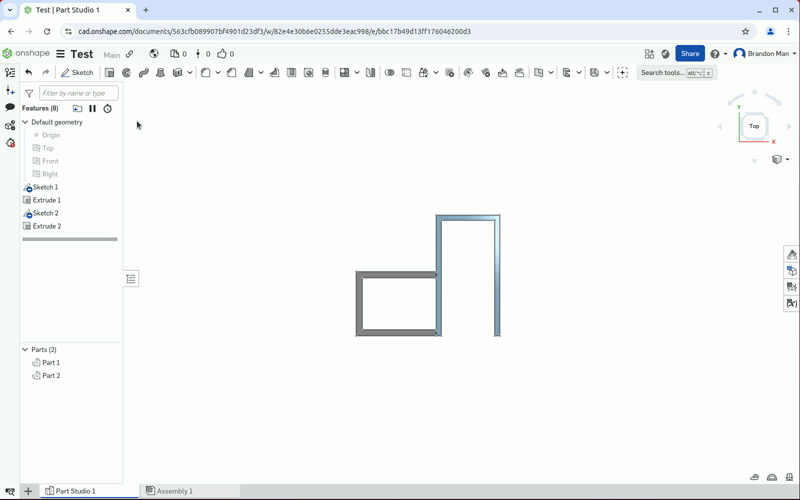
key(up, 3)
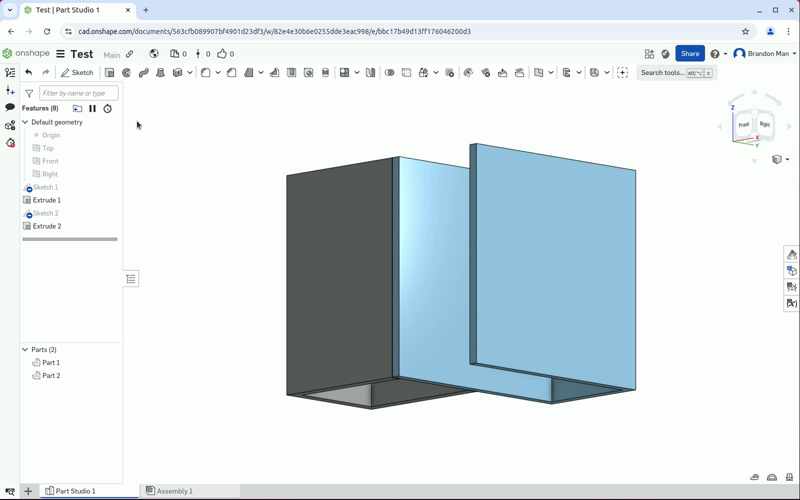
key(left, 3)
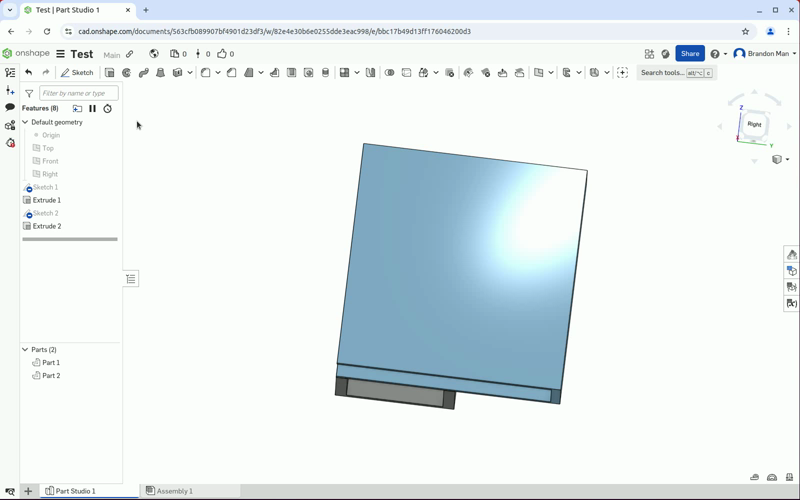
key(right, 3)
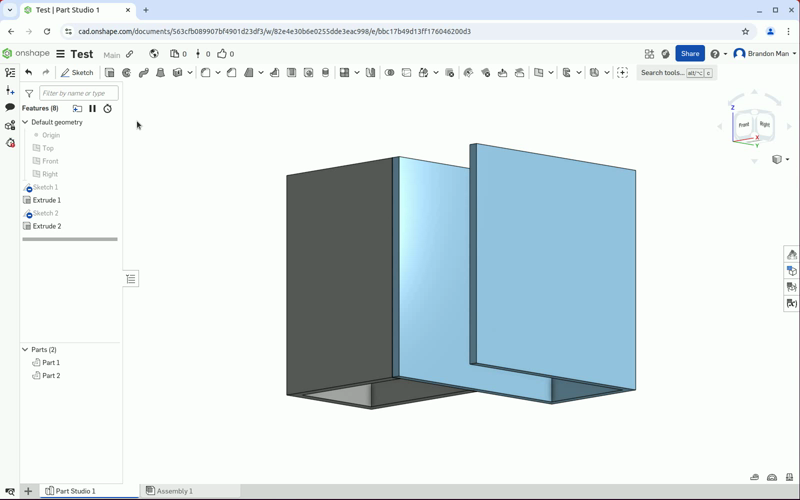
key(down, 3)
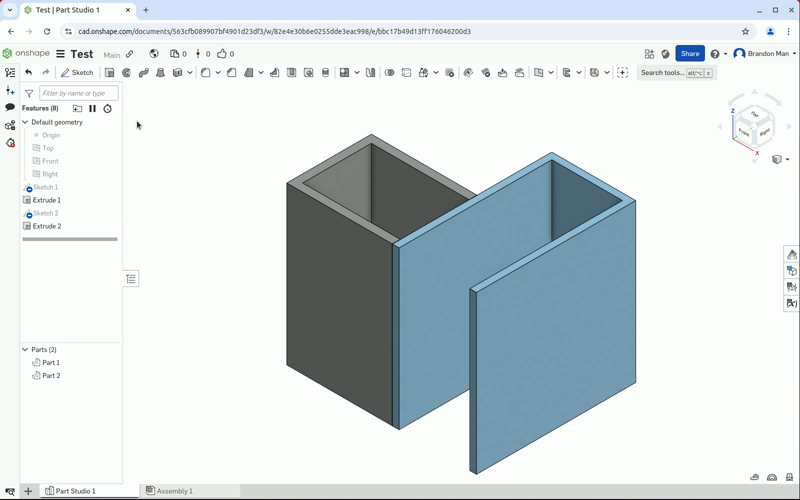
mouse_move(73, 189)
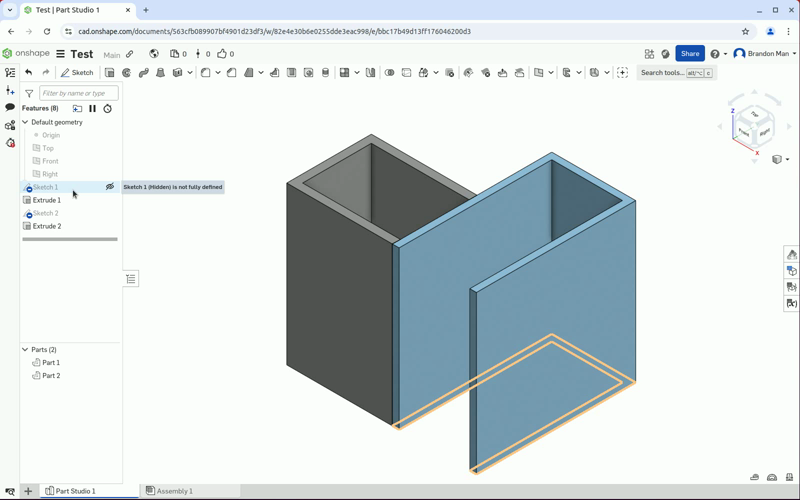
click(73, 189)